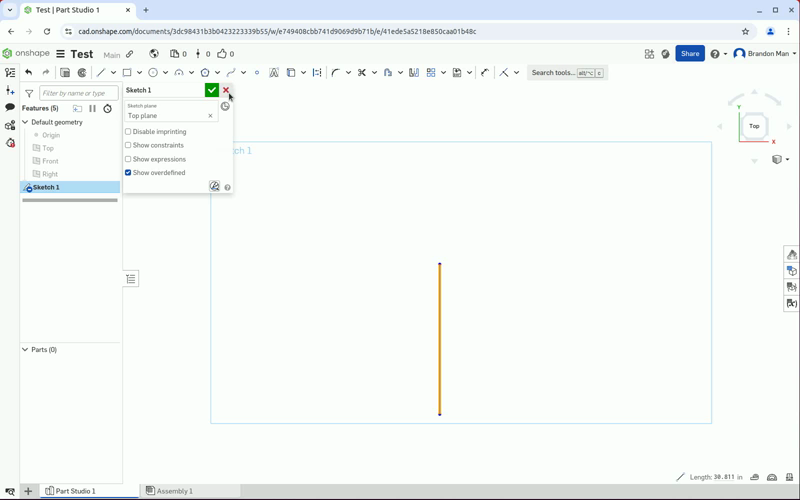
key(shift+h)
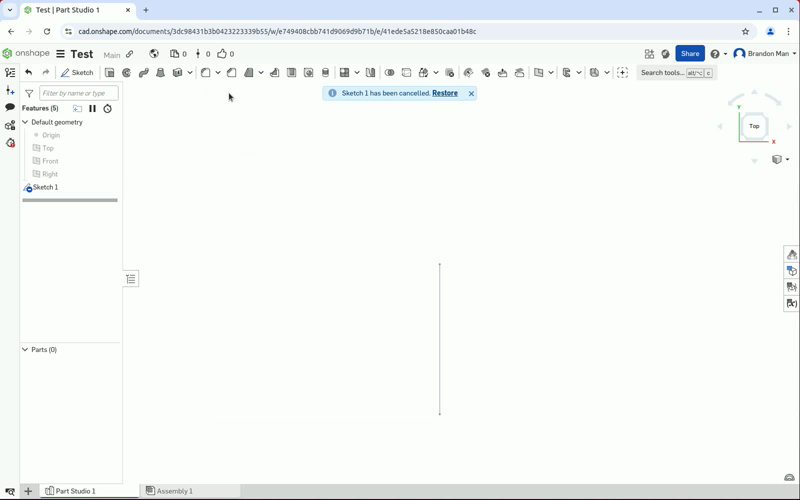
key(shift+s)
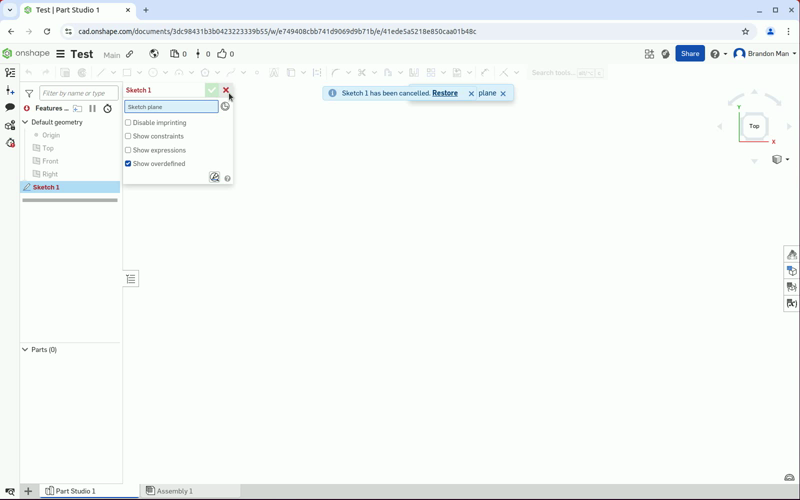
mouse_move(73, 150)
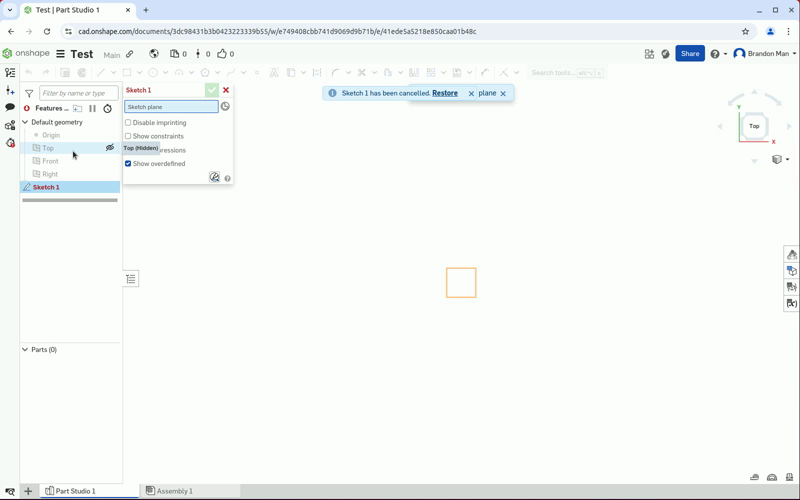
click(73, 150)
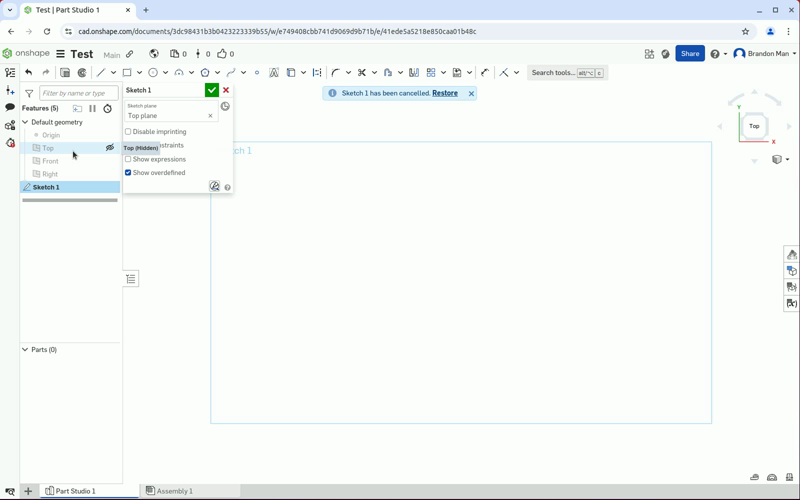
mouse_move(73, 352)
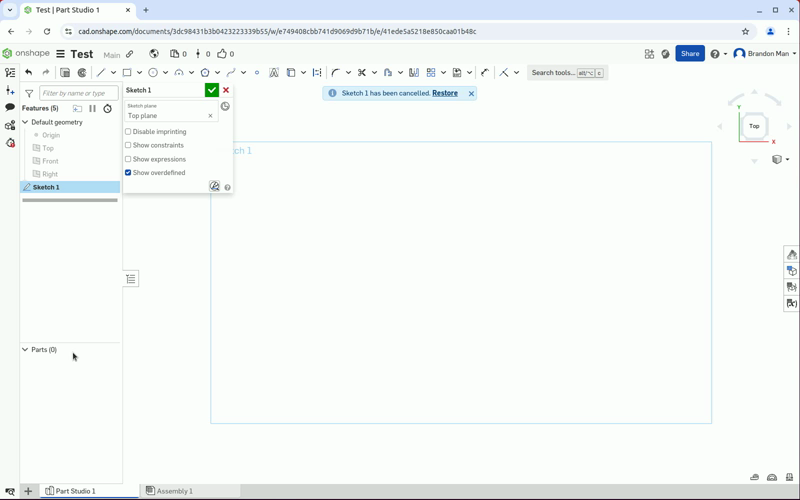
key(y)
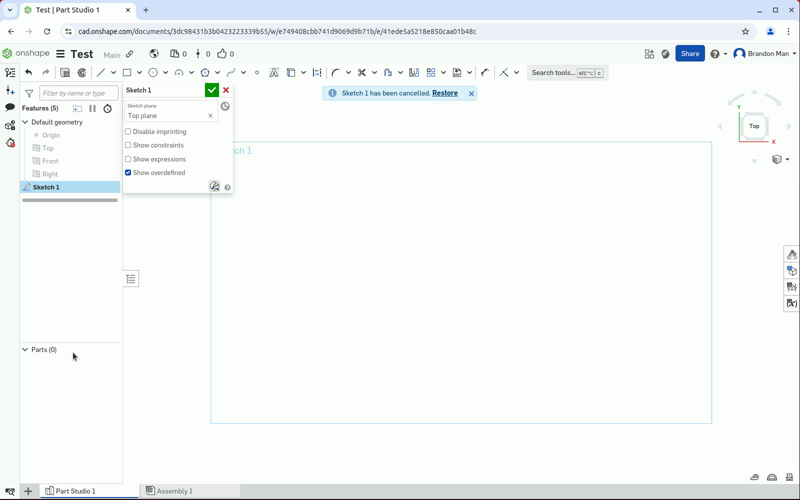
key(c)
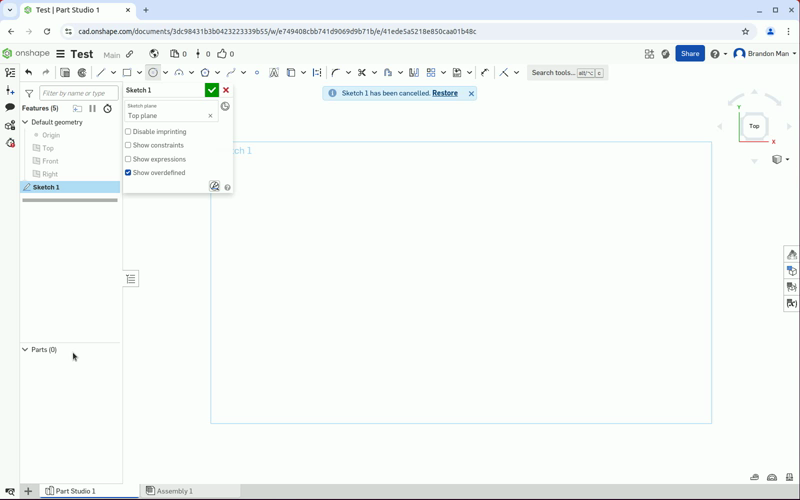
key_down(shift)
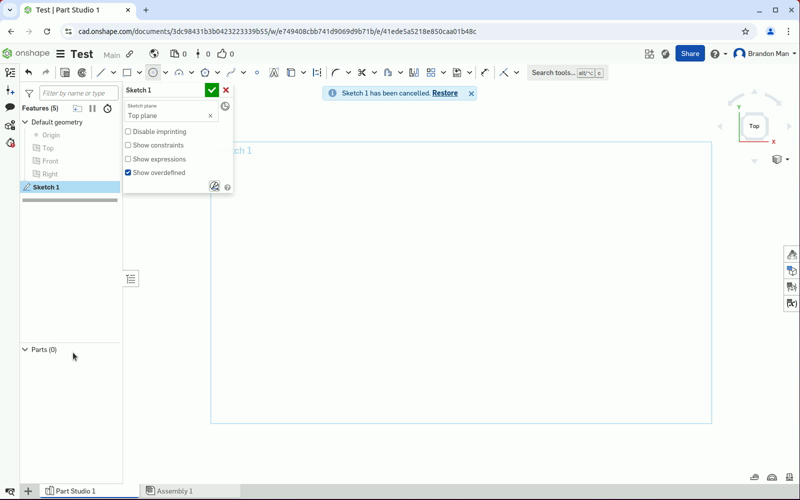
mouse_move(461, 282)
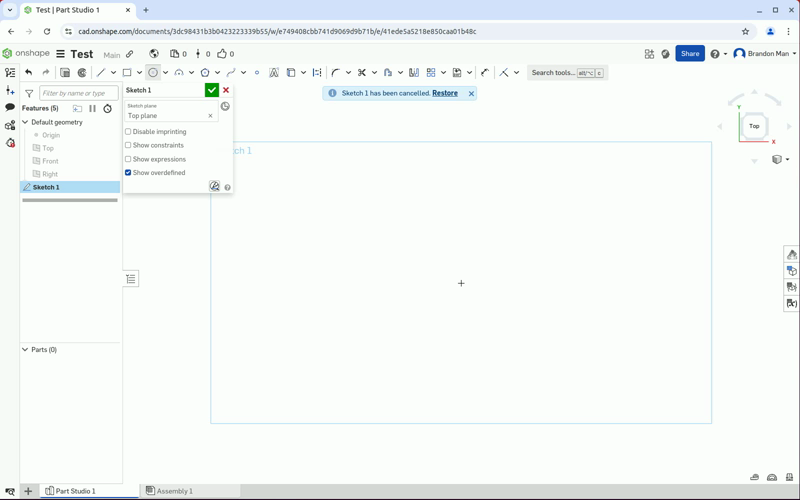
click(461, 282)
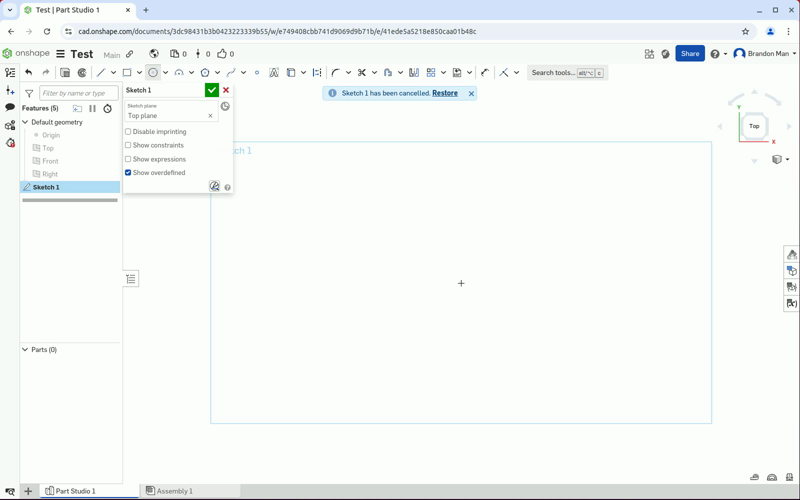
key_up(shift)
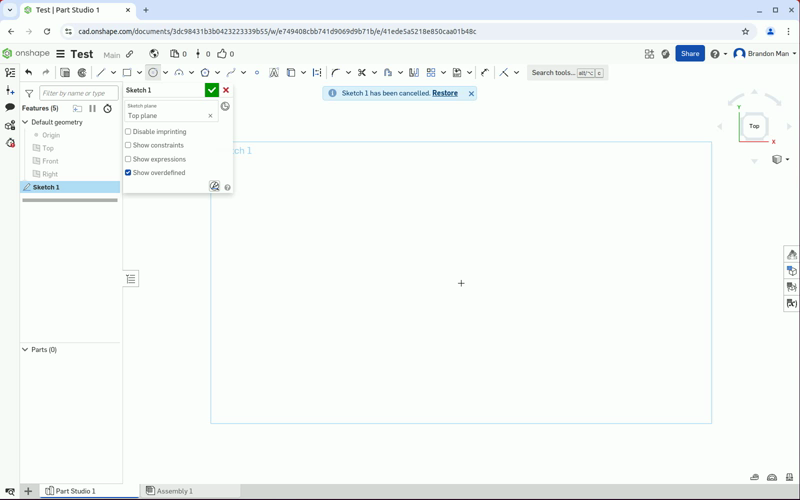
mouse_move(574, 282)
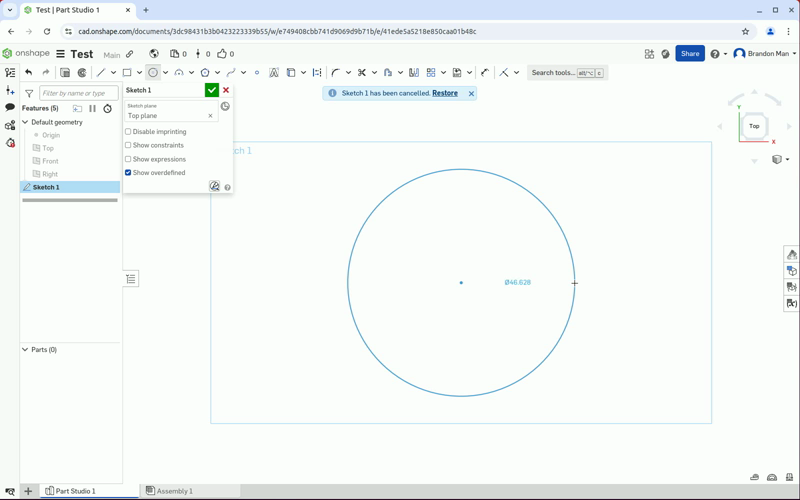
click(574, 282)
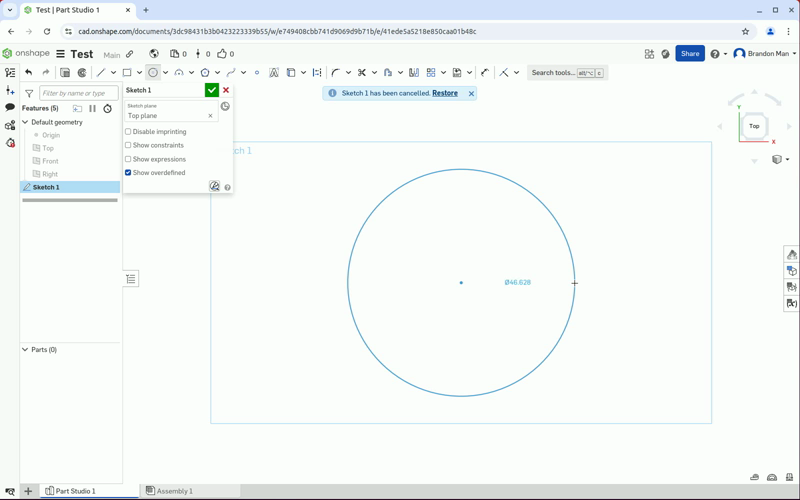
key(esc)
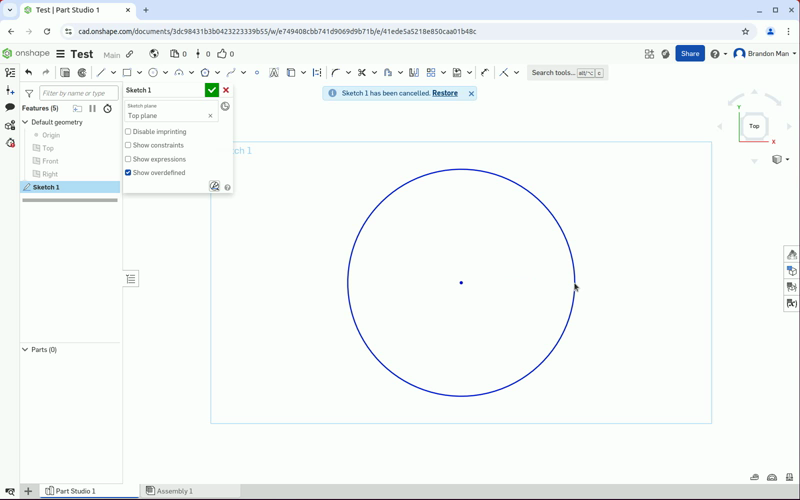
key(c)
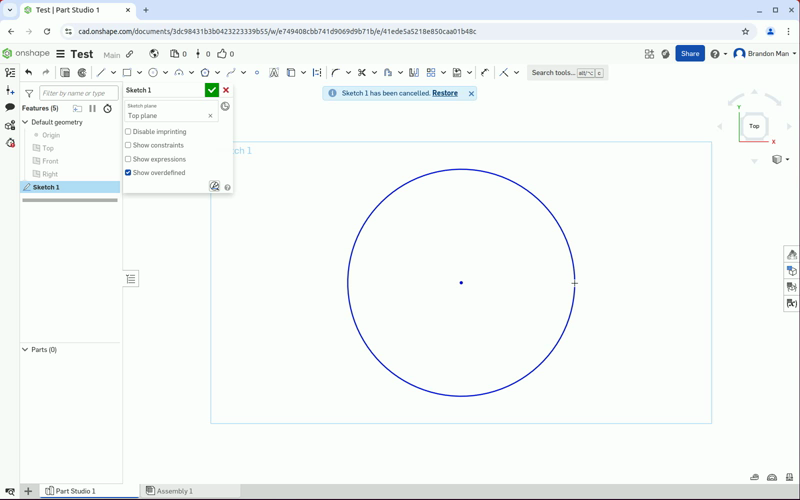
key_down(shift)
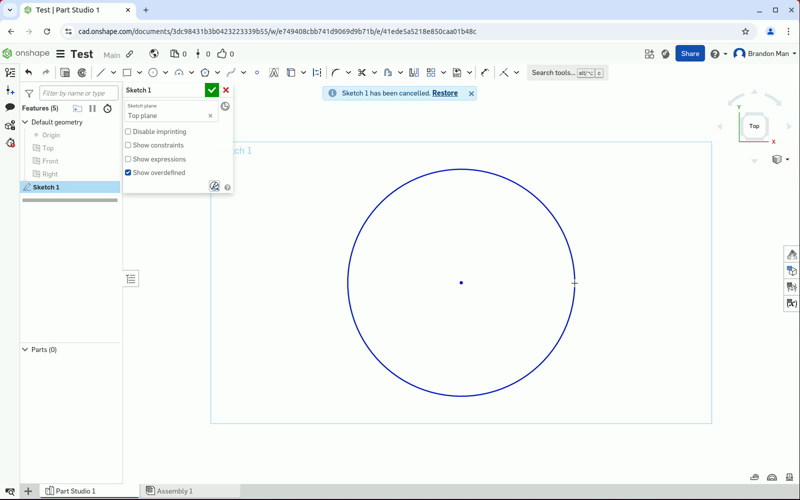
mouse_move(461, 282)
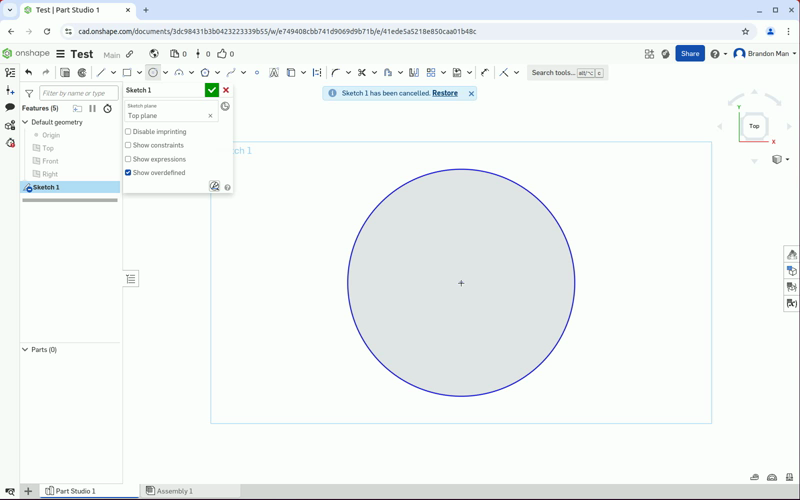
click(461, 282)
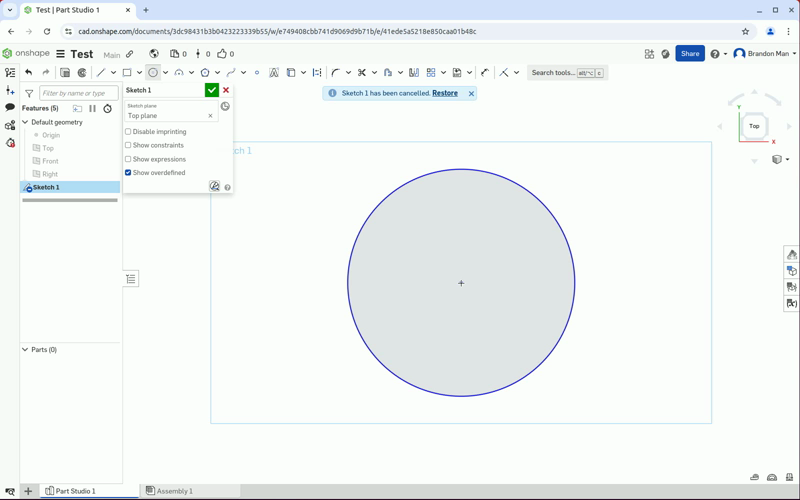
key_up(shift)
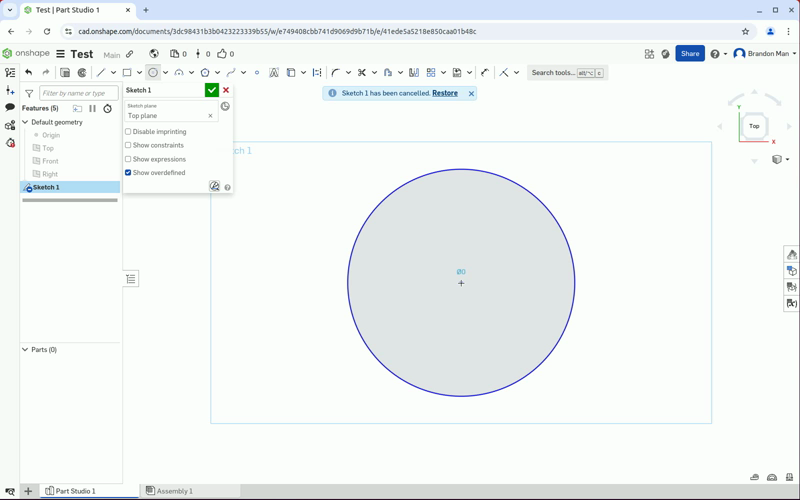
mouse_move(529, 282)
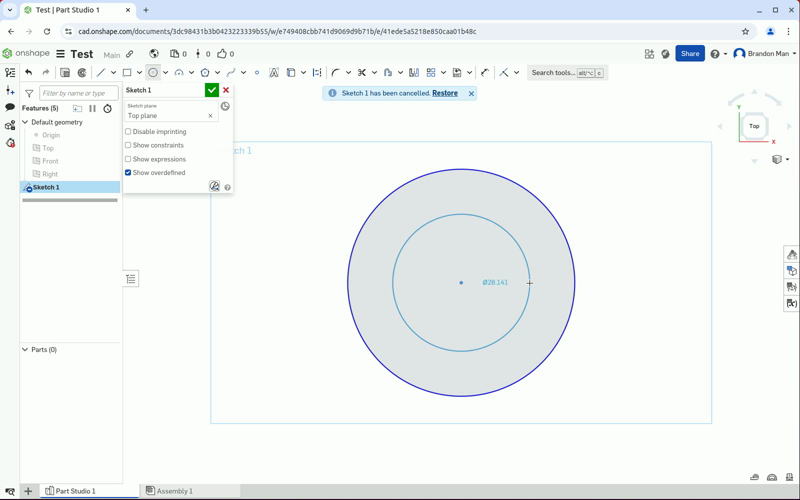
click(529, 282)
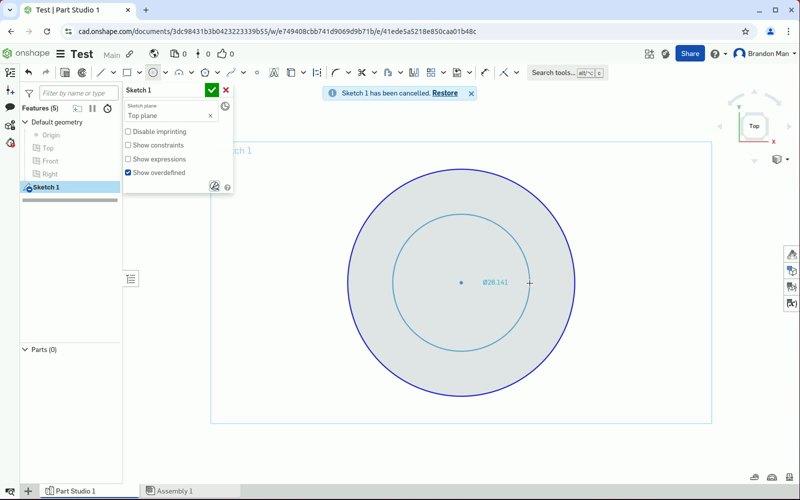
key(esc)
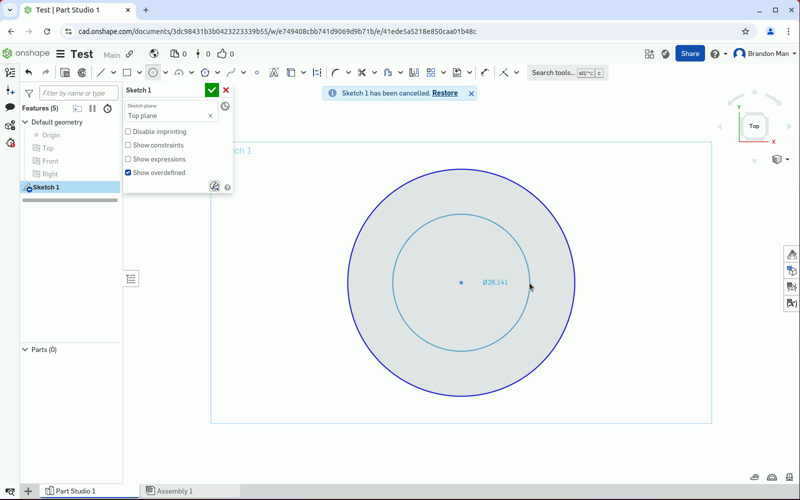
mouse_move(506, 360)
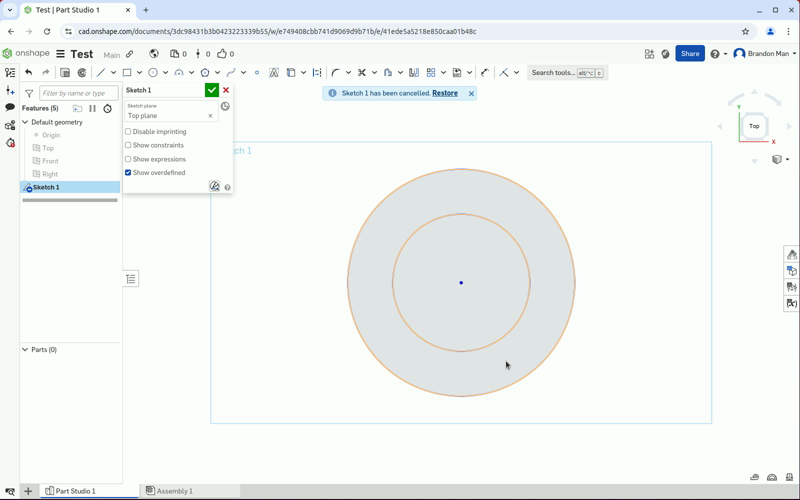
click(506, 360)
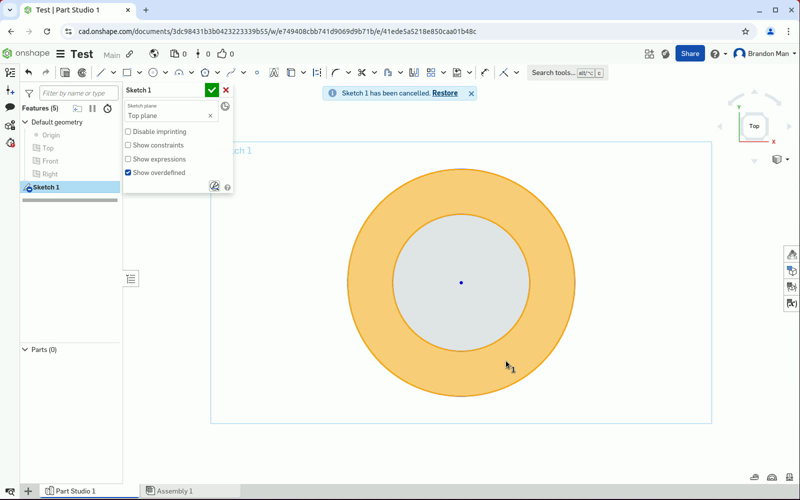
mouse_move(73, 352)
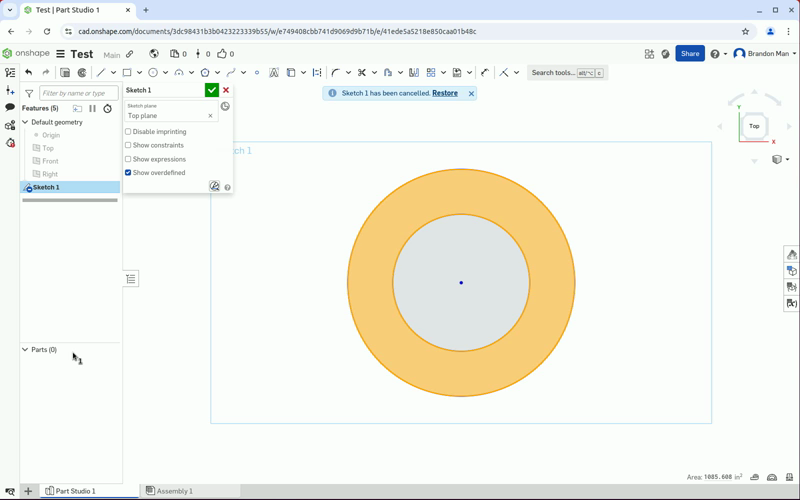
key(shift+y)
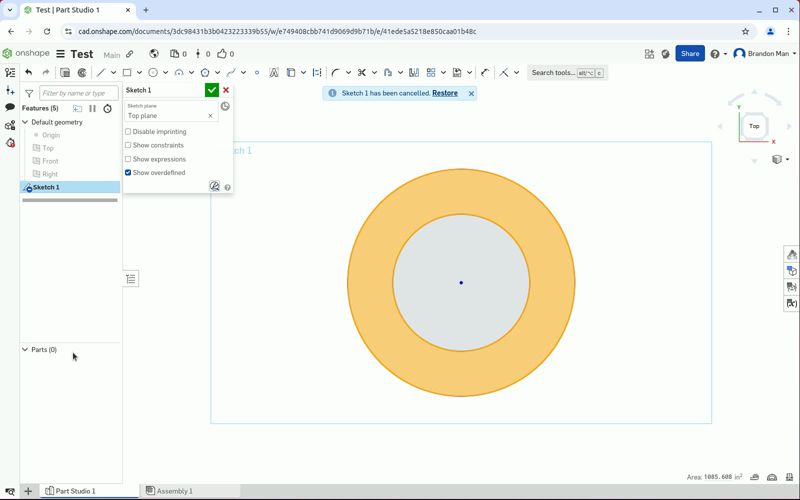
key(shift+e)
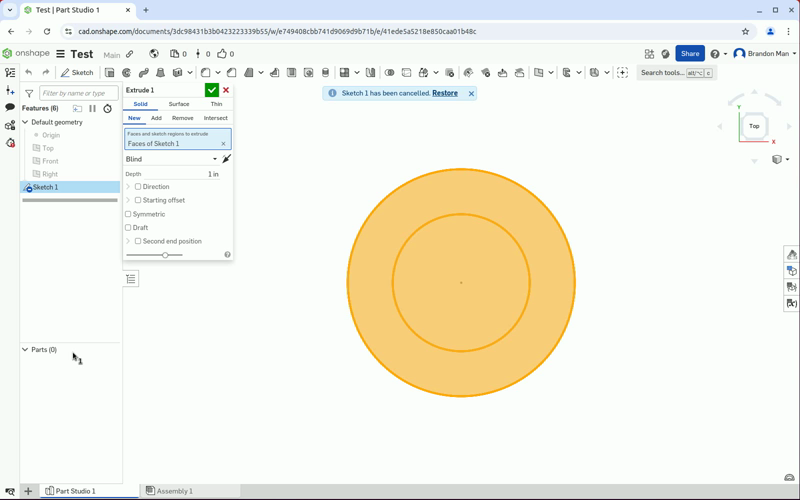
mouse_move(143, 106)
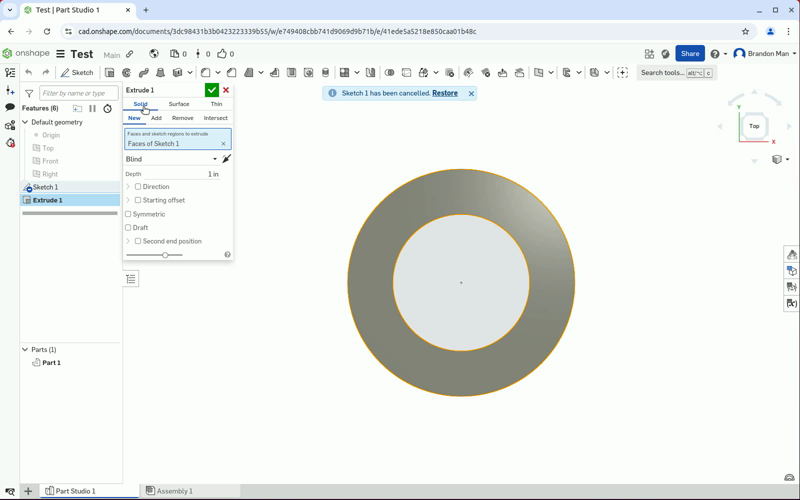
click(143, 106)
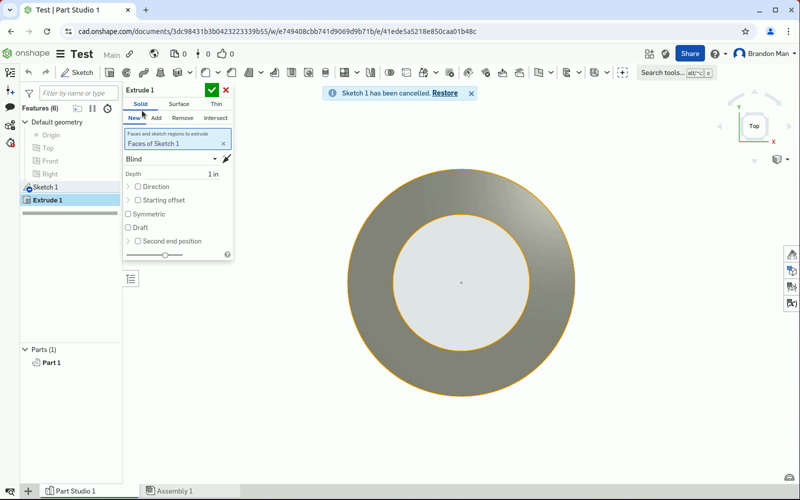
mouse_move(137, 120)
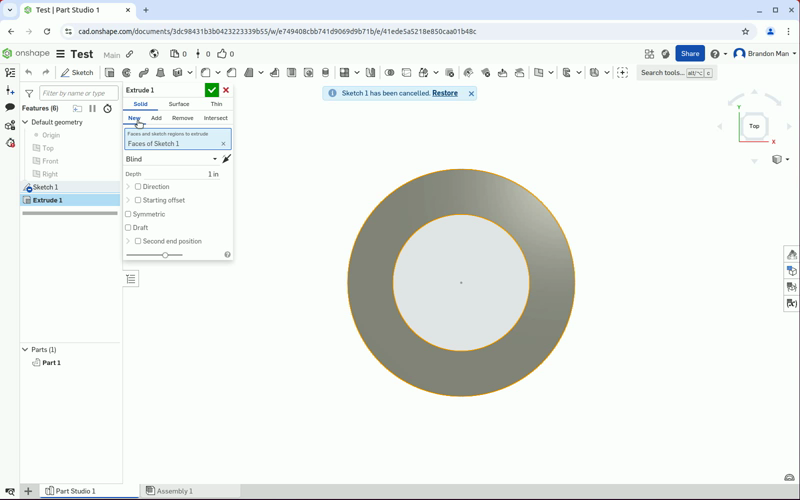
click(137, 120)
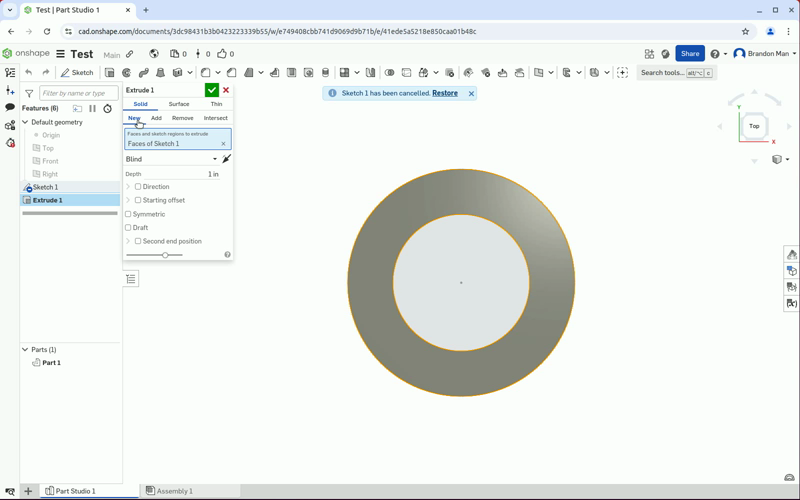
key(tab, 4)
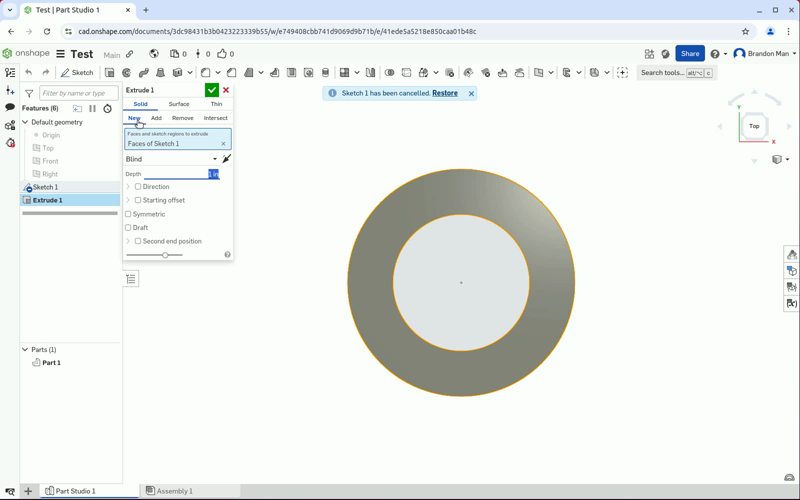
text(1.685)
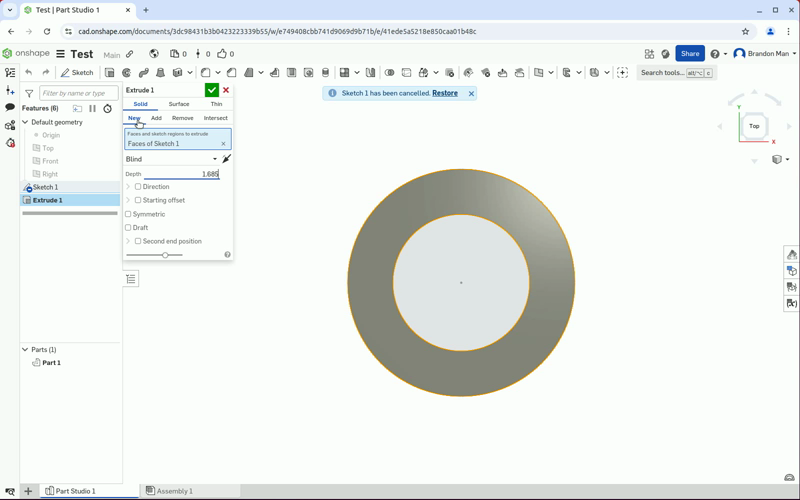
key(enter)
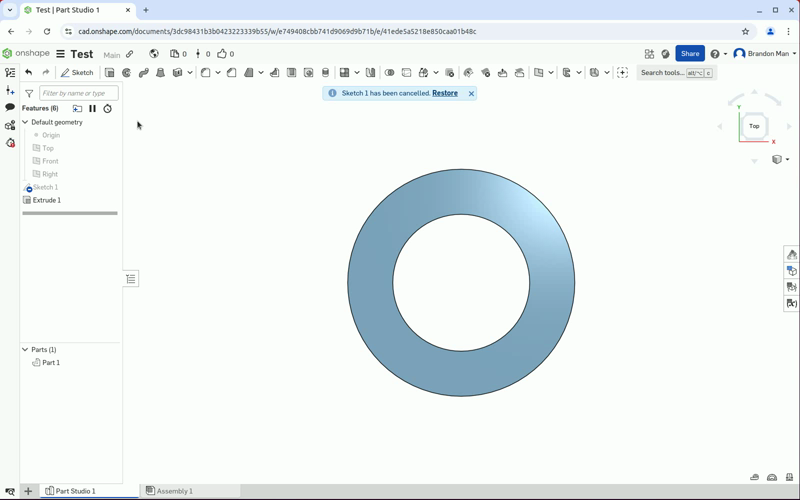
key(shift+h)
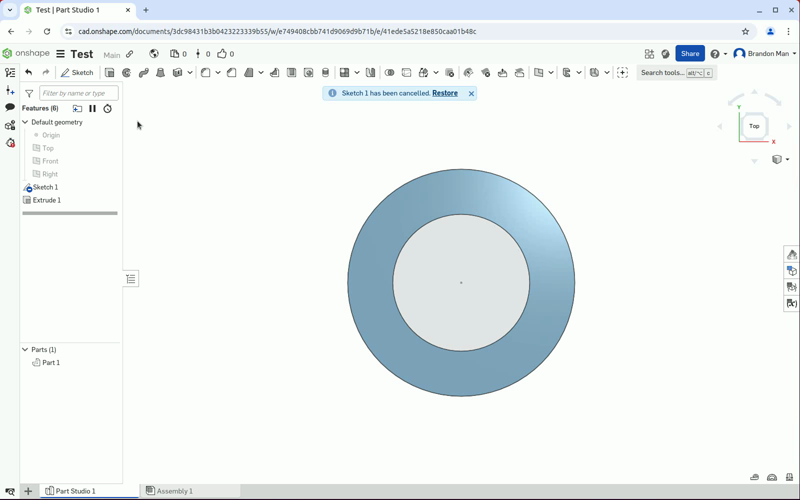
key(shift+h)
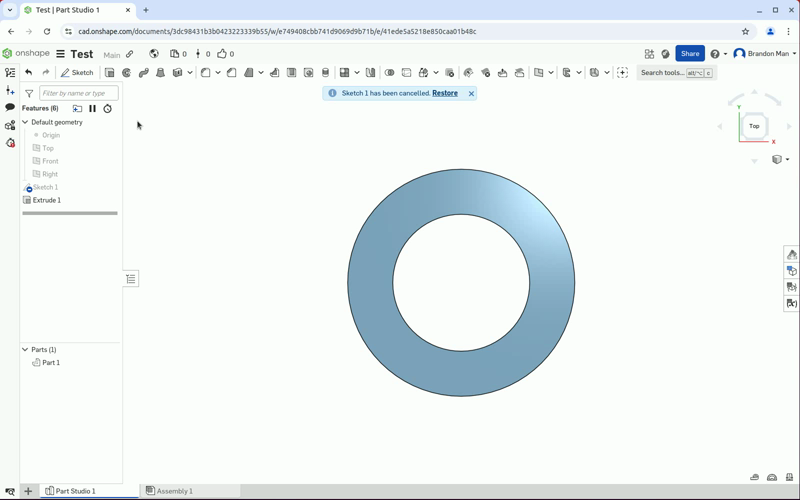
mouse_move(73, 189)
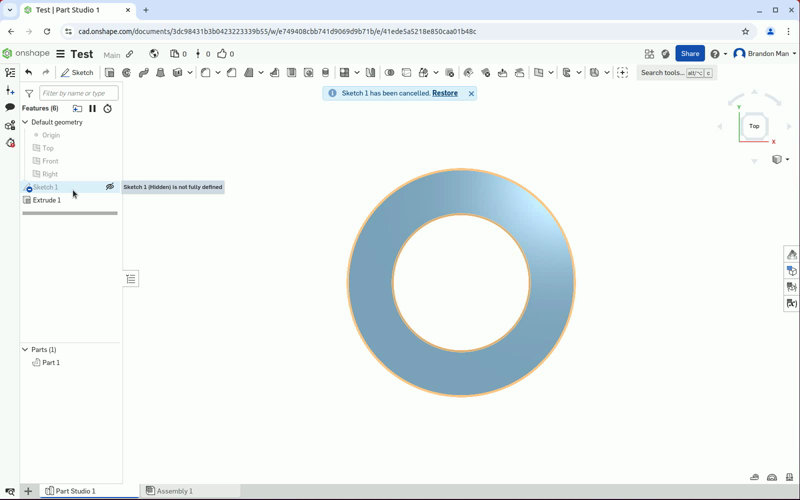
click(73, 189)
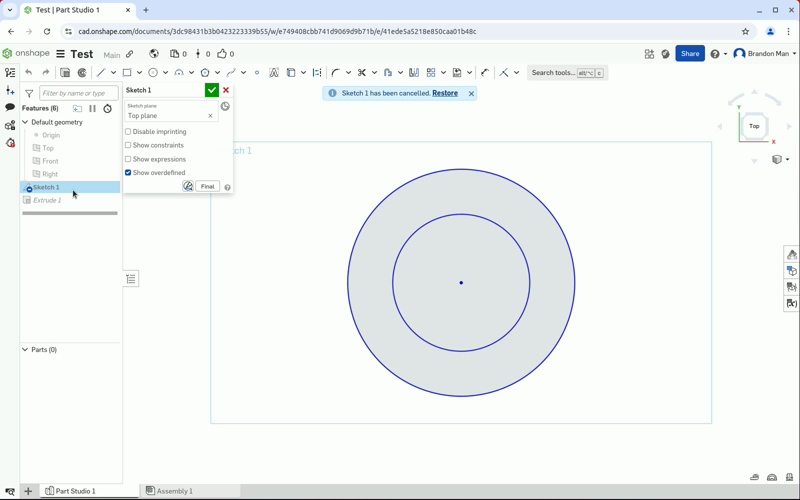
mouse_move(229, 92)
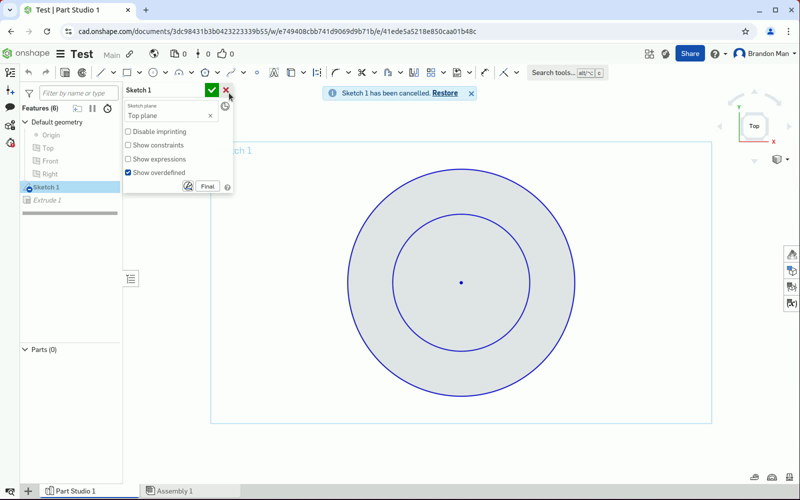
click(229, 92)
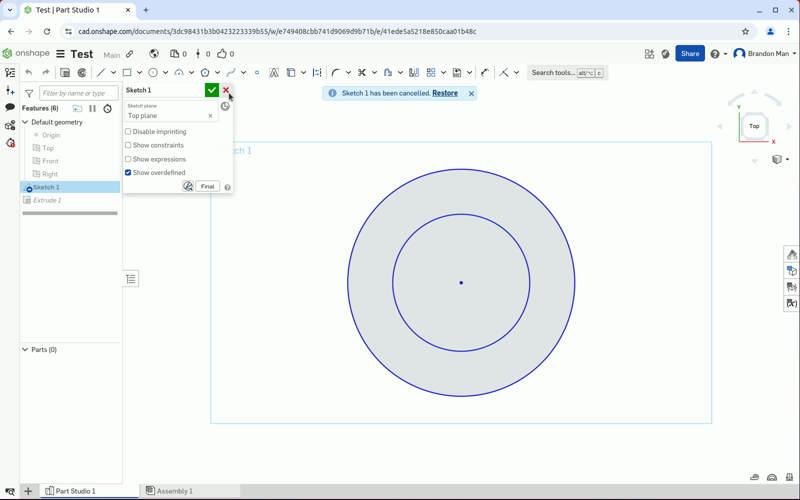
key(shift+s)
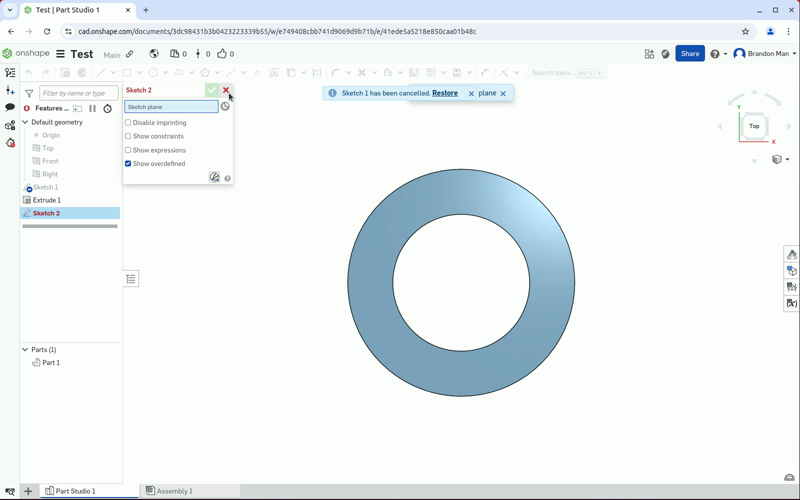
mouse_move(73, 150)
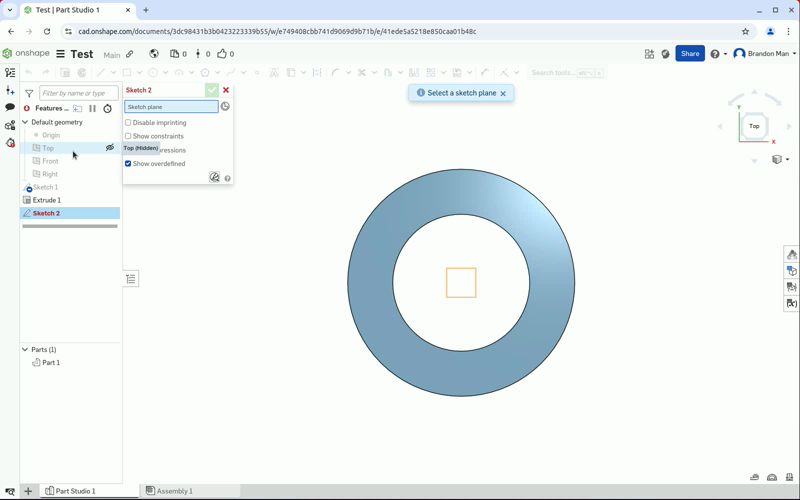
click(73, 150)
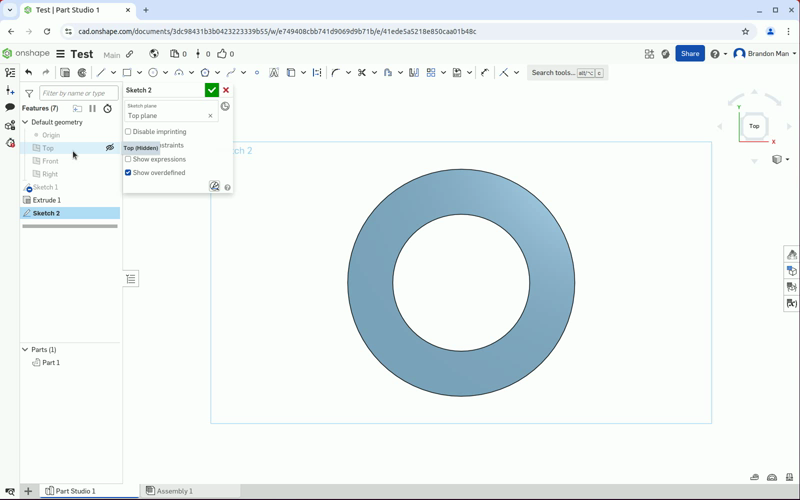
mouse_move(73, 352)
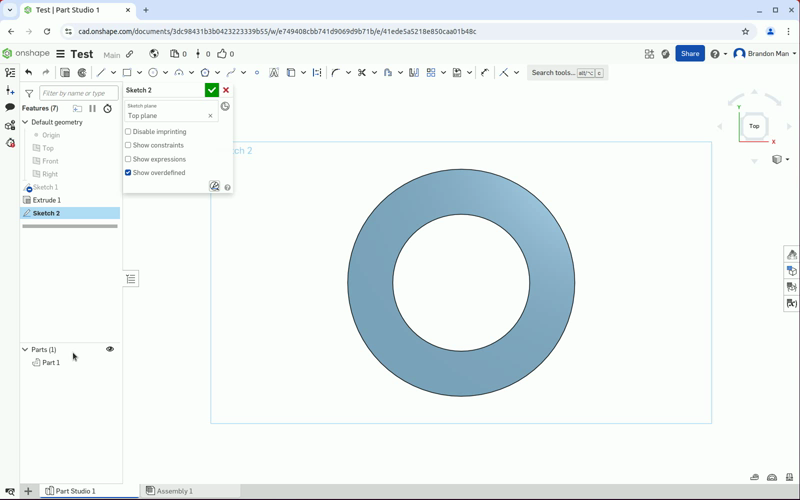
key(y)
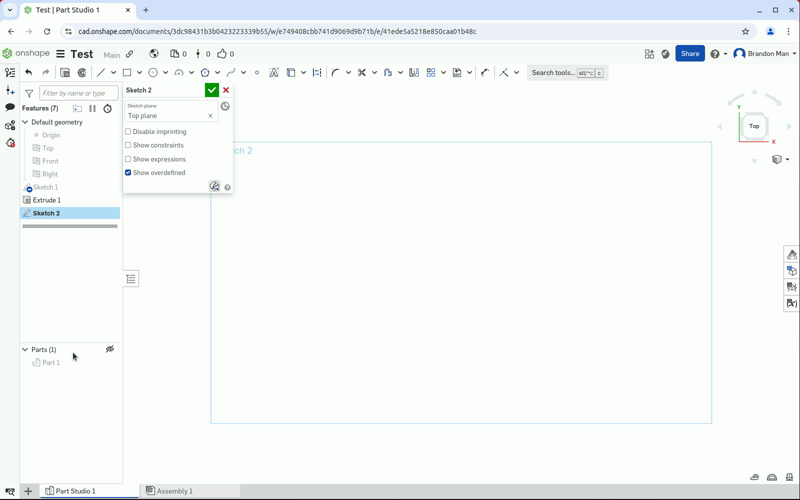
key(c)
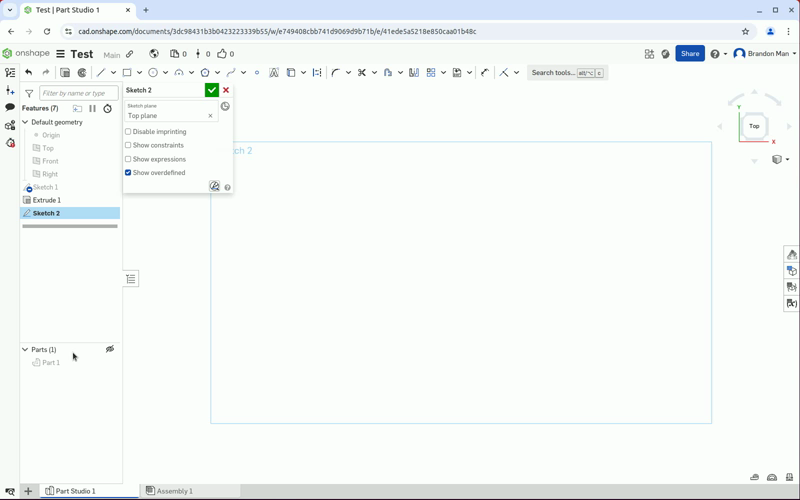
key_down(shift)
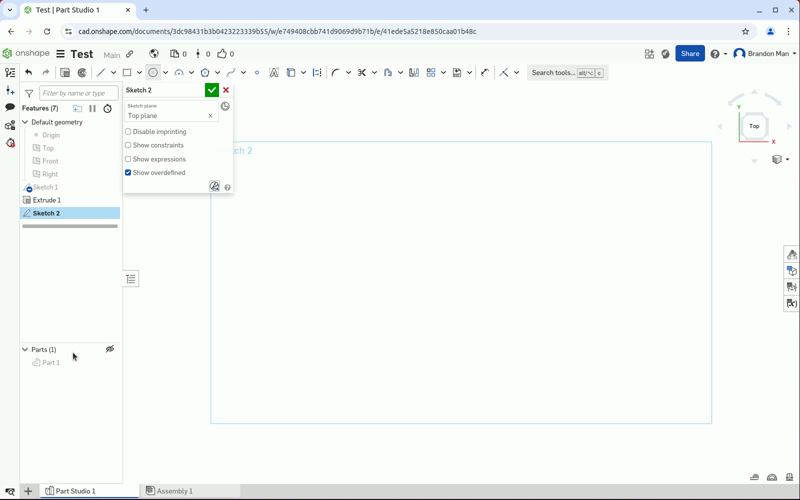
mouse_move(461, 282)
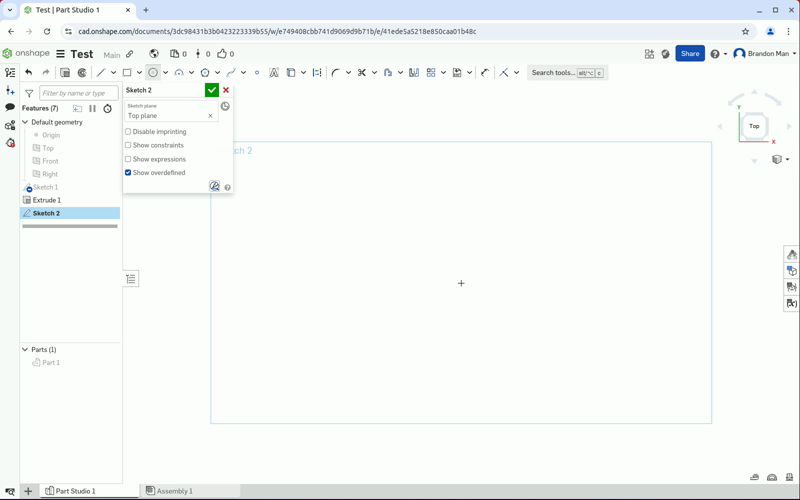
click(461, 282)
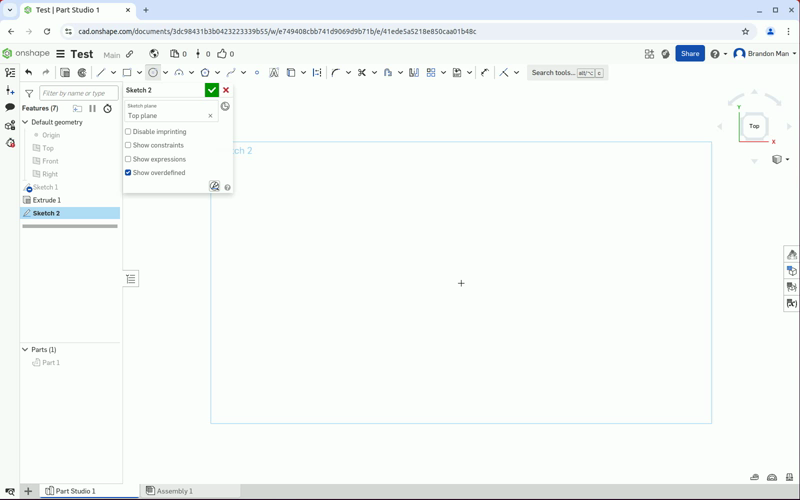
key_up(shift)
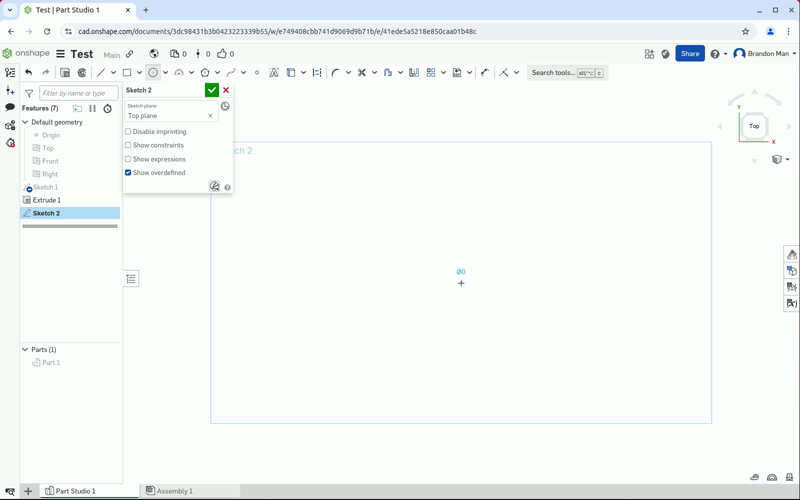
mouse_move(522, 282)
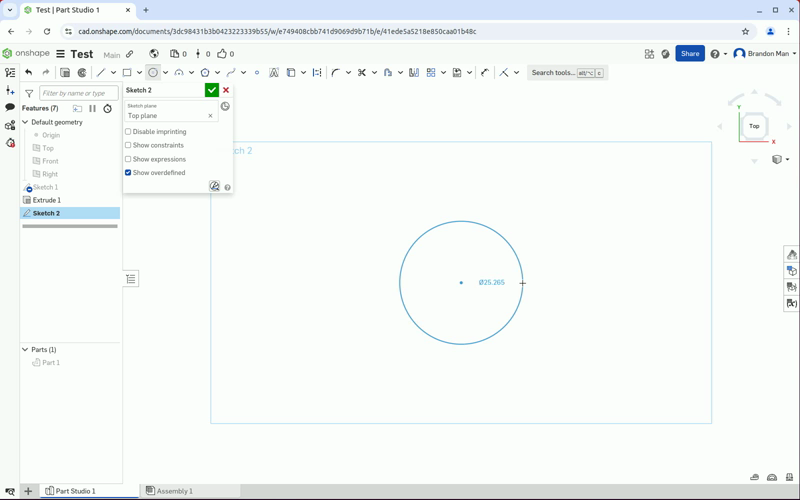
click(522, 282)
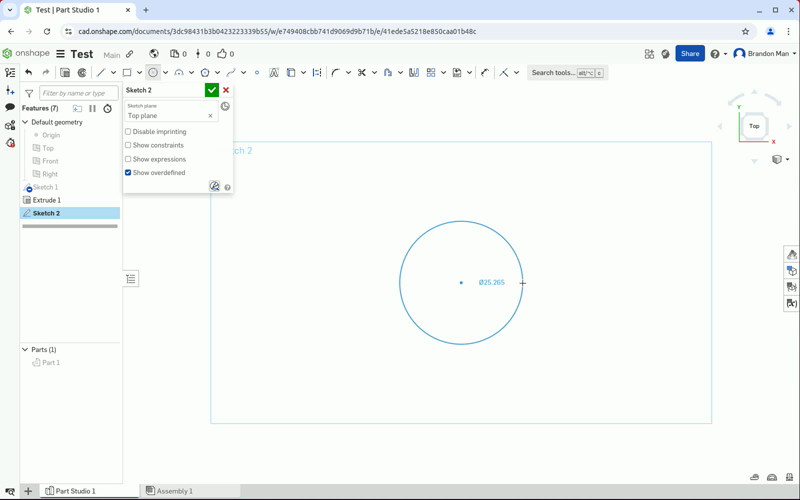
key(esc)
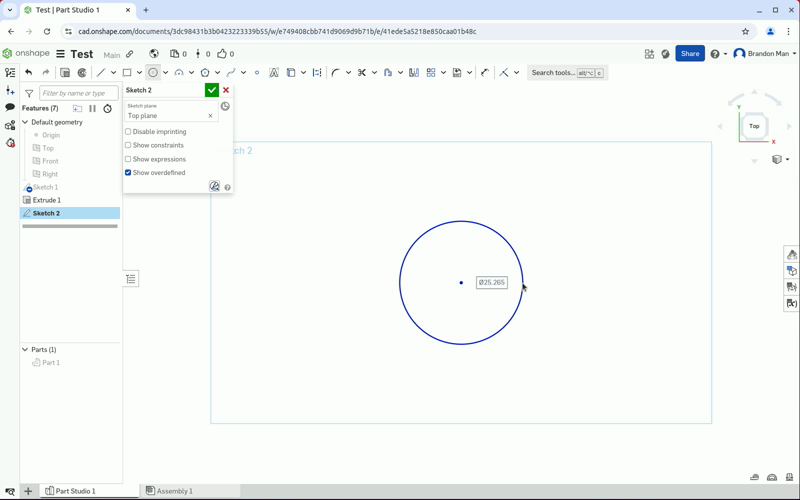
key(c)
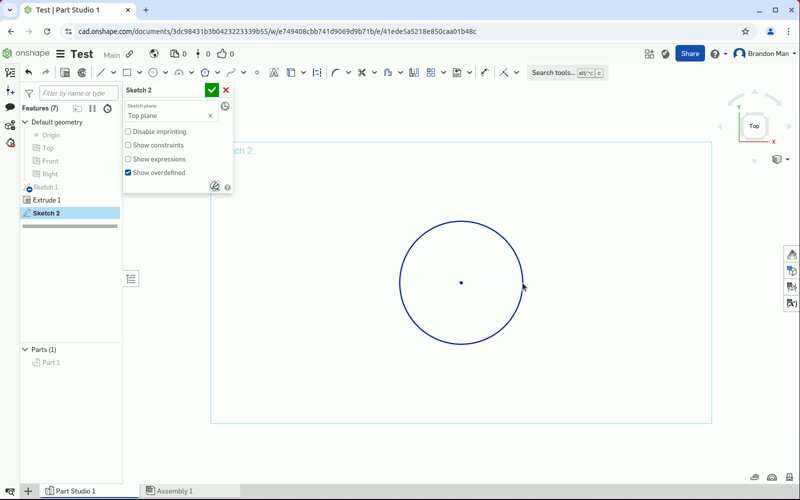
key_down(shift)
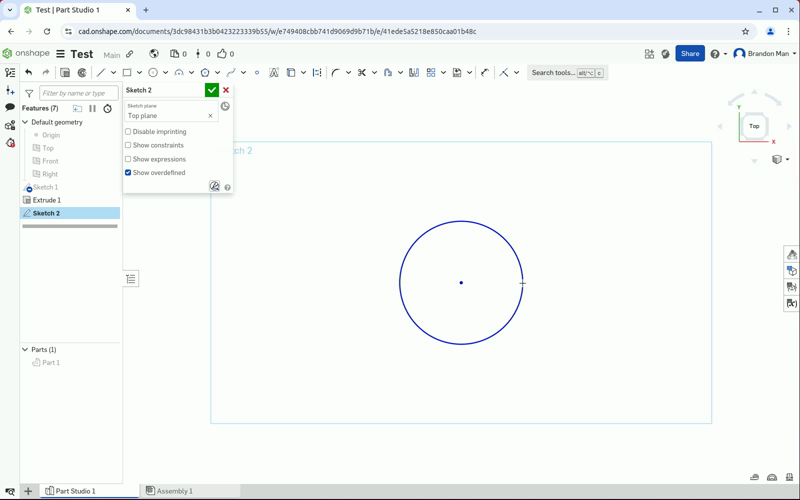
mouse_move(461, 282)
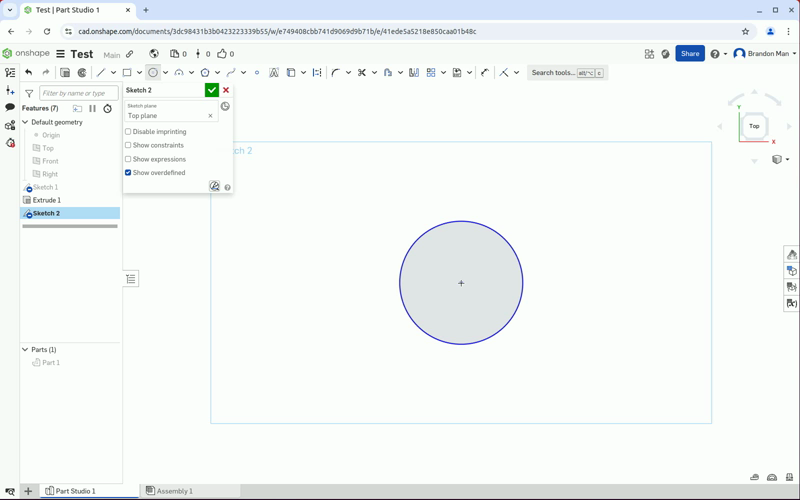
click(461, 282)
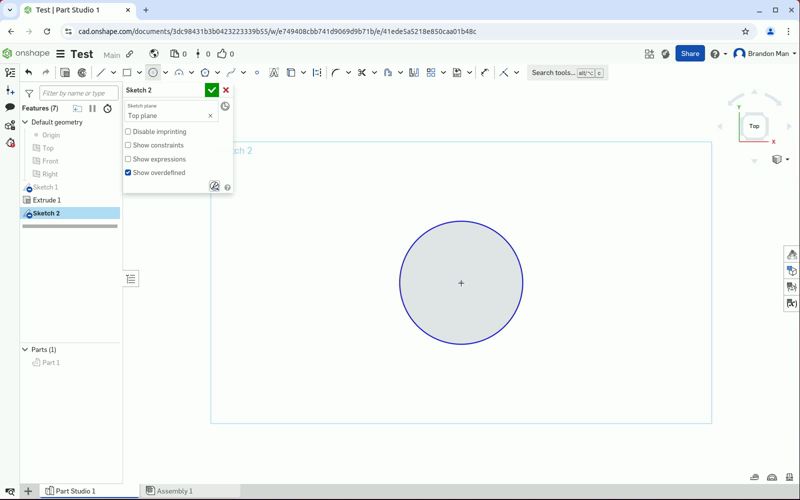
key_up(shift)
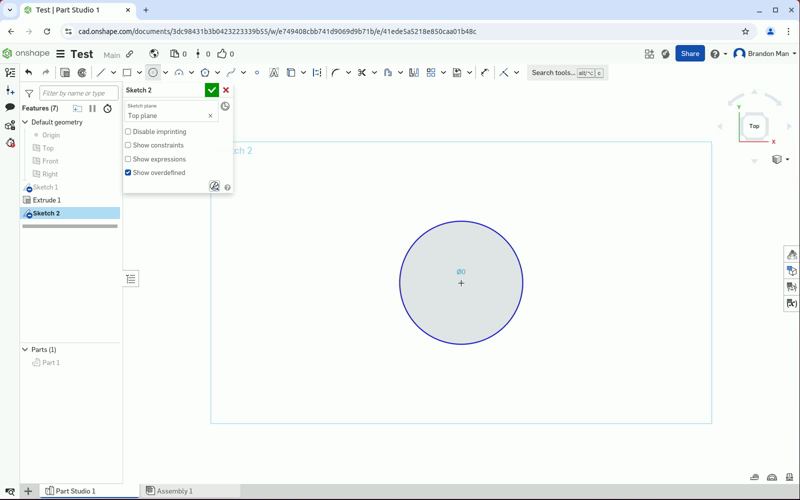
mouse_move(467, 282)
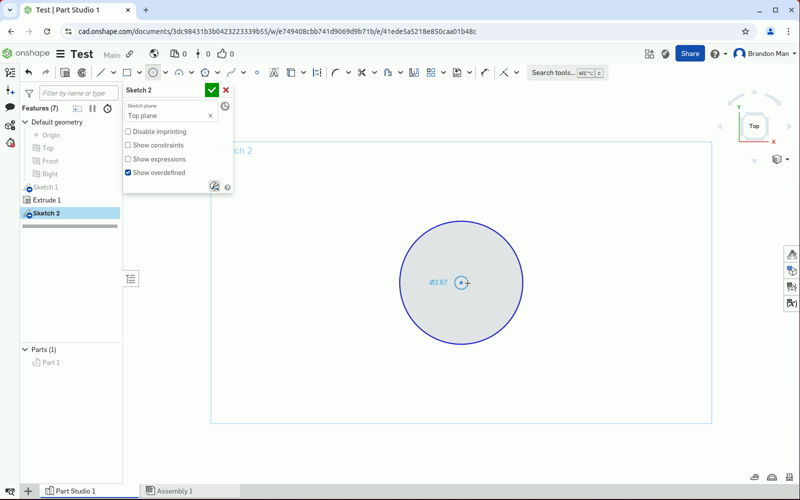
click(467, 282)
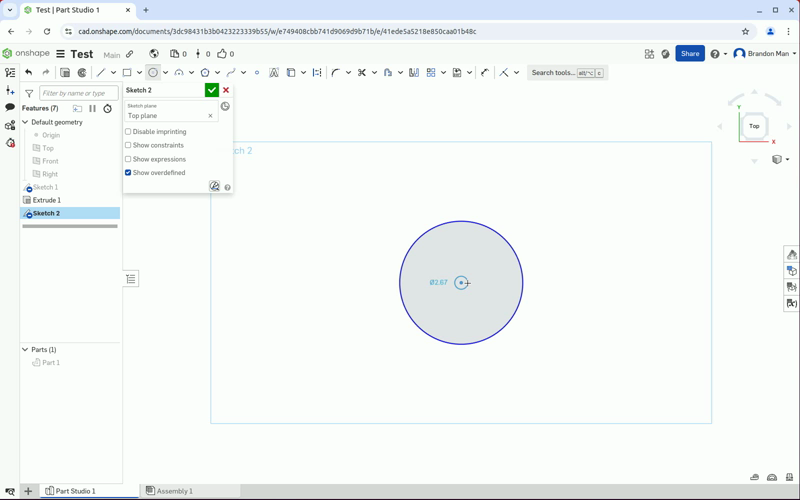
key(esc)
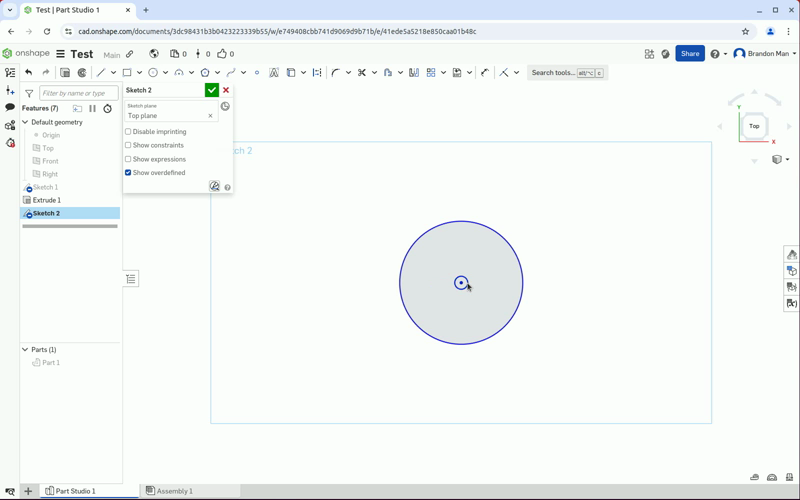
mouse_move(494, 308)
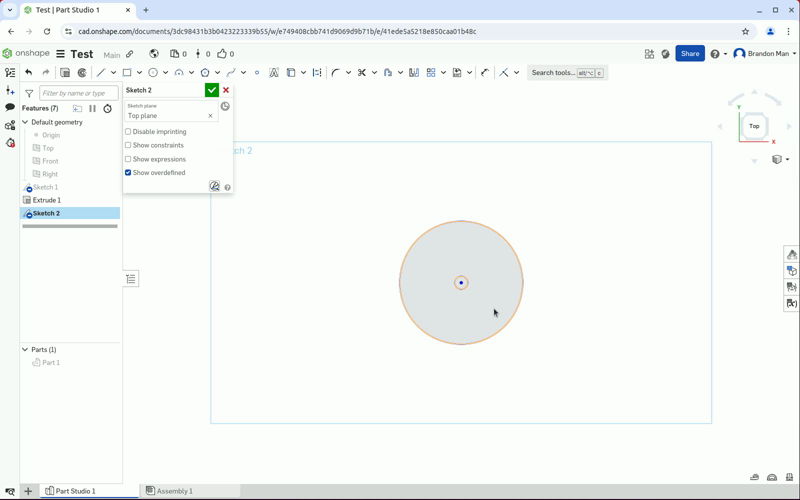
click(494, 308)
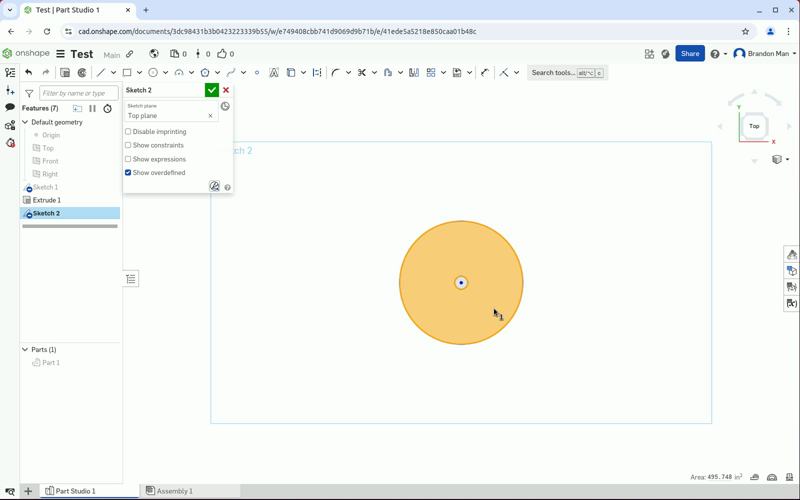
mouse_move(73, 352)
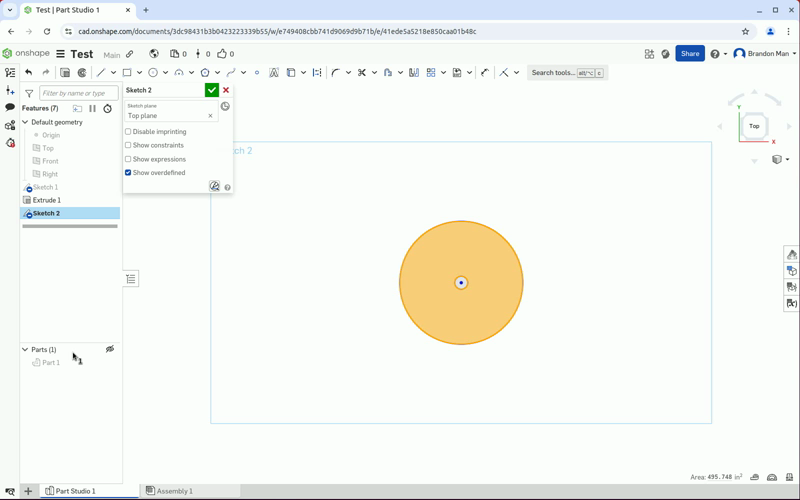
key(shift+y)
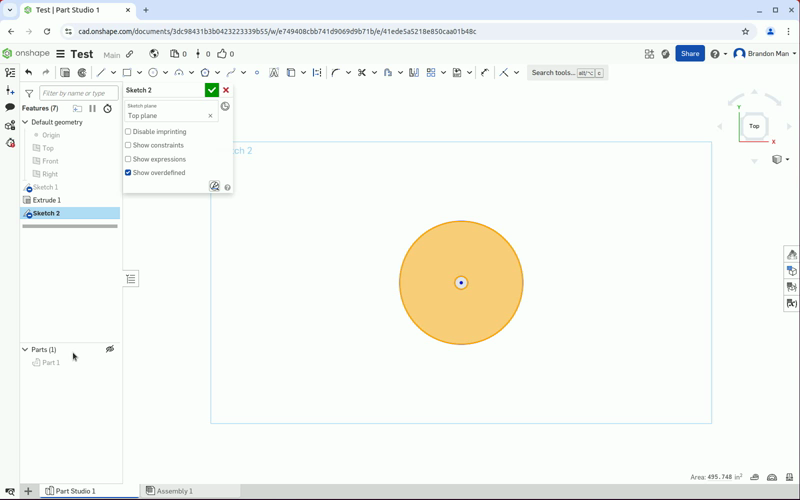
key(shift+e)
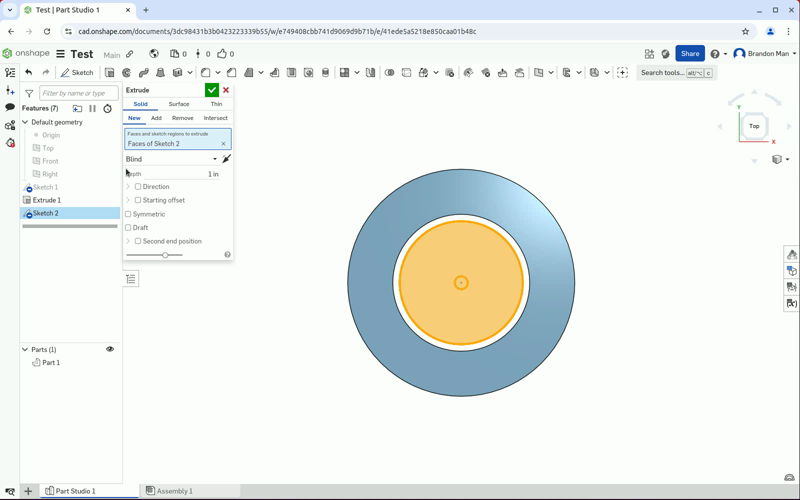
mouse_move(143, 106)
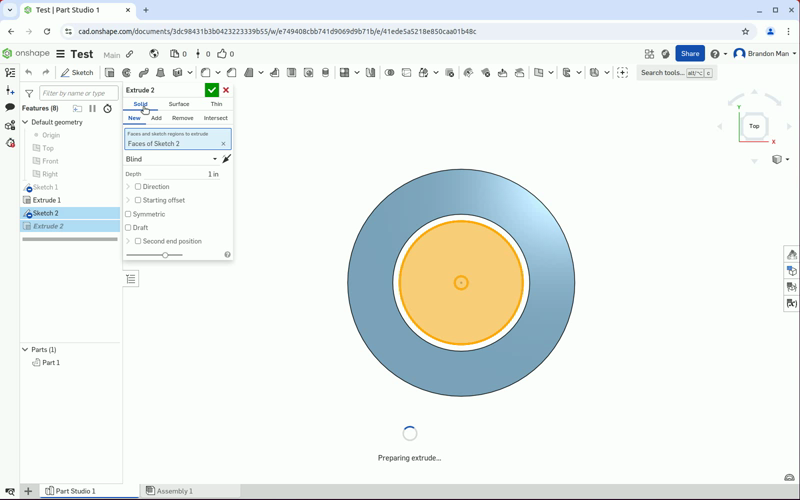
click(143, 106)
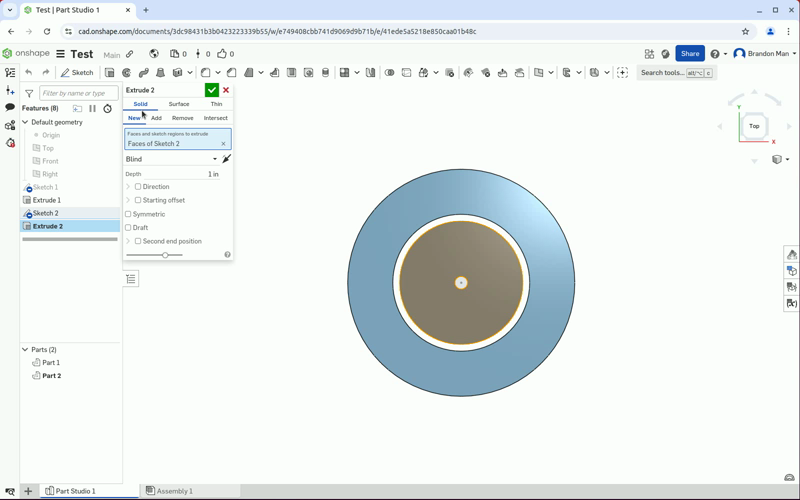
mouse_move(137, 120)
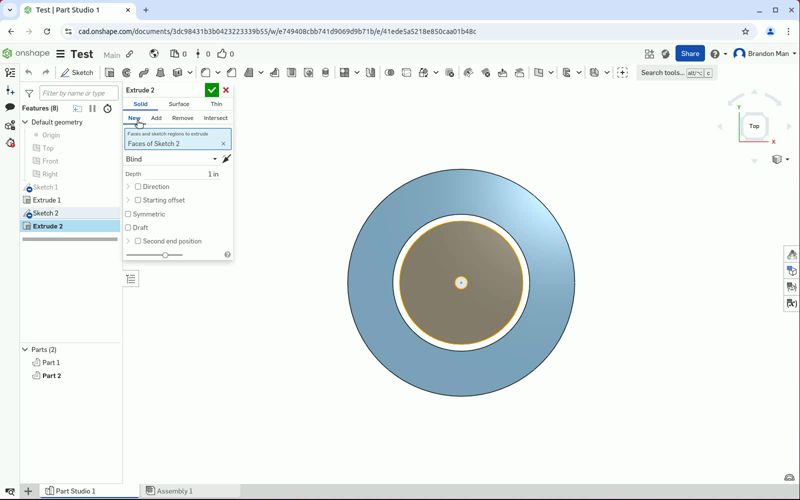
click(137, 120)
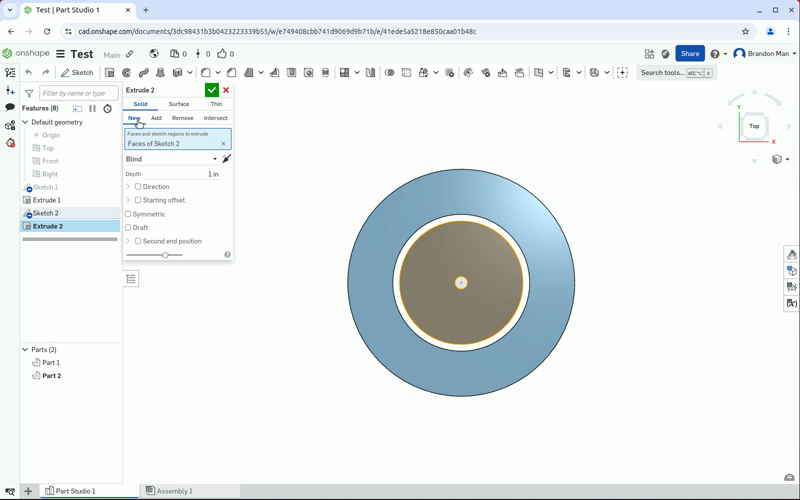
key(tab, 4)
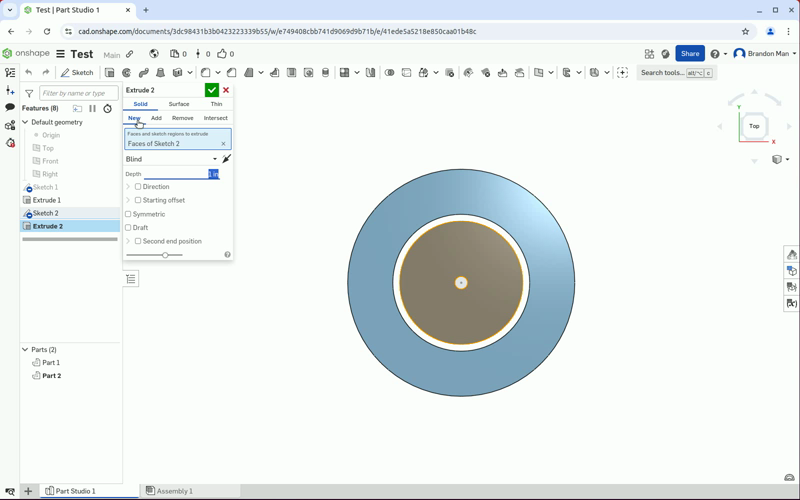
text(1.685)
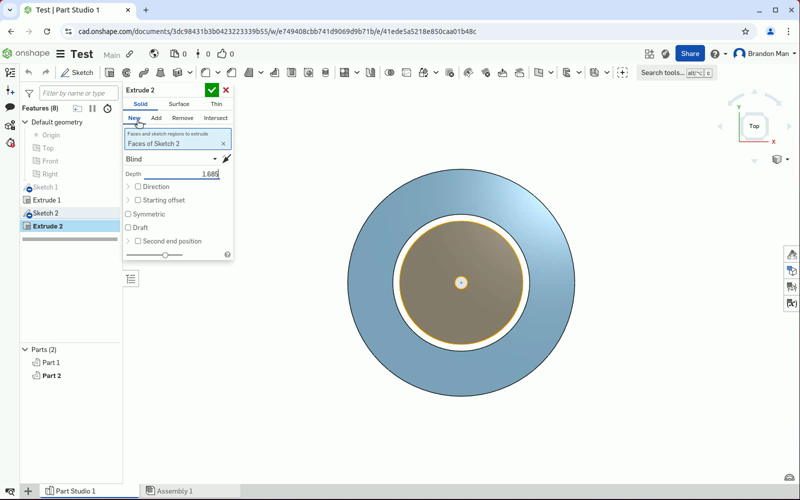
key(enter)
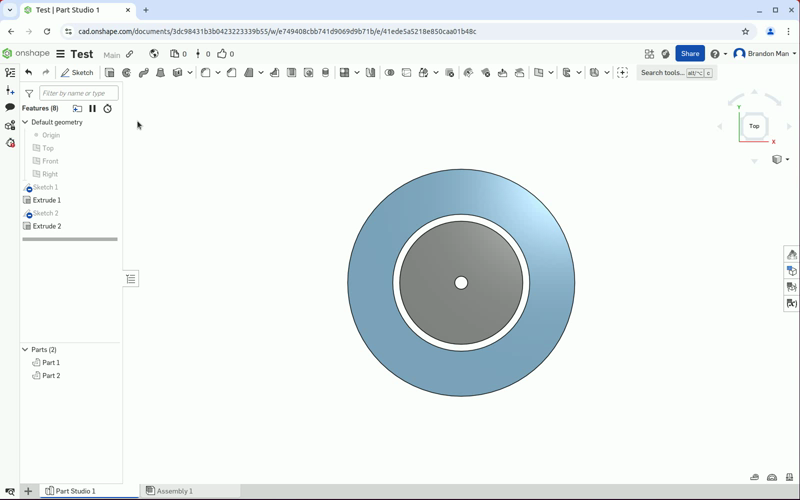
key(shift+h)
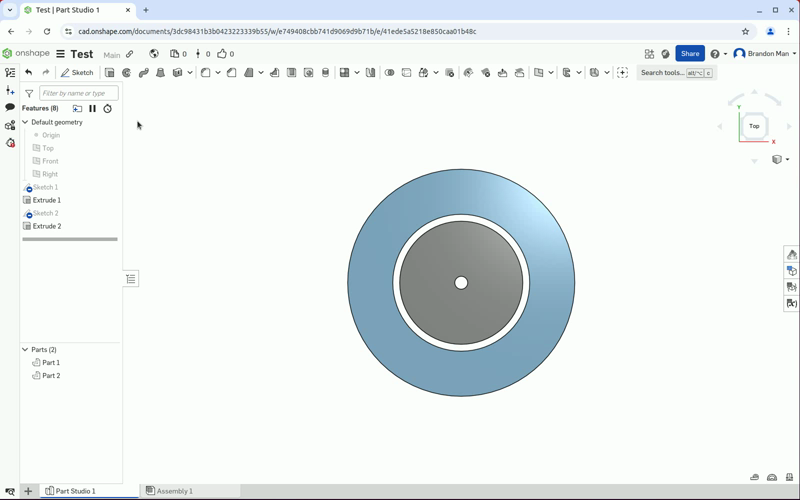
key(shift+h)
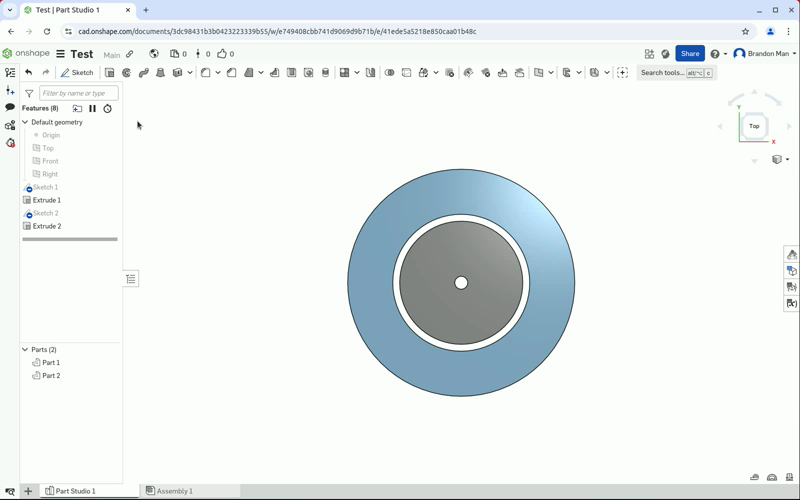
mouse_move(73, 189)
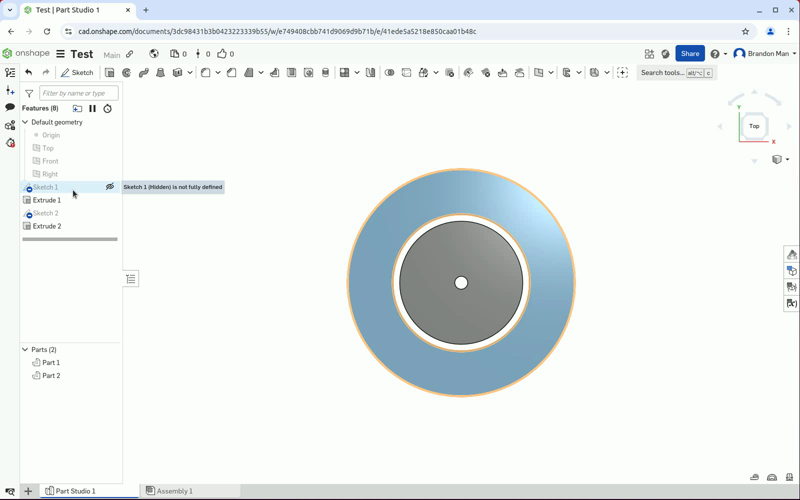
click(73, 189)
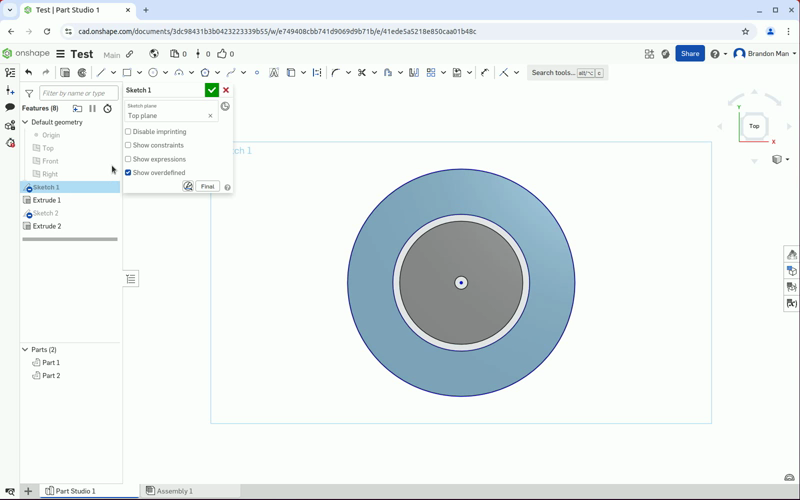
mouse_move(229, 92)
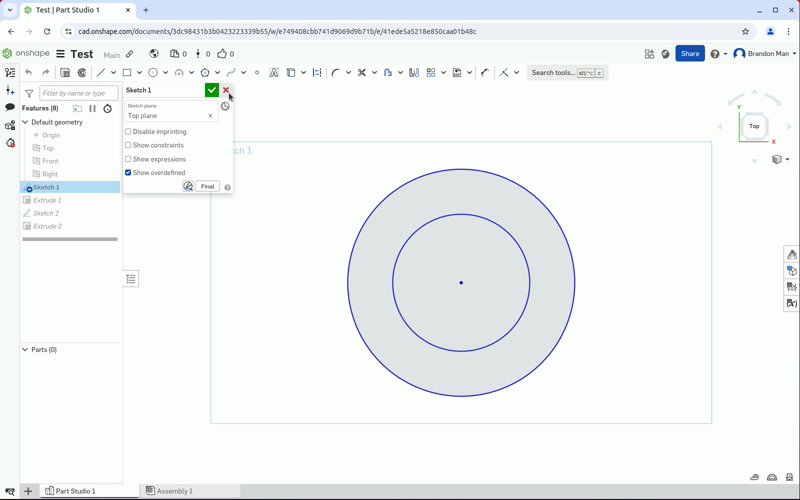
click(229, 92)
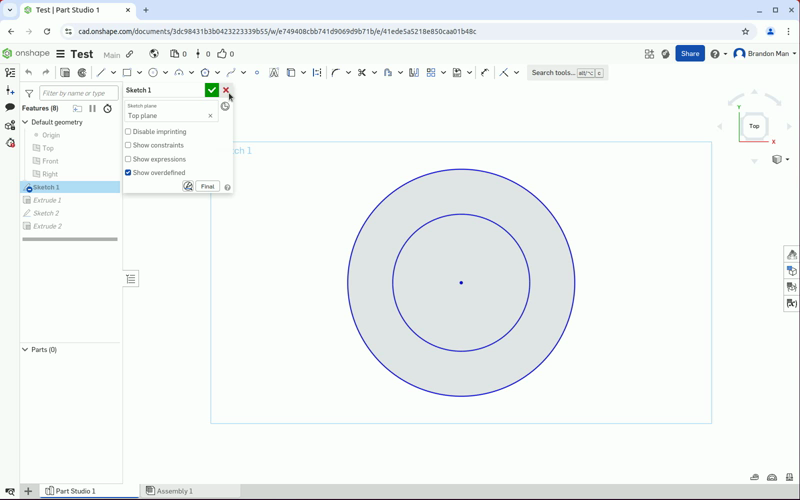
key(shift+s)
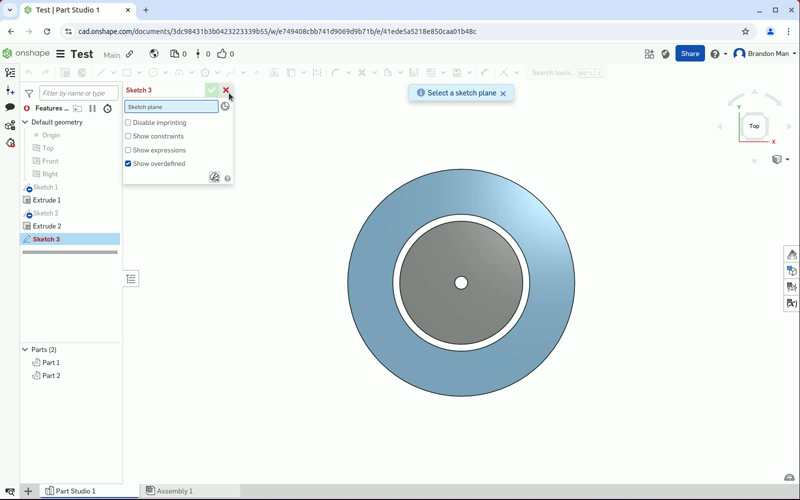
mouse_move(73, 150)
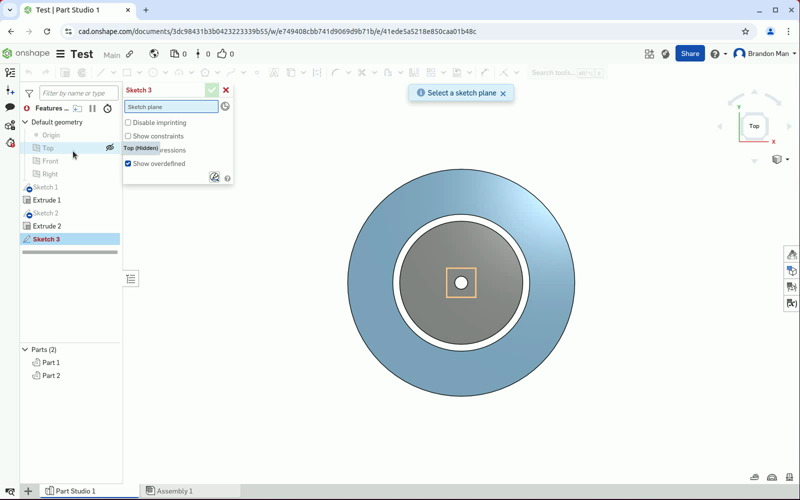
click(73, 150)
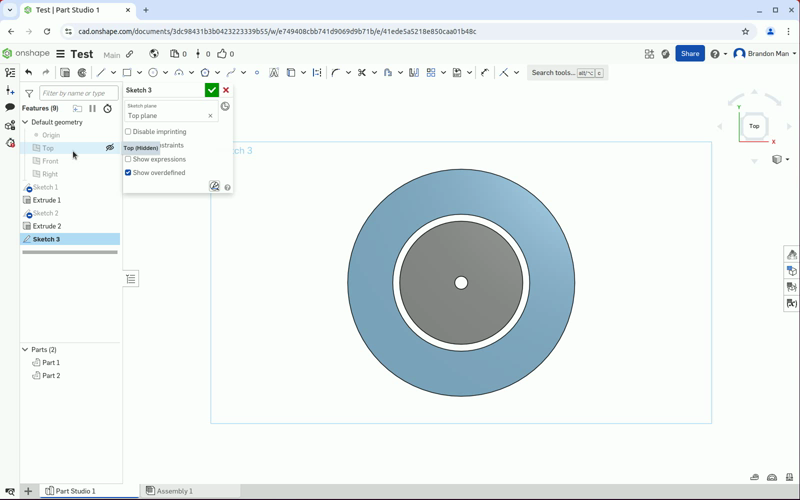
mouse_move(73, 352)
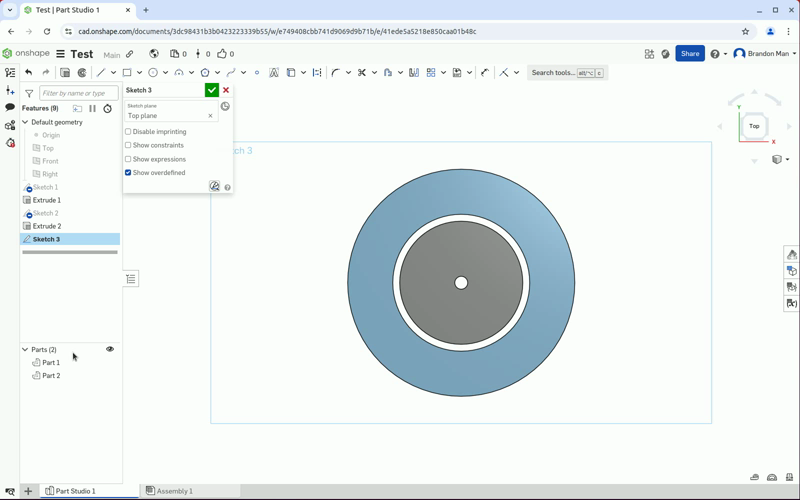
key(y)
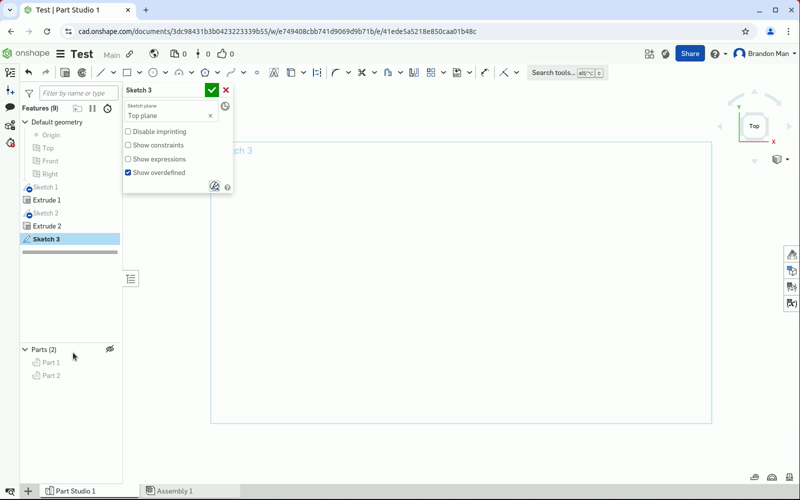
key(c)
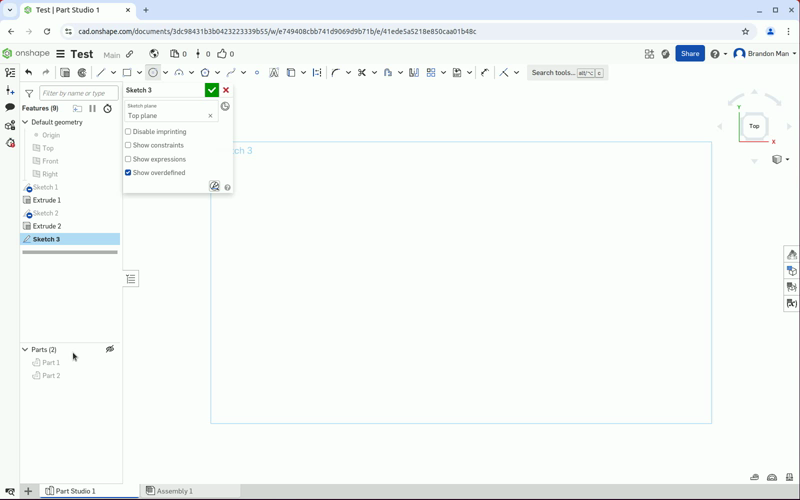
key_down(shift)
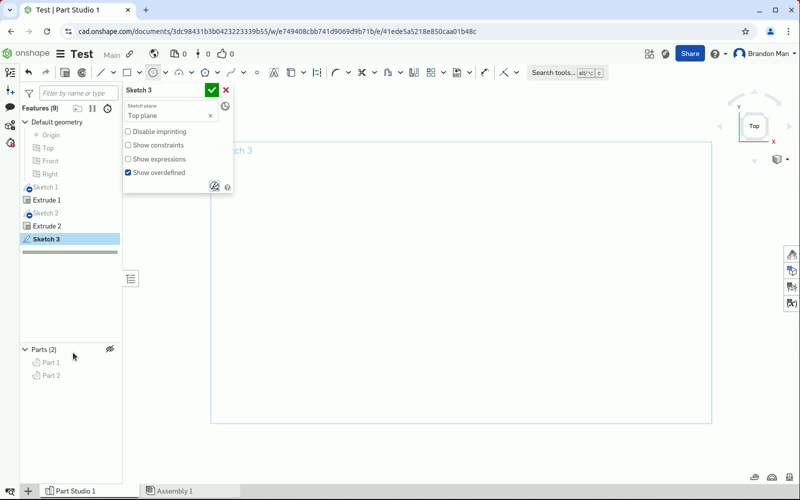
mouse_move(461, 282)
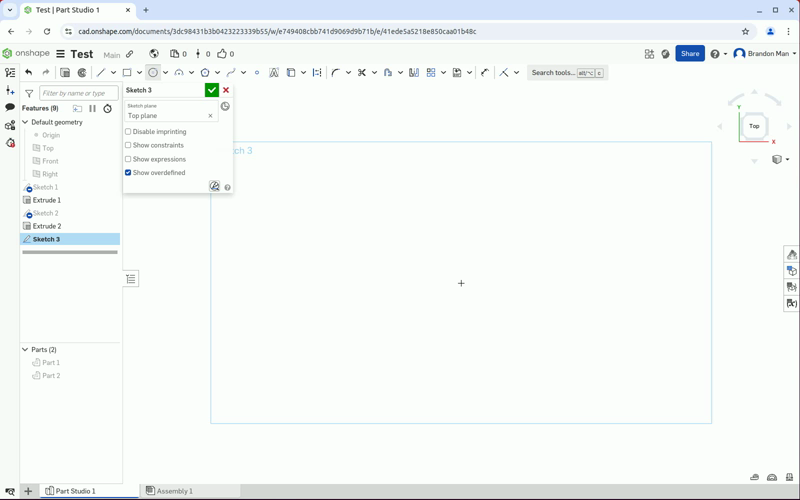
click(461, 282)
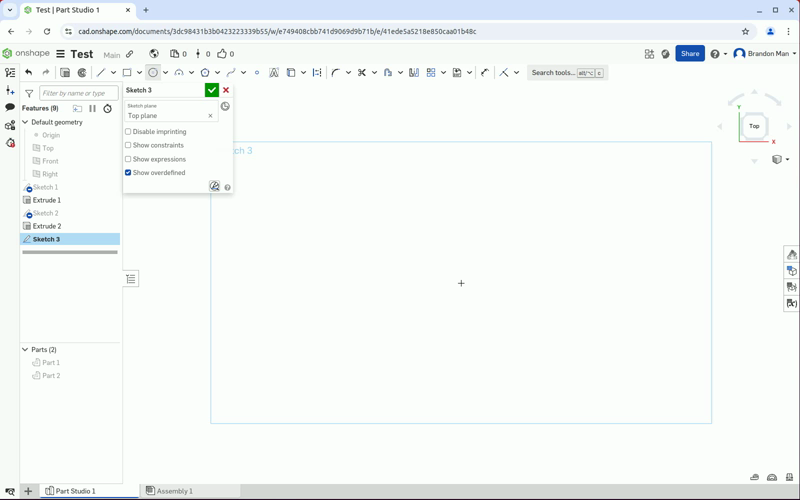
key_up(shift)
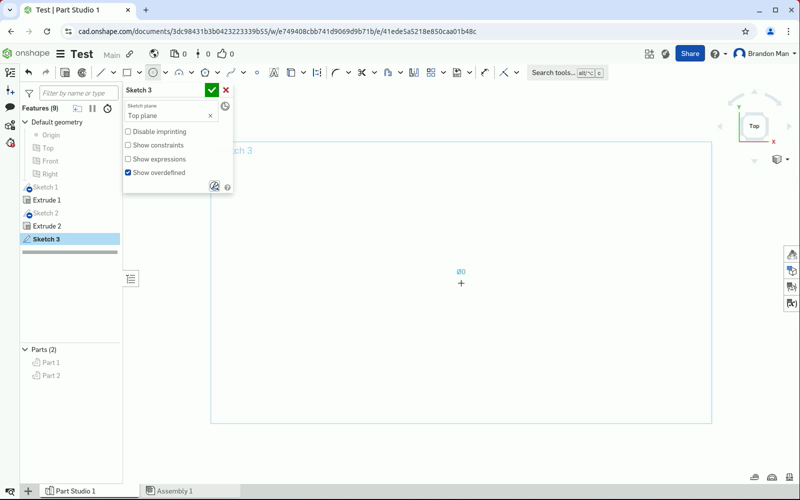
mouse_move(531, 282)
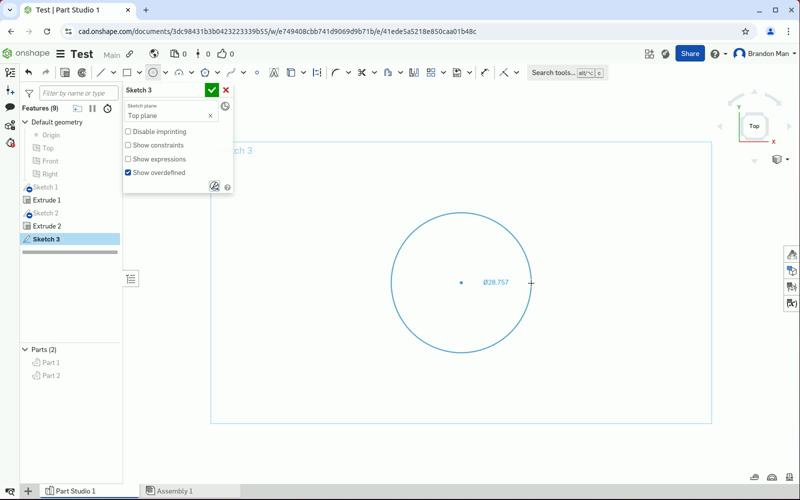
click(531, 282)
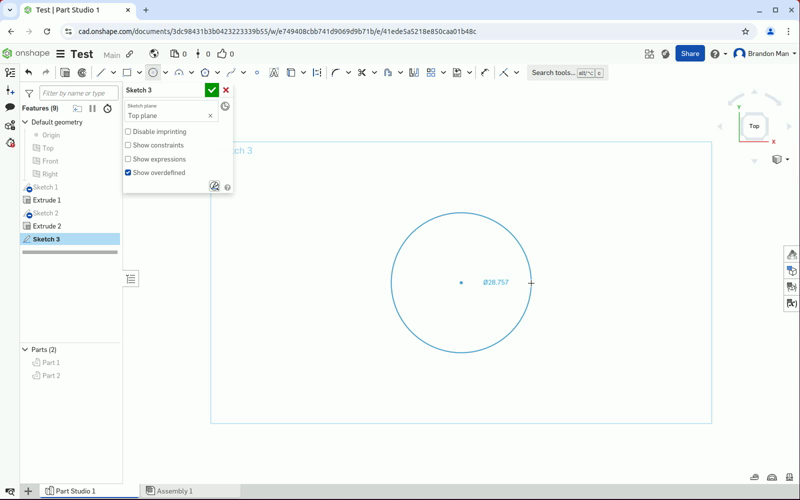
key(esc)
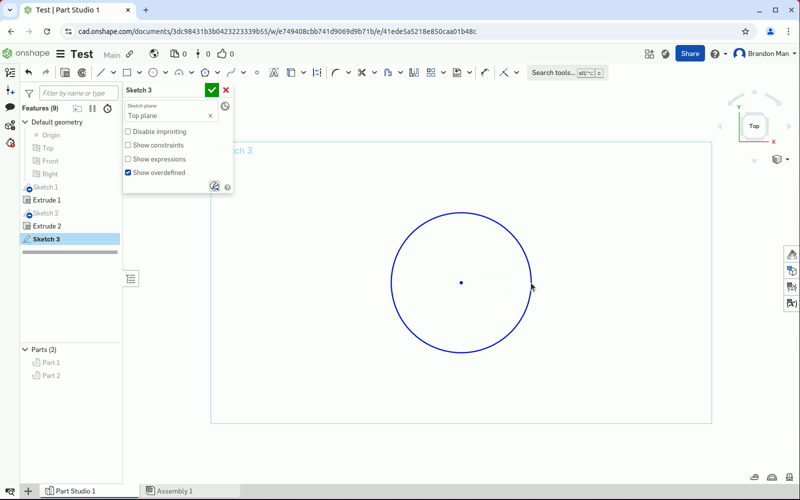
key(c)
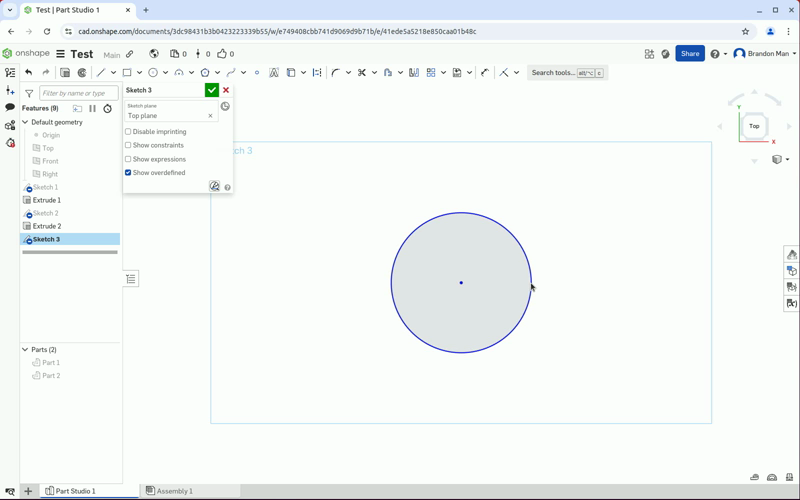
key_down(shift)
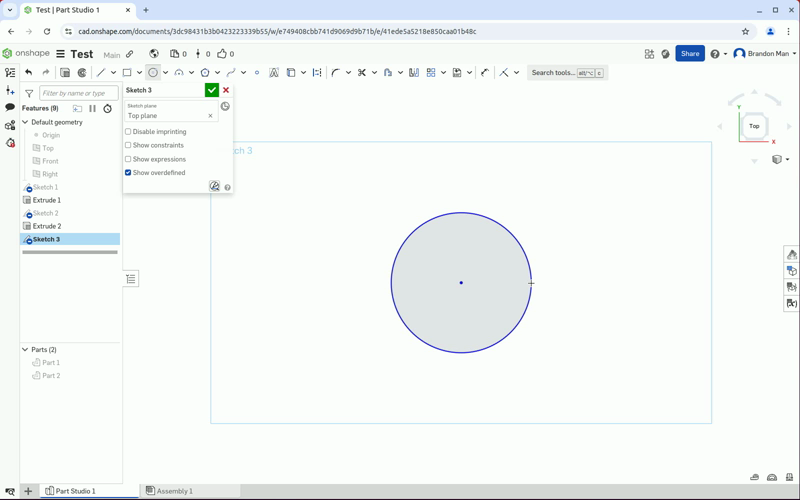
mouse_move(461, 282)
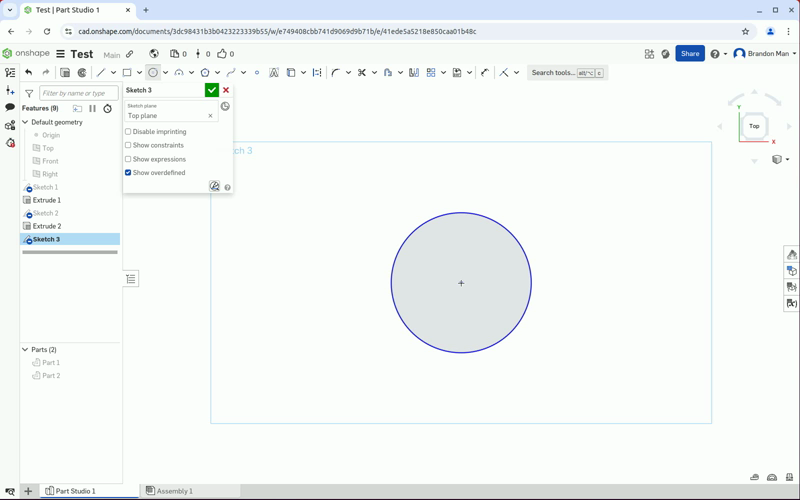
click(461, 282)
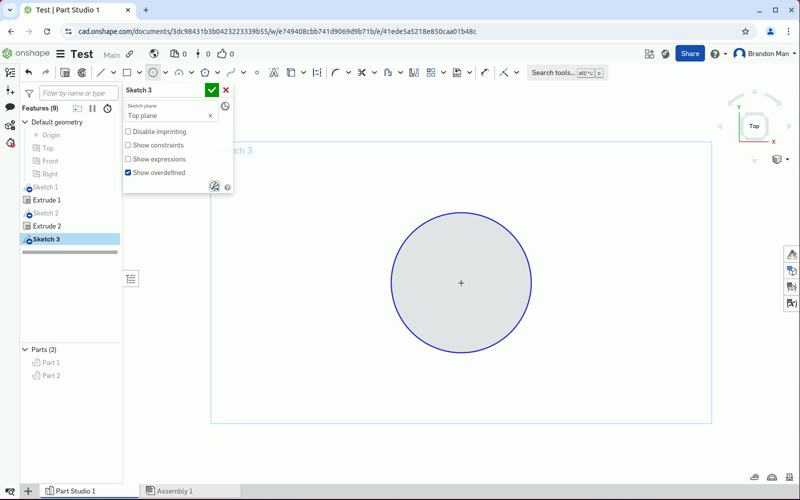
key_up(shift)
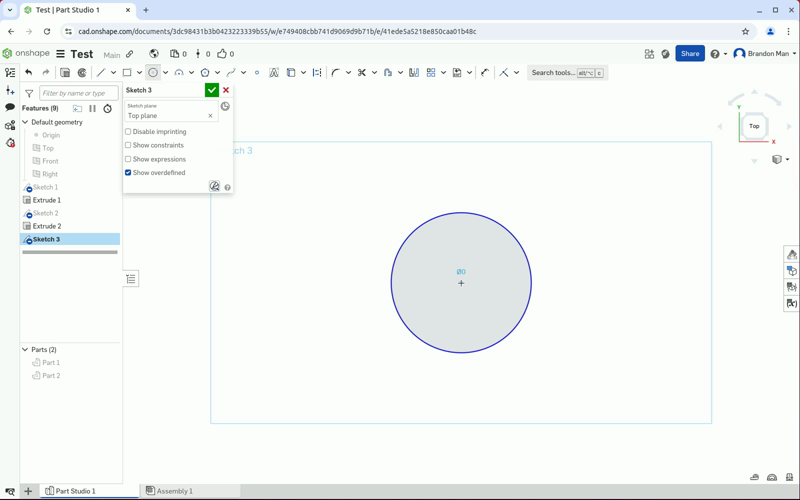
mouse_move(523, 282)
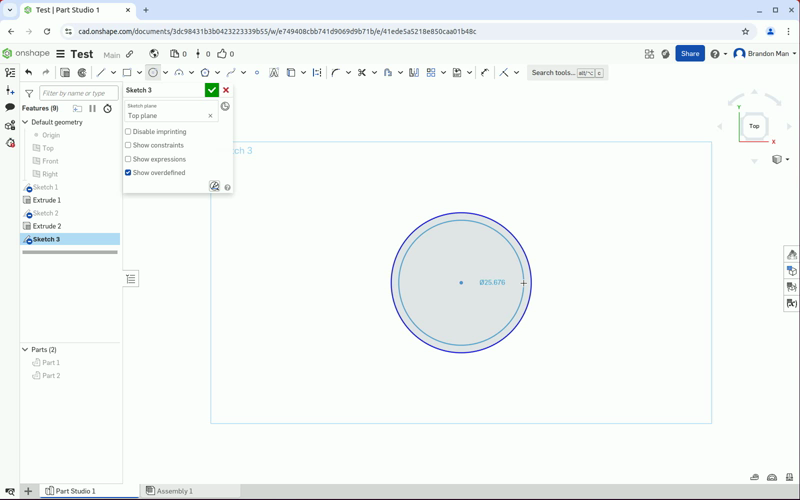
click(523, 282)
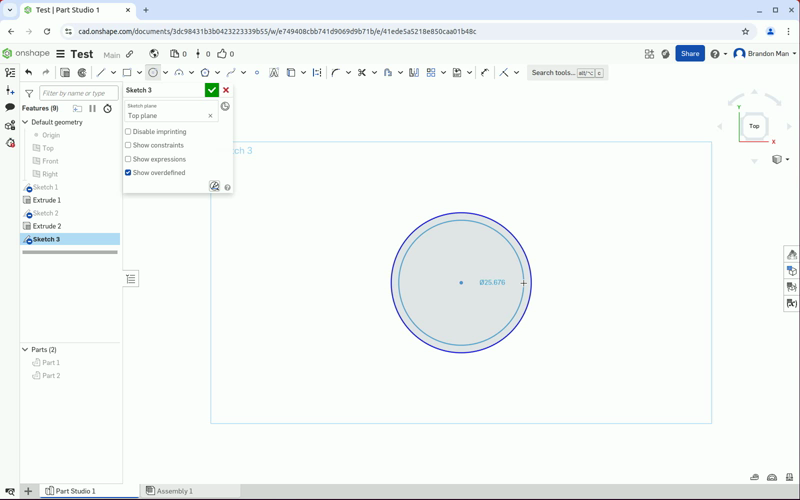
key(esc)
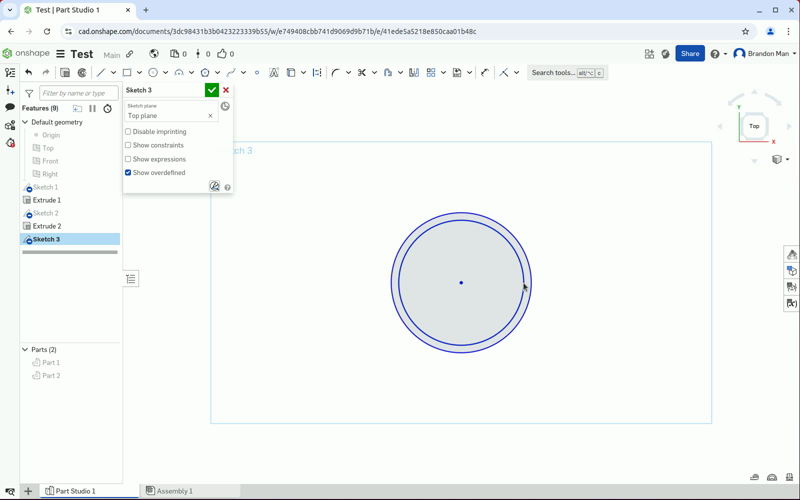
mouse_move(523, 256)
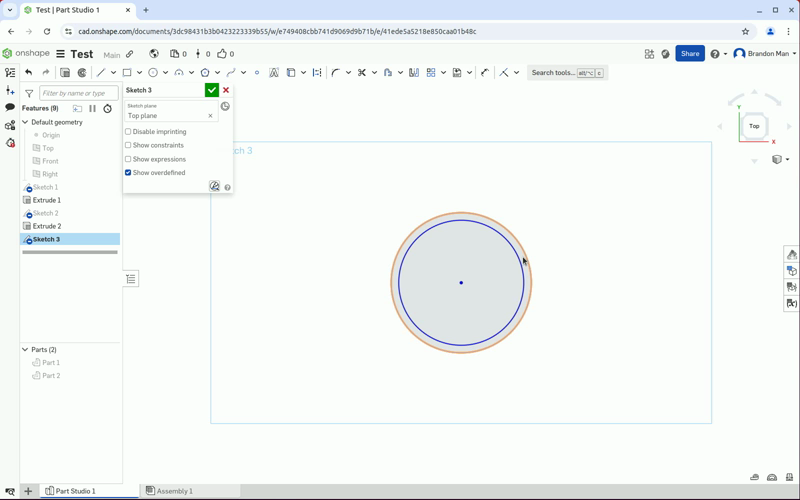
click(523, 256)
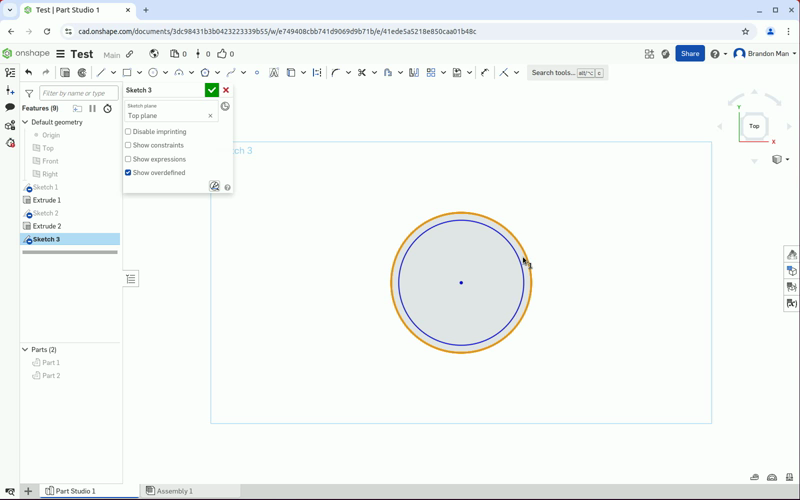
mouse_move(73, 352)
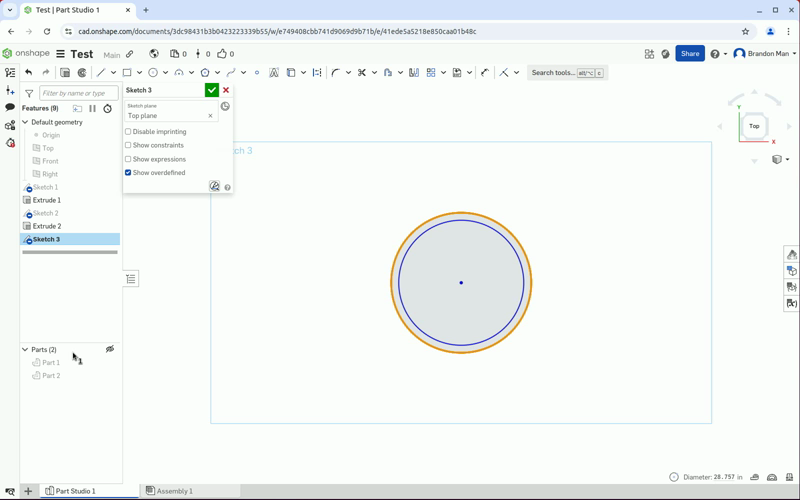
key(shift+y)
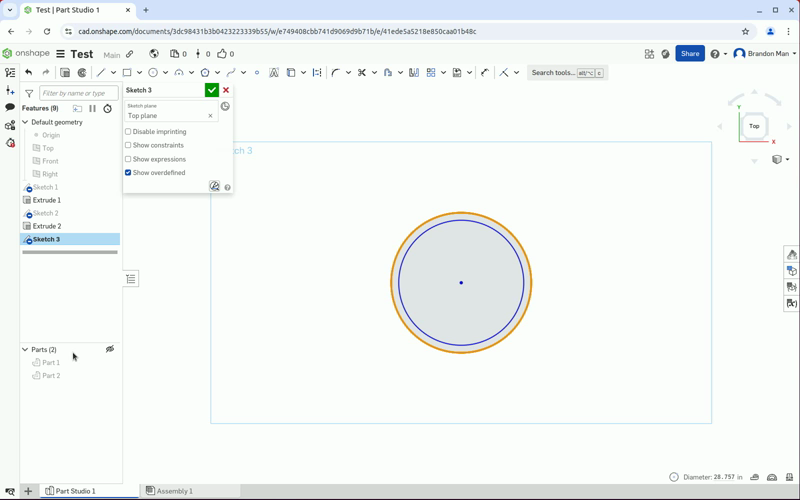
key(shift+e)
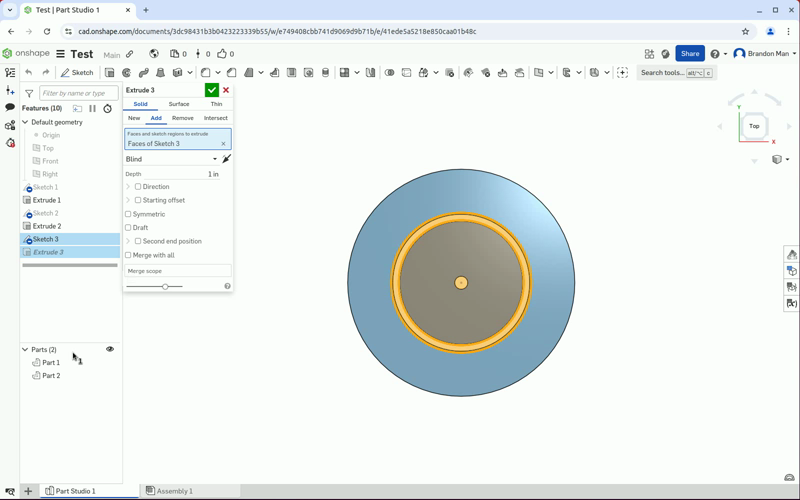
mouse_move(143, 106)
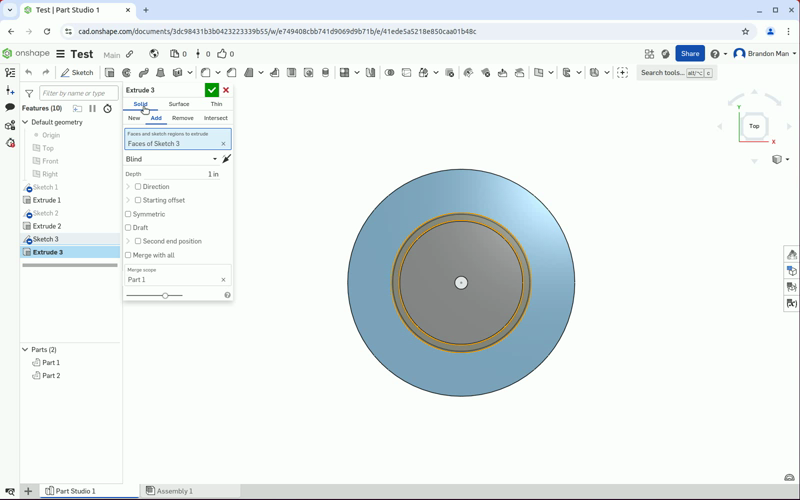
click(143, 106)
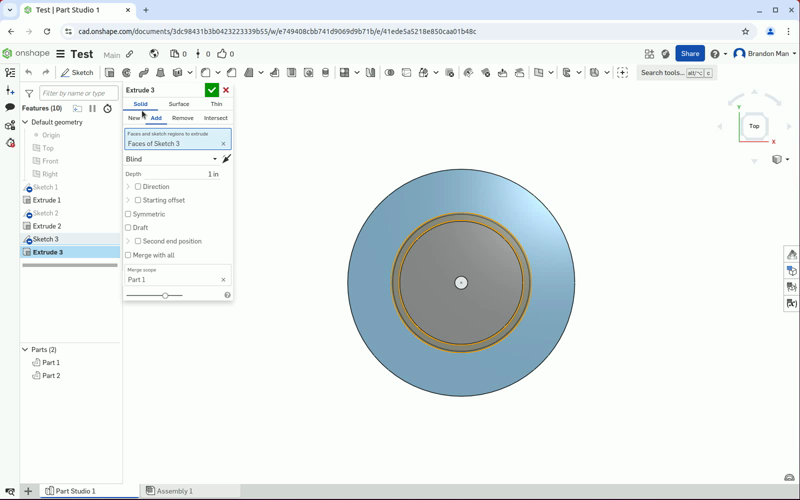
mouse_move(137, 120)
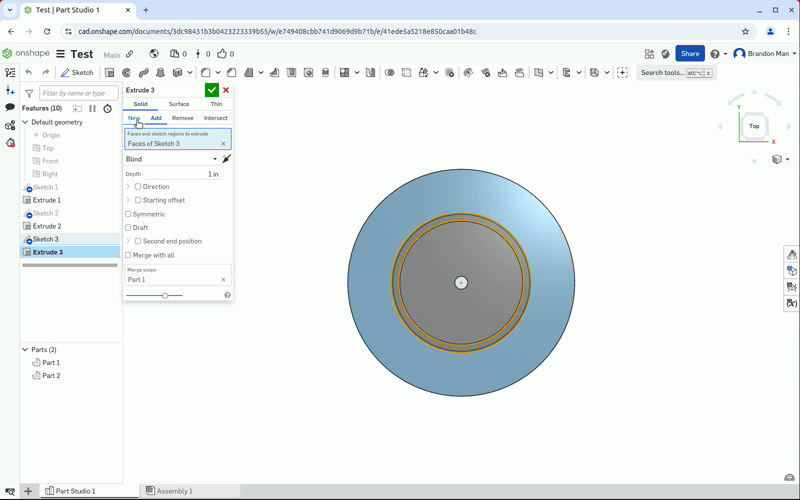
click(137, 120)
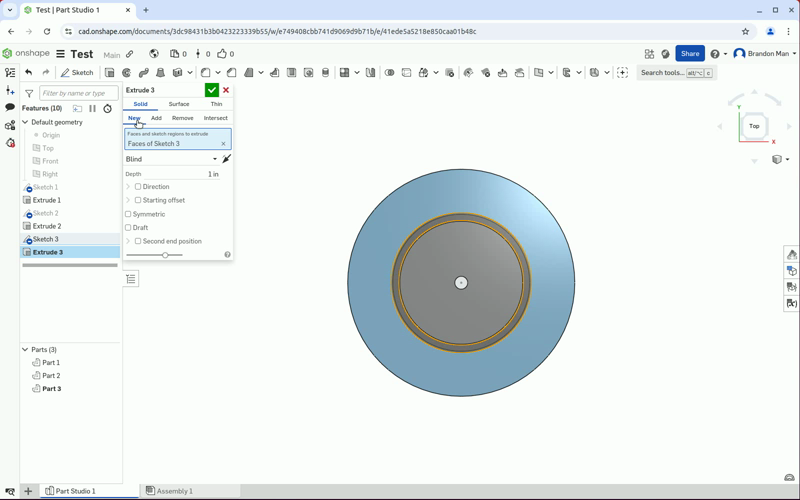
key(tab, 4)
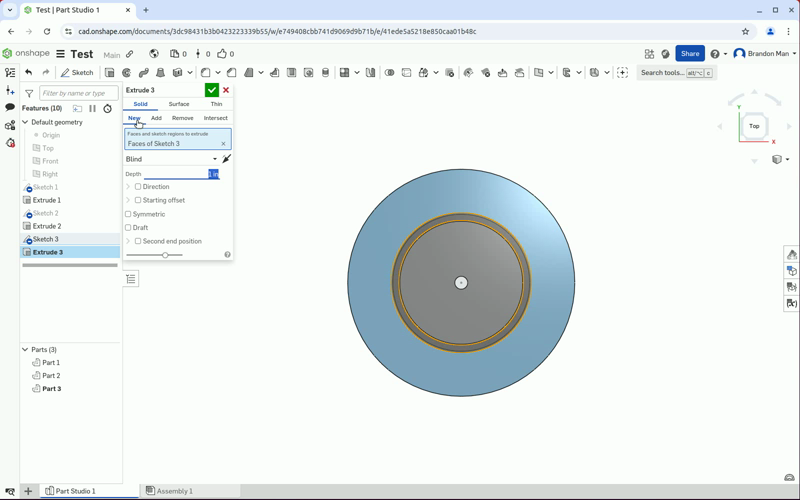
text(1.685)
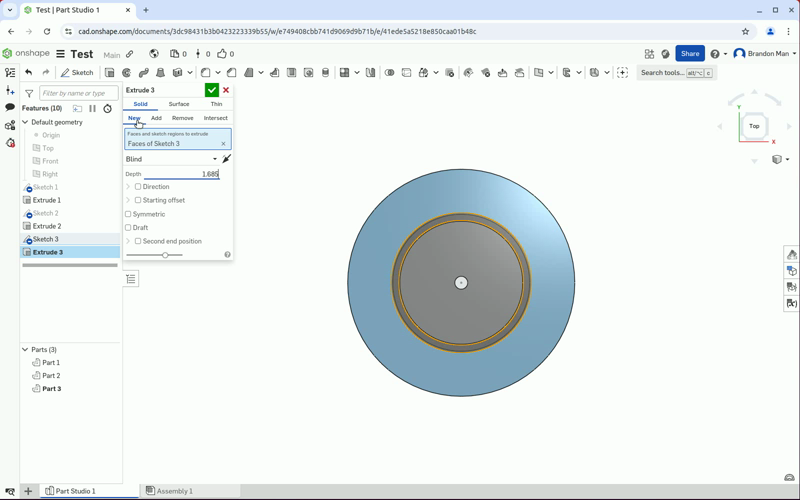
key(enter)
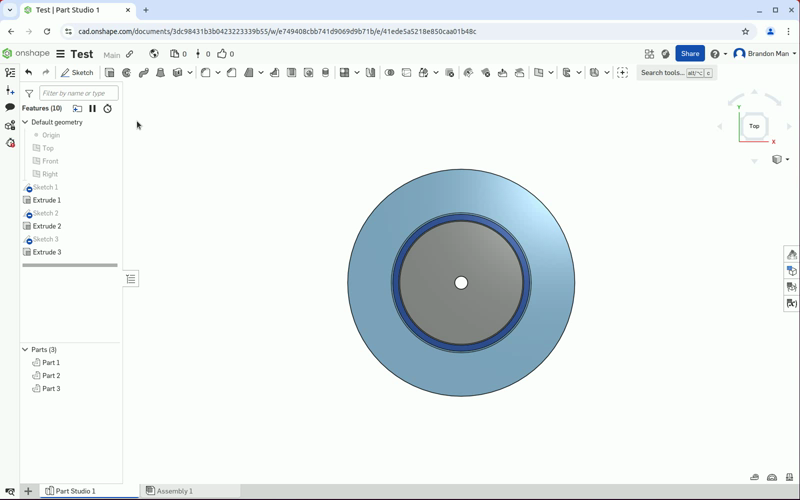
key(shift+h)
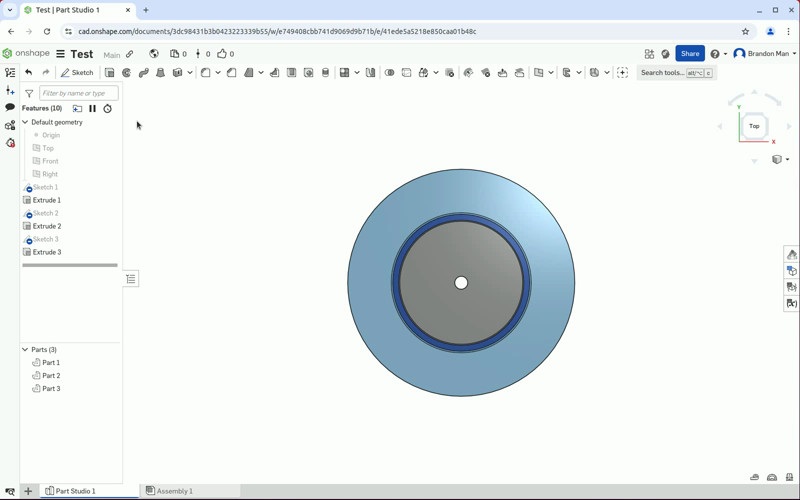
key(shift+h)
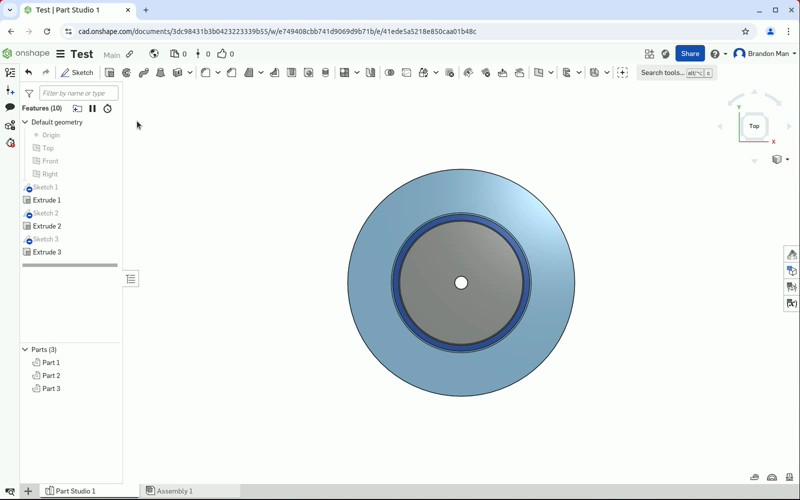
mouse_move(73, 189)
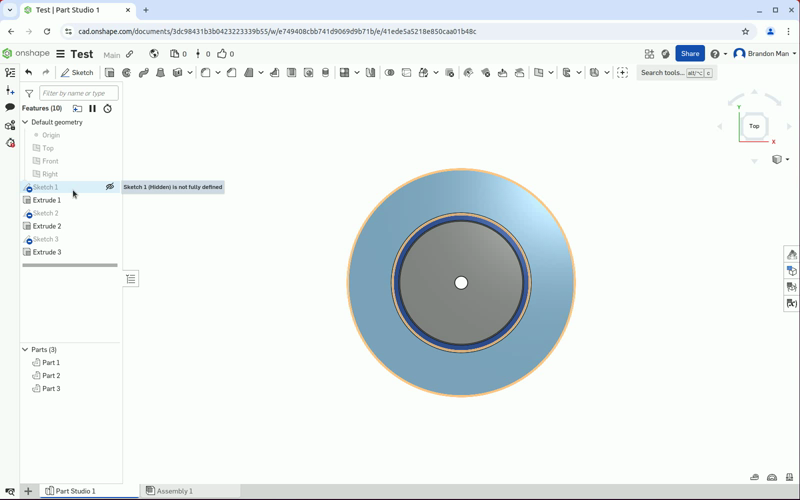
click(73, 189)
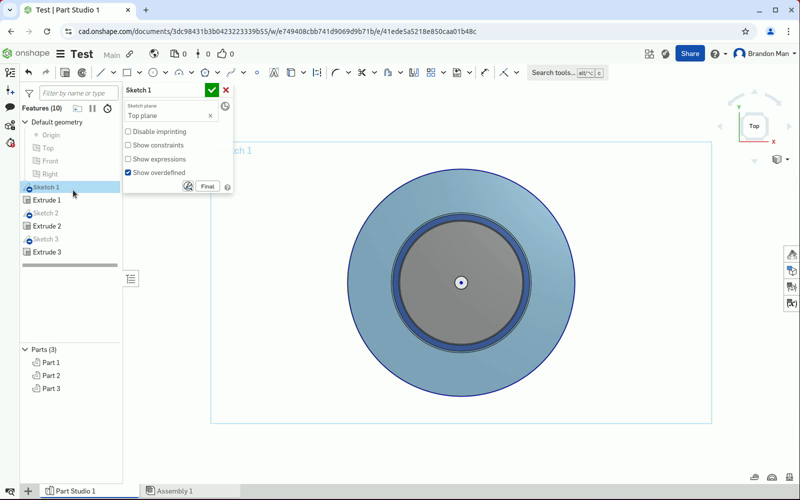
mouse_move(229, 92)
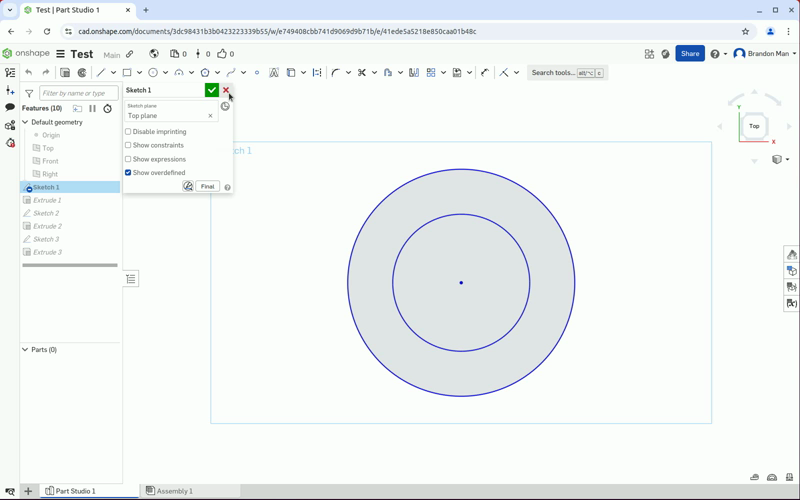
click(229, 92)
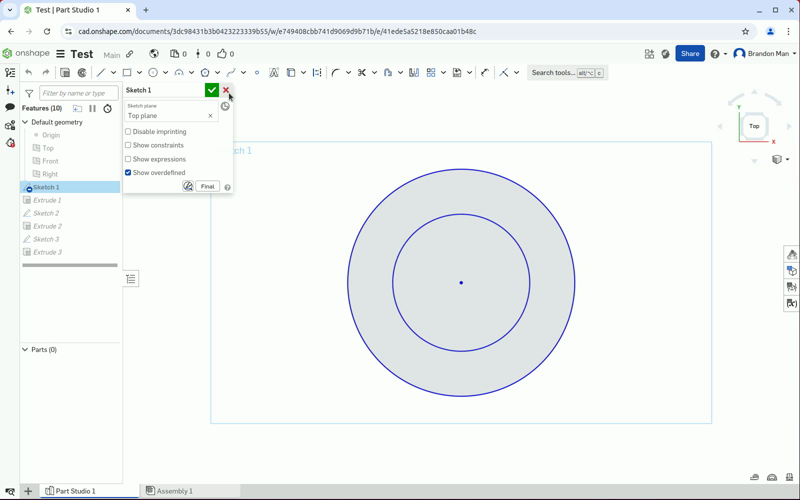
key(shift+s)
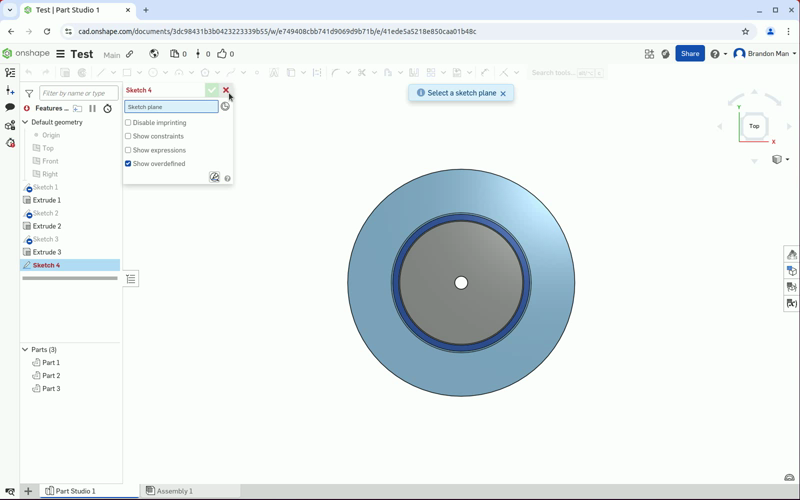
mouse_move(73, 150)
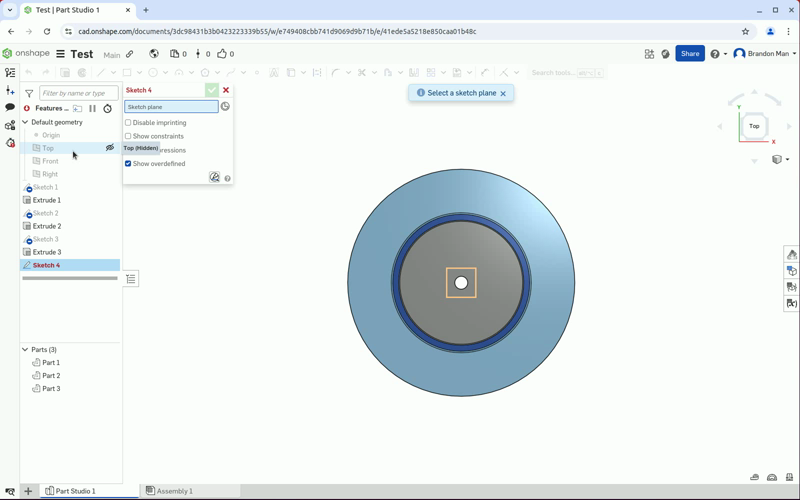
click(73, 150)
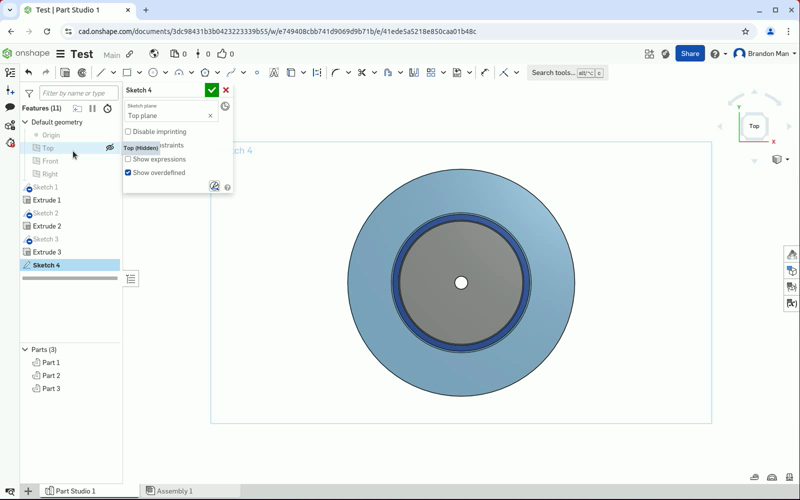
mouse_move(73, 352)
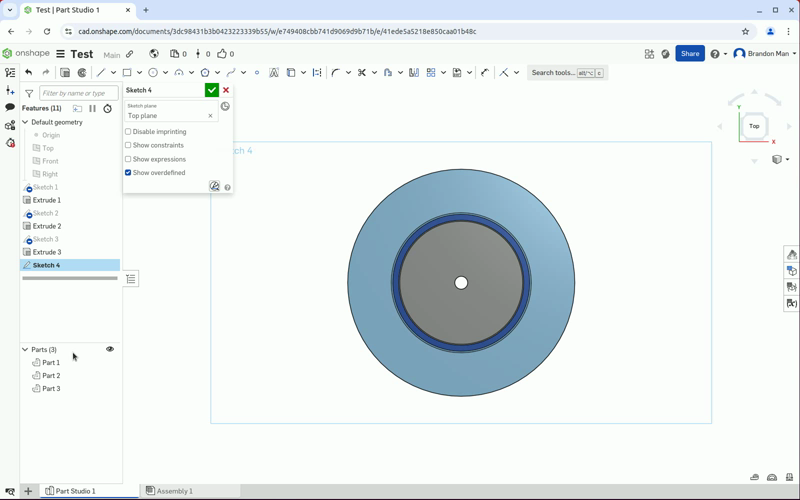
key(y)
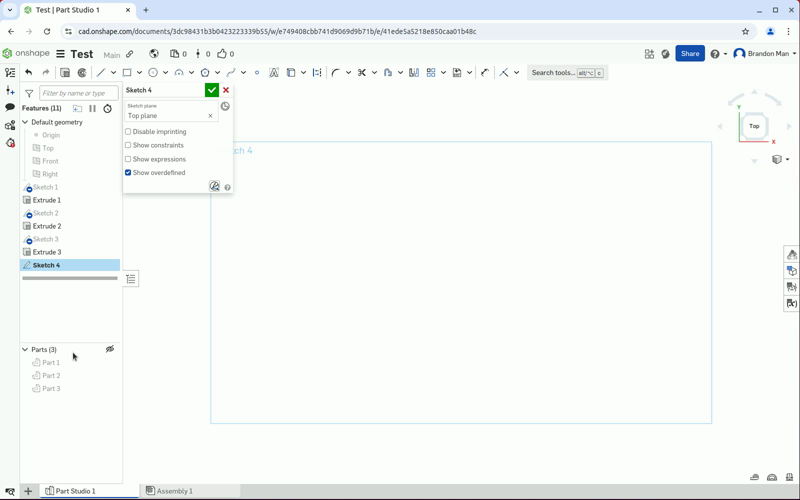
key(c)
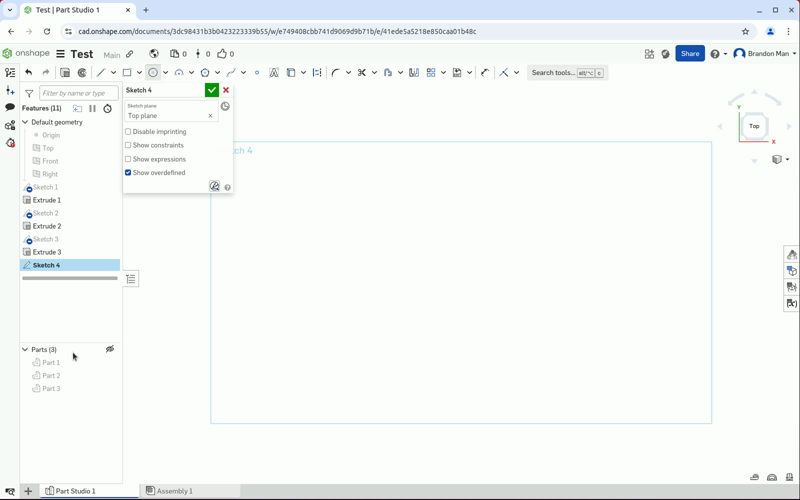
key_down(shift)
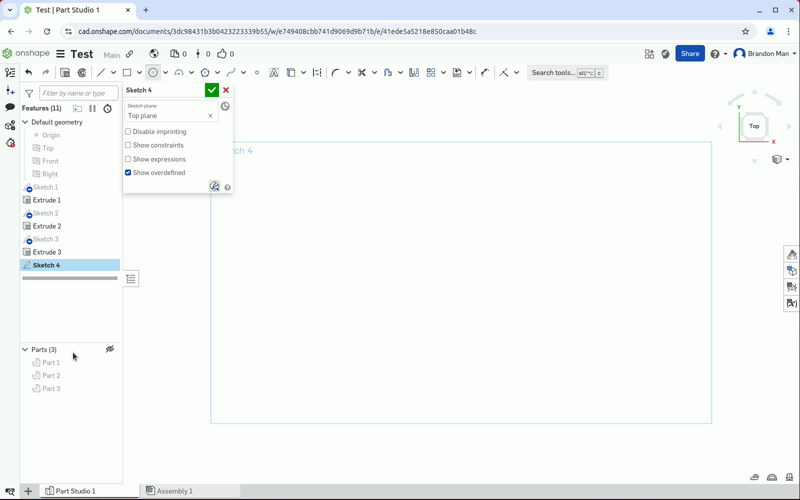
mouse_move(461, 282)
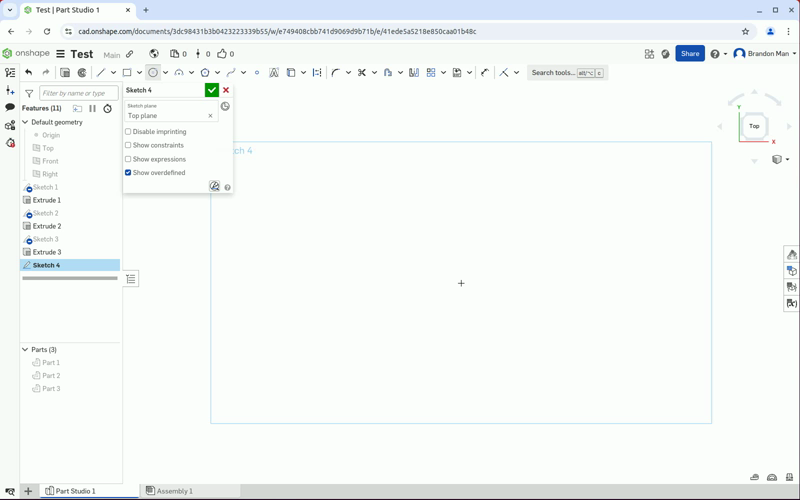
click(461, 282)
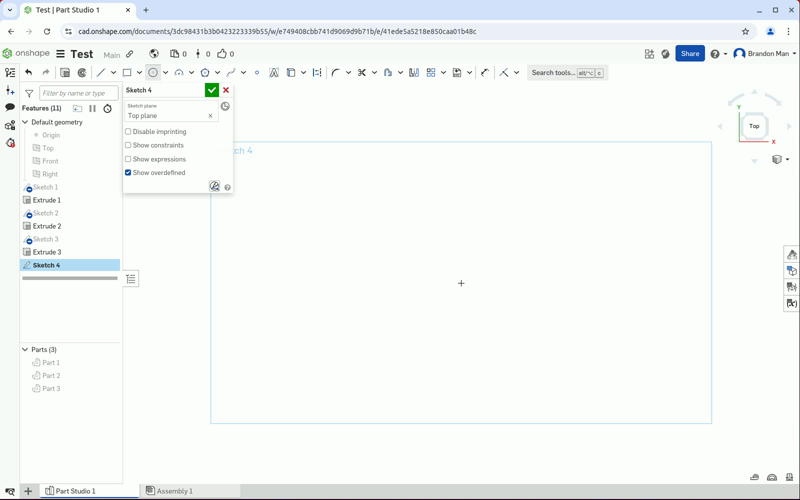
key_up(shift)
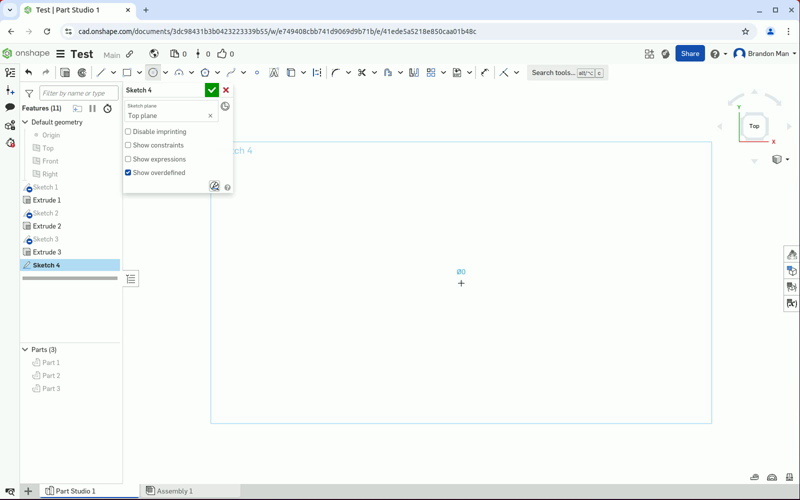
mouse_move(531, 282)
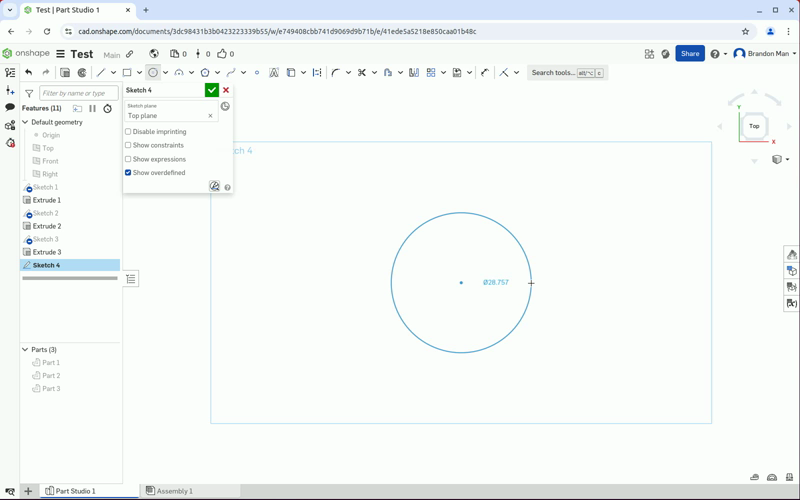
click(531, 282)
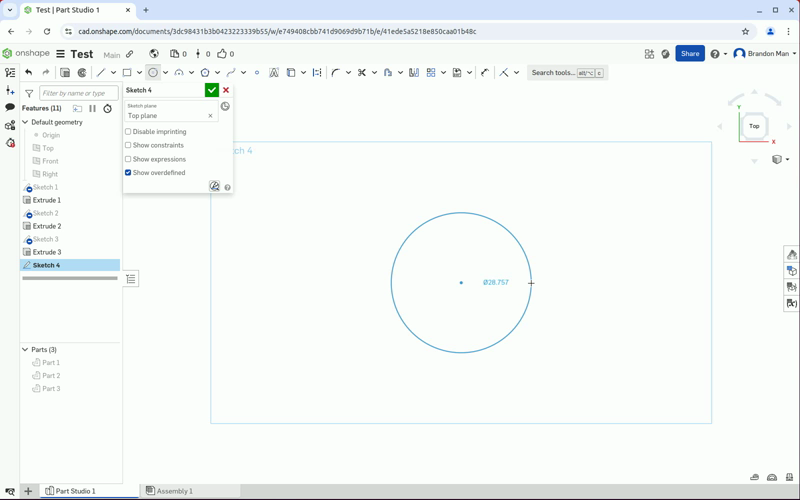
key(esc)
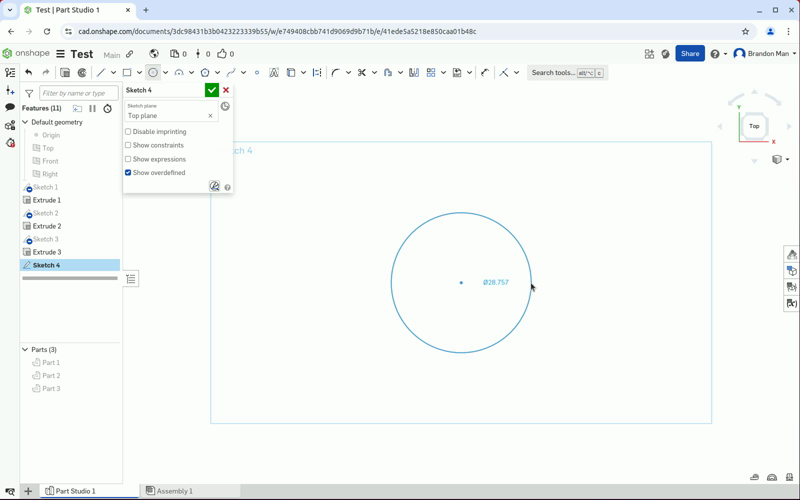
key(c)
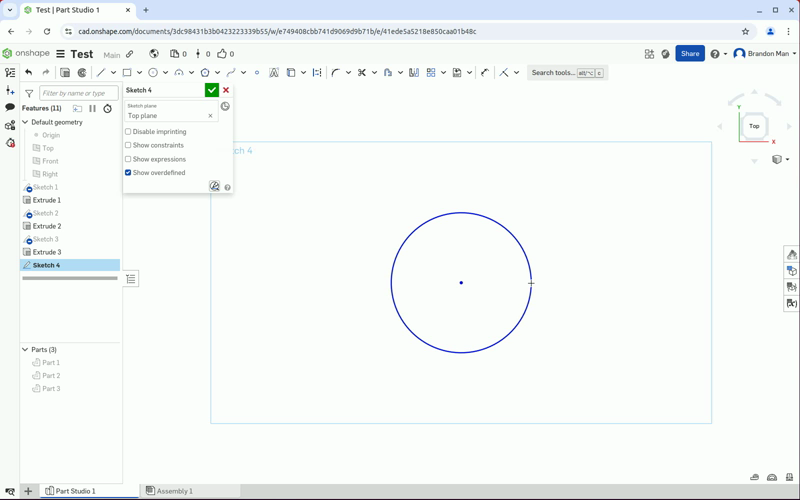
key_down(shift)
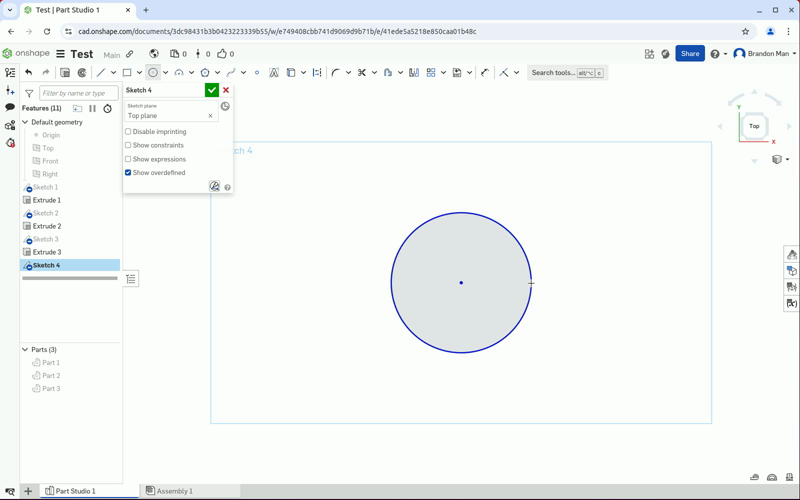
mouse_move(461, 282)
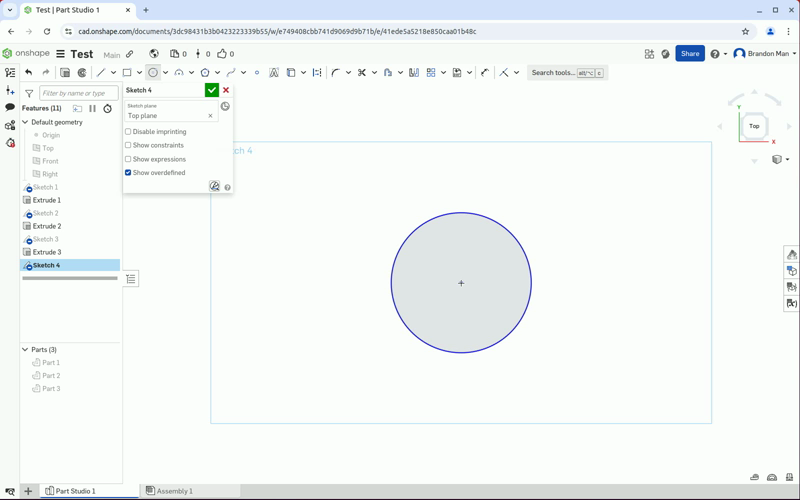
click(461, 282)
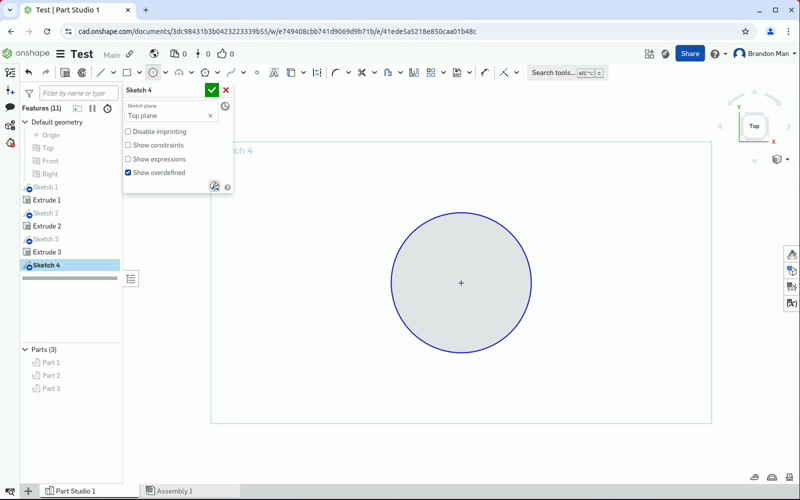
key_up(shift)
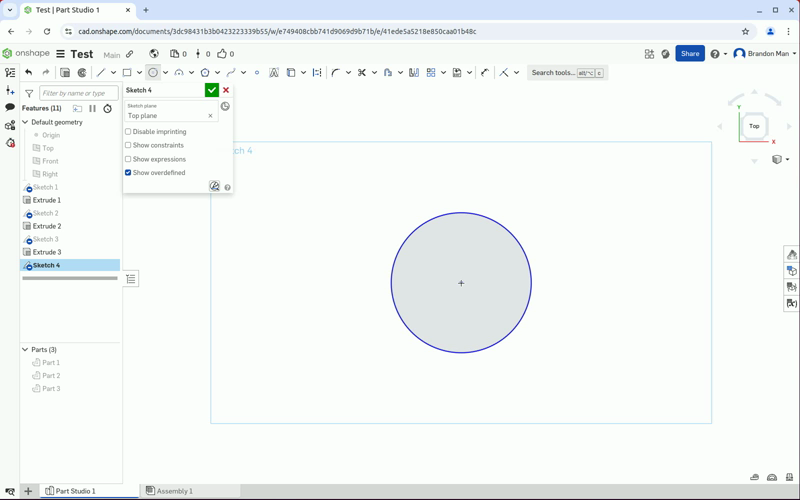
mouse_move(523, 282)
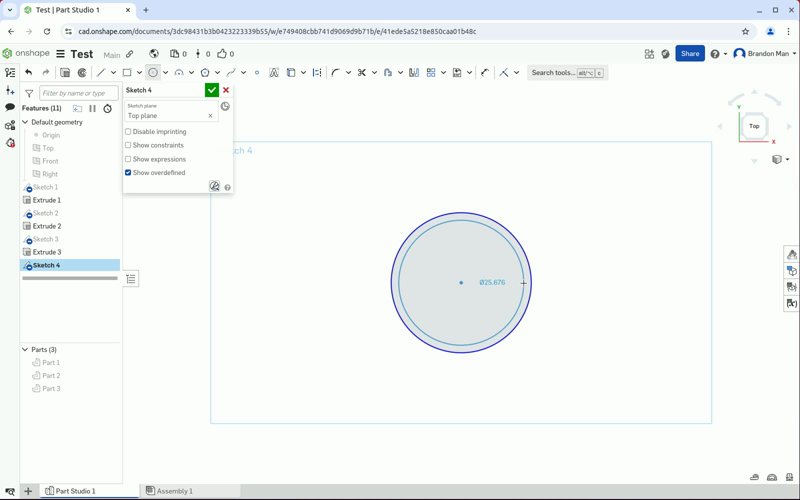
click(523, 282)
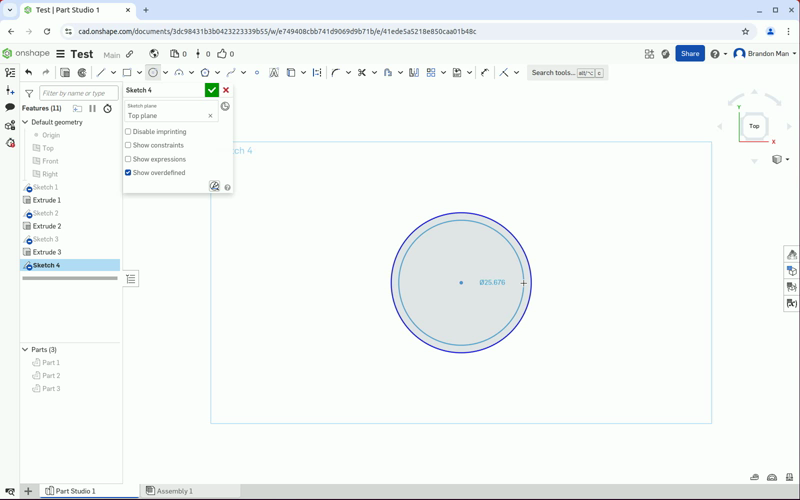
key(esc)
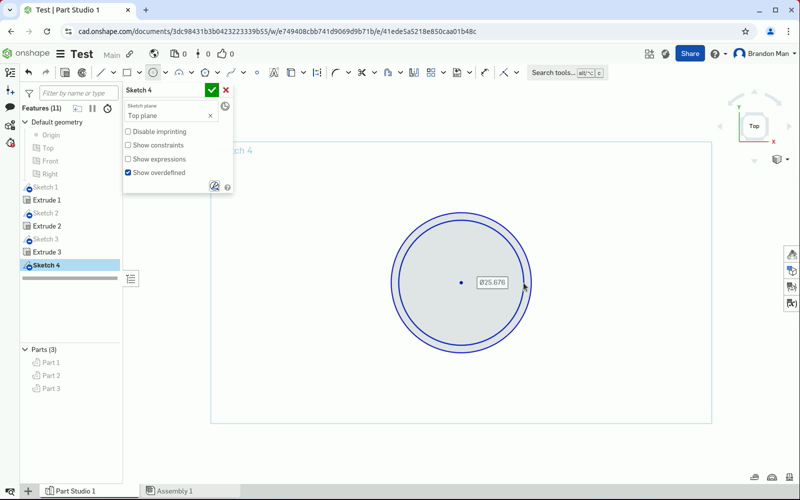
mouse_move(432, 223)
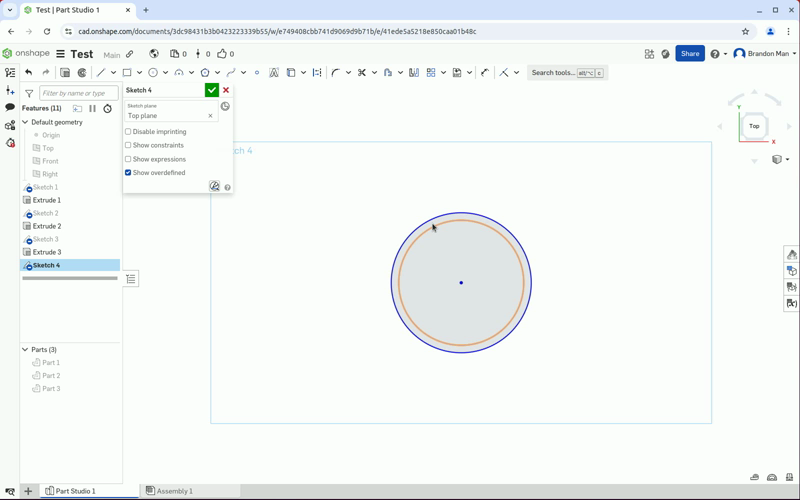
click(432, 223)
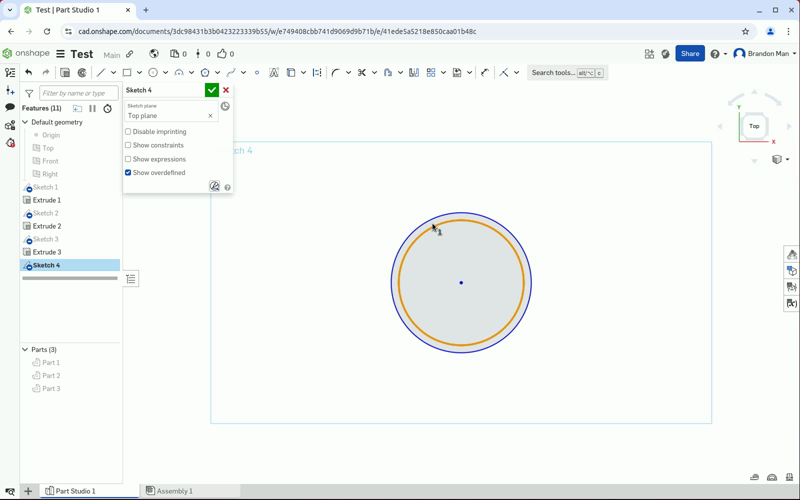
mouse_move(73, 352)
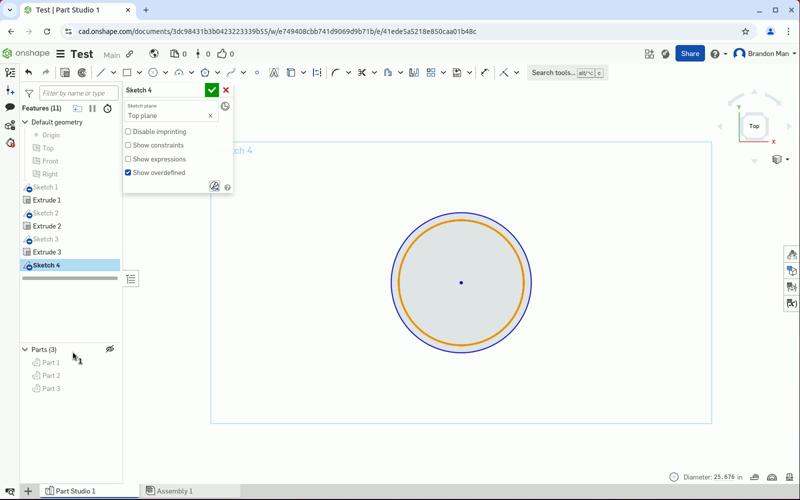
key(shift+y)
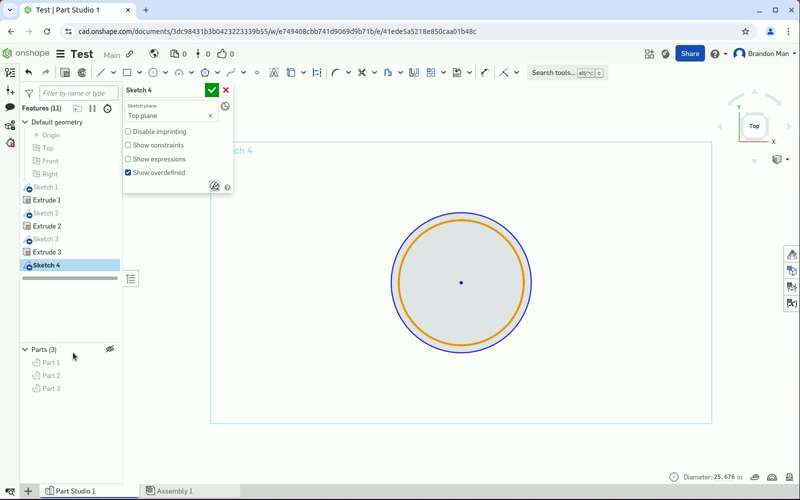
key(shift+e)
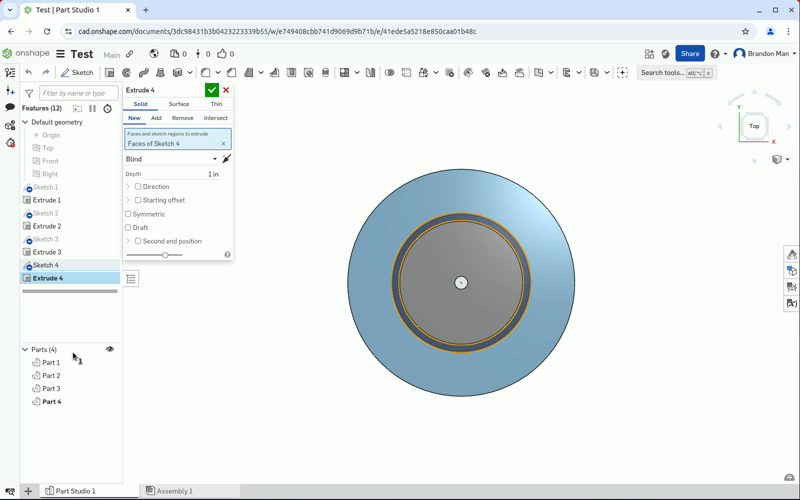
mouse_move(143, 106)
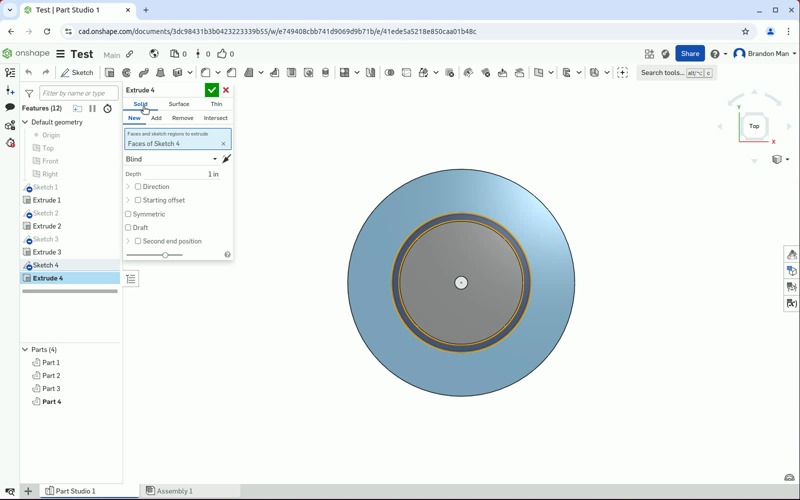
click(143, 106)
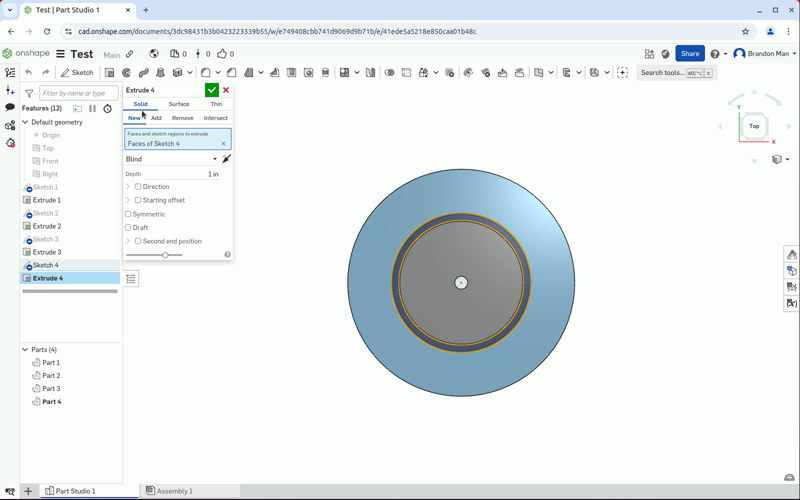
mouse_move(137, 120)
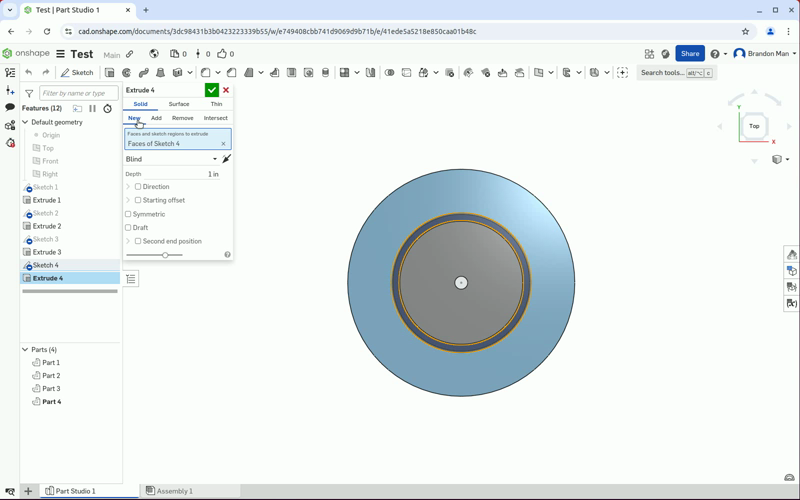
click(137, 120)
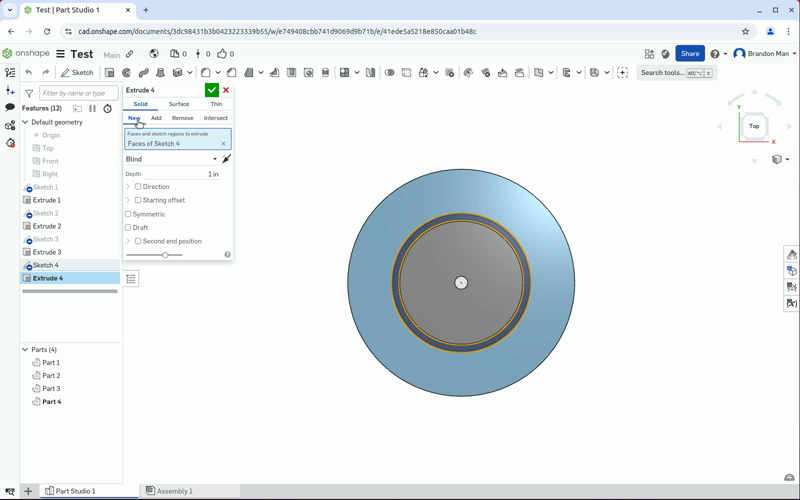
key(tab, 4)
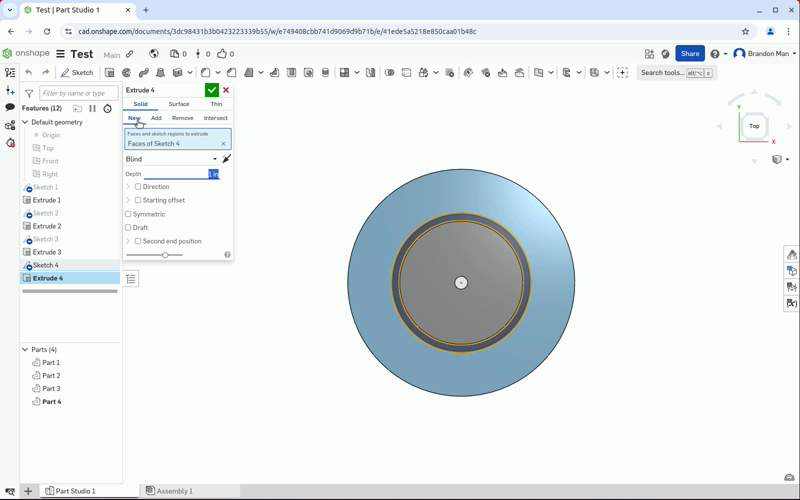
text(17.331)
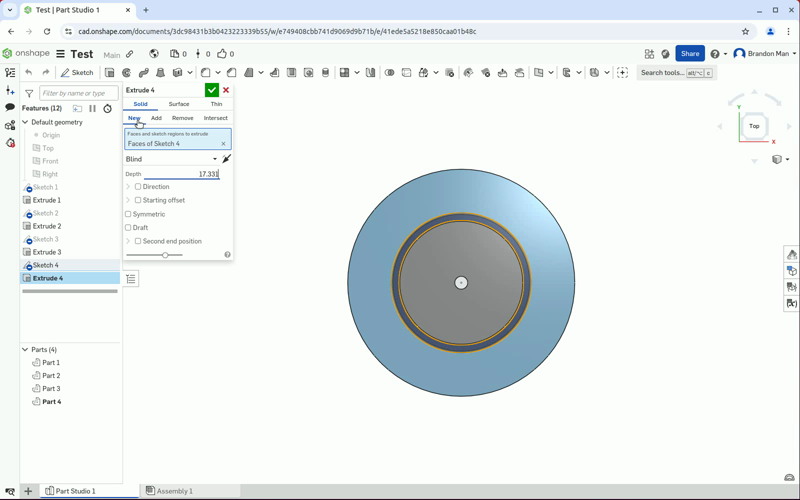
key(enter)
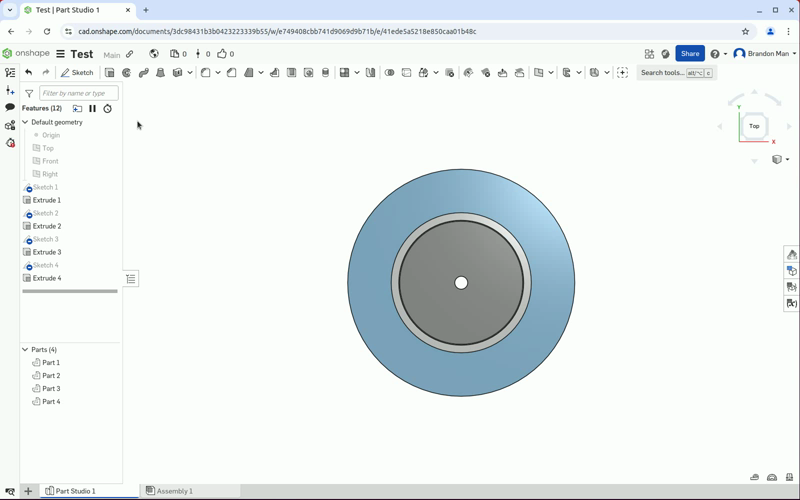
key(shift+h)
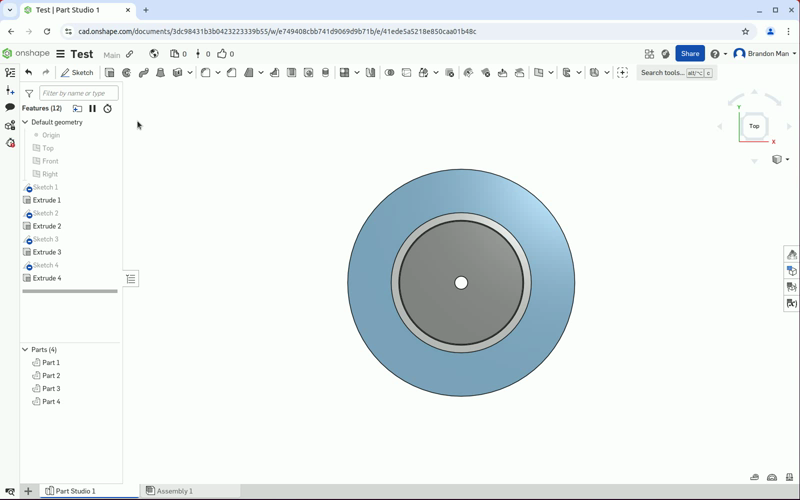
key(shift+h)
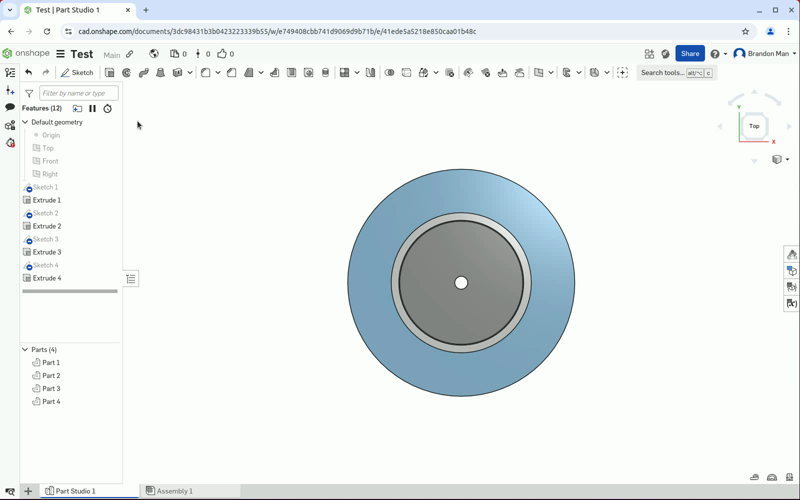
mouse_move(73, 189)
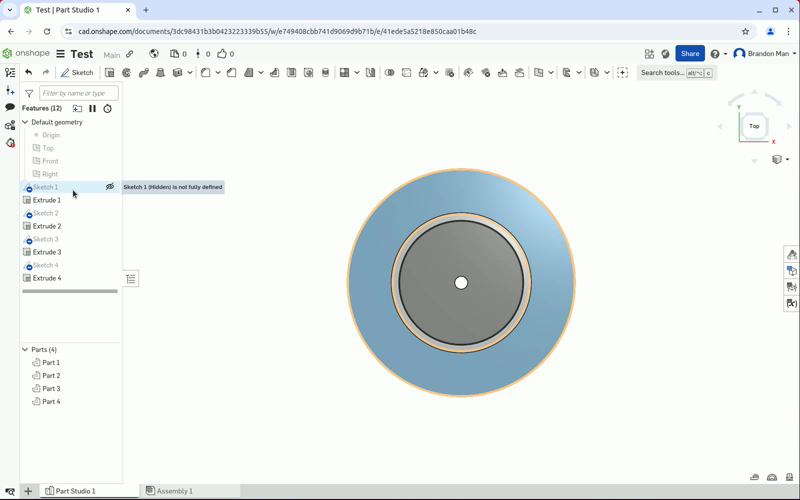
click(73, 189)
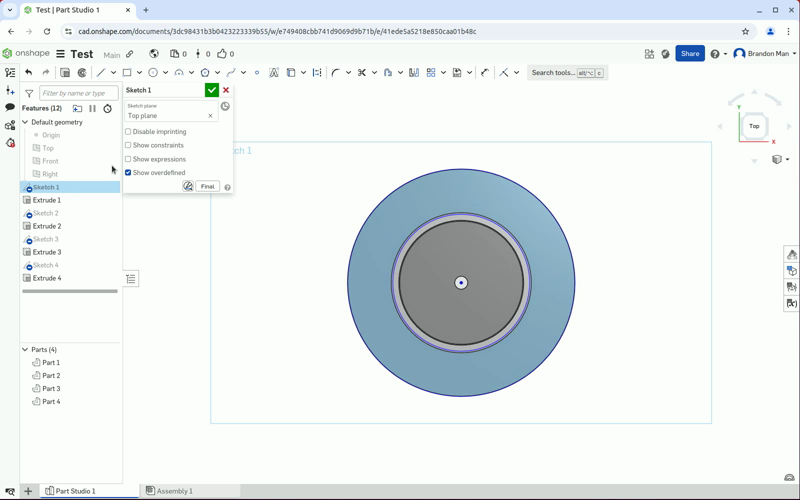
mouse_move(229, 92)
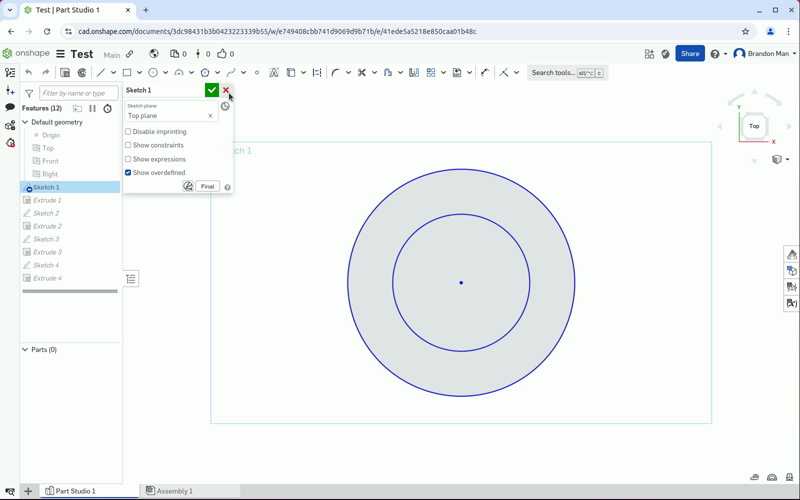
click(229, 92)
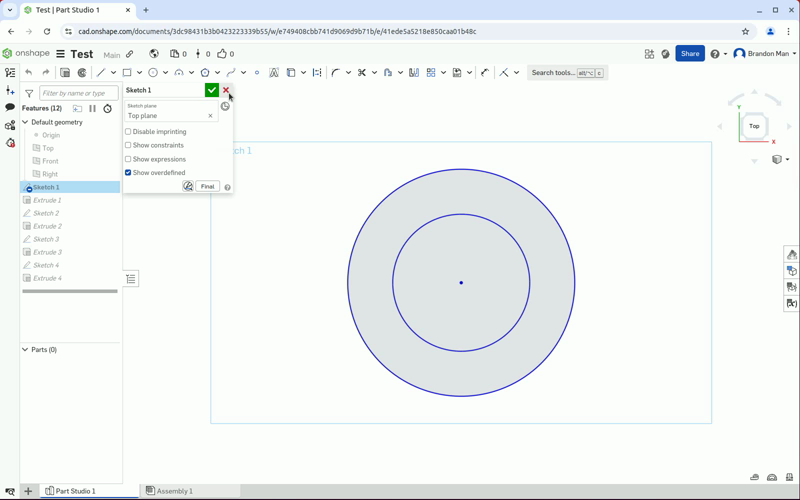
key(shift+s)
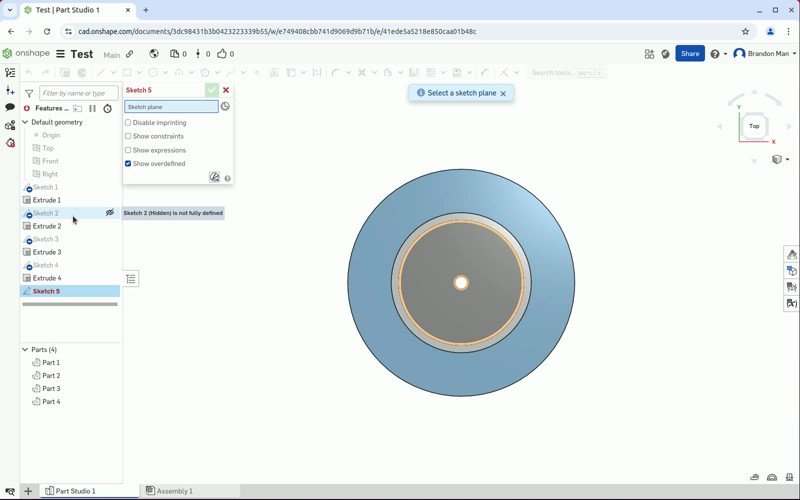
scroll(3)
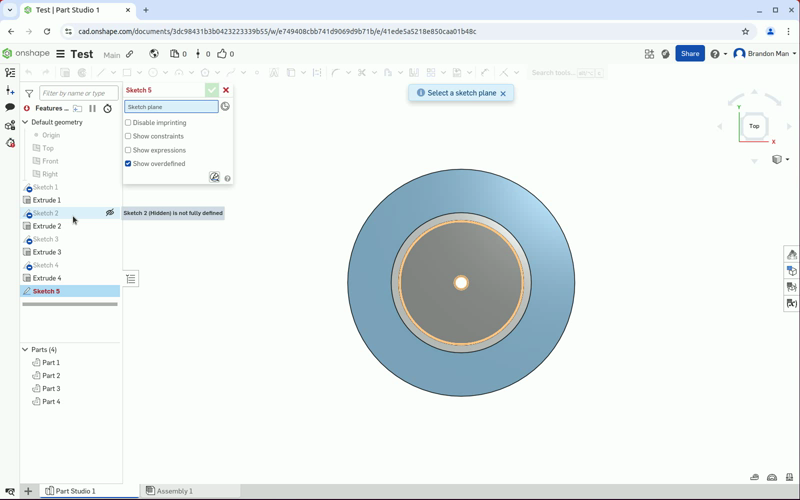
mouse_move(73, 150)
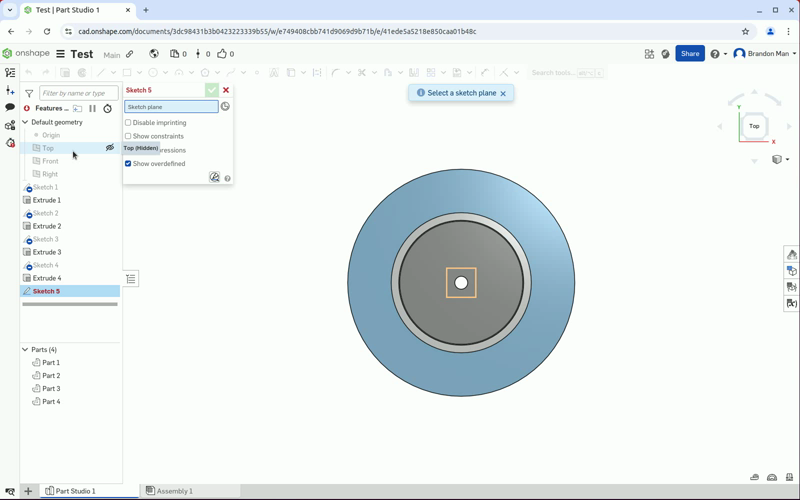
click(73, 150)
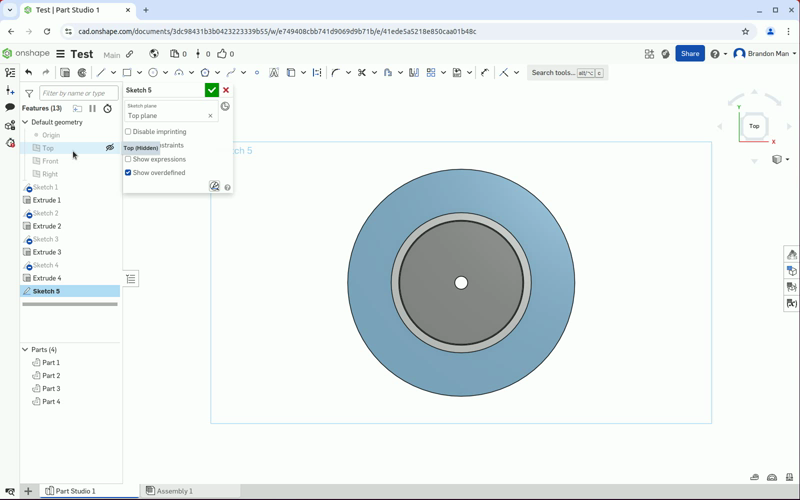
mouse_move(73, 352)
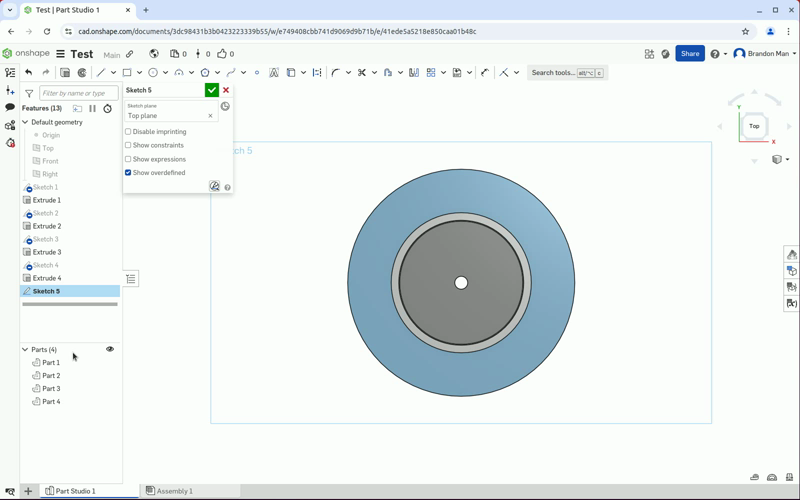
key(y)
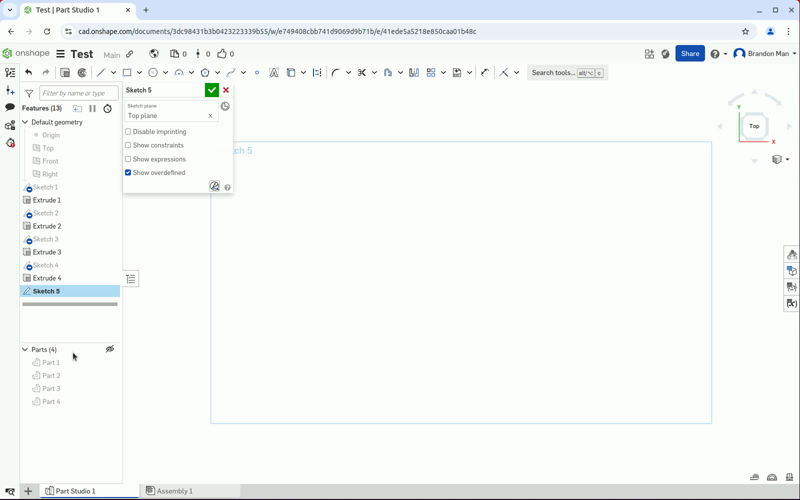
key(c)
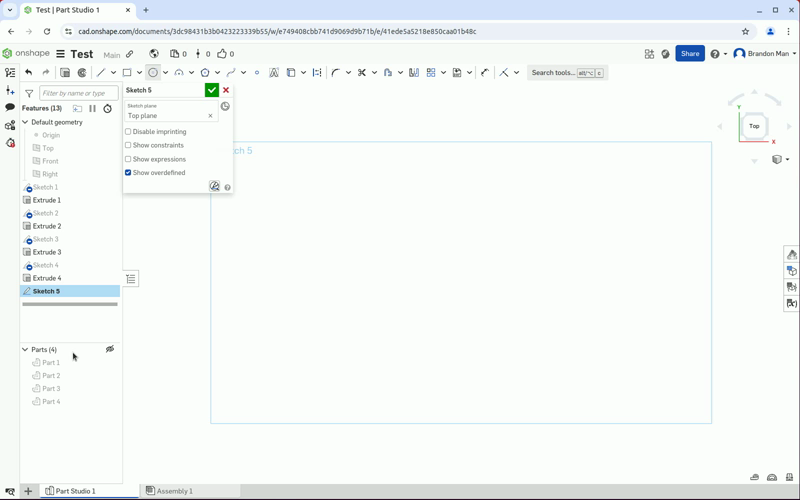
key_down(shift)
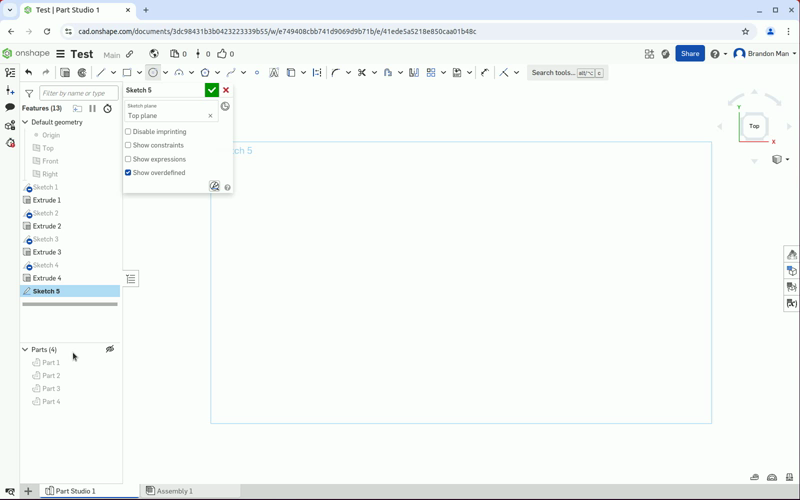
mouse_move(461, 282)
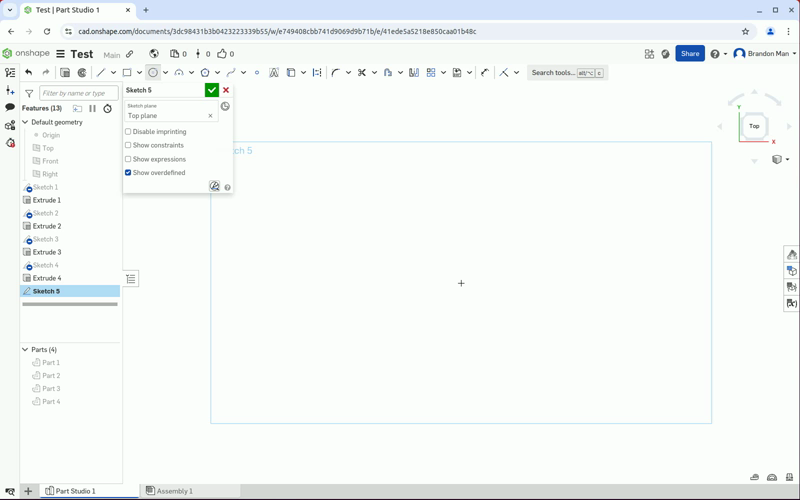
click(461, 282)
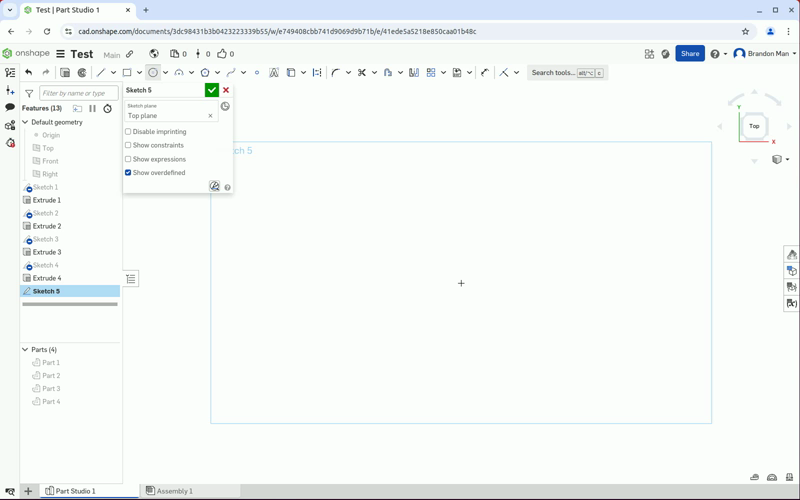
key_up(shift)
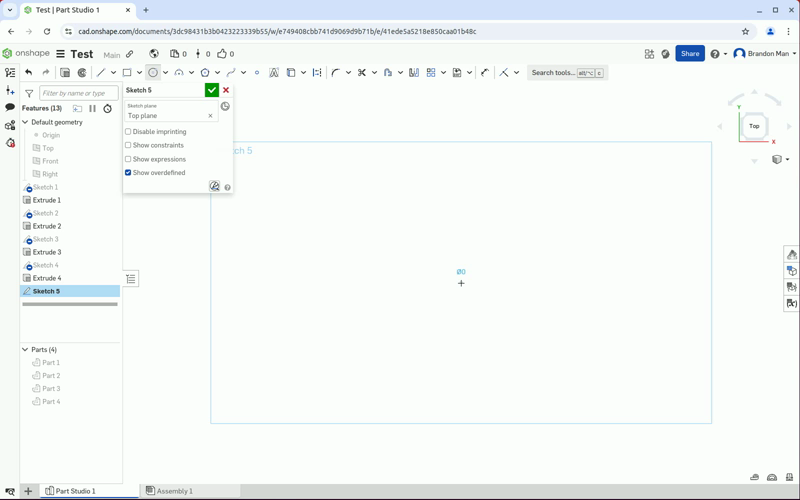
mouse_move(574, 282)
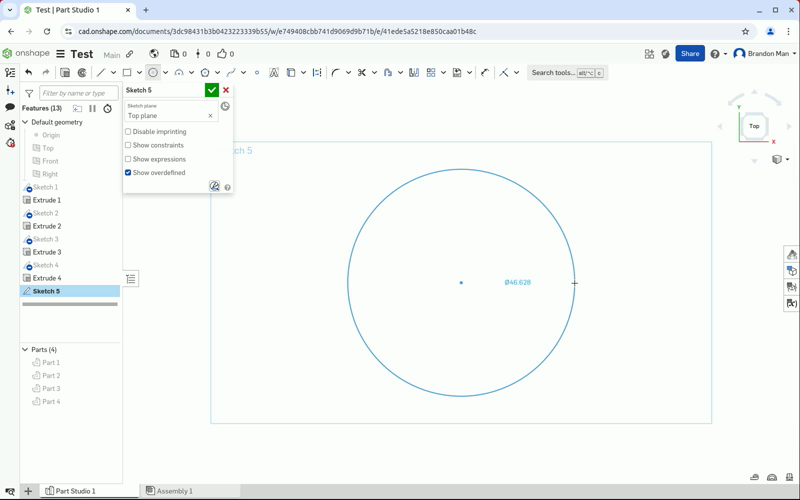
click(574, 282)
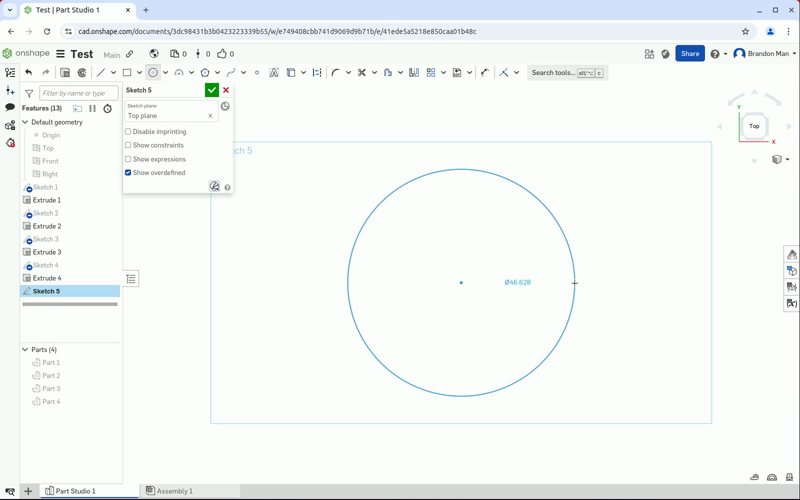
key(esc)
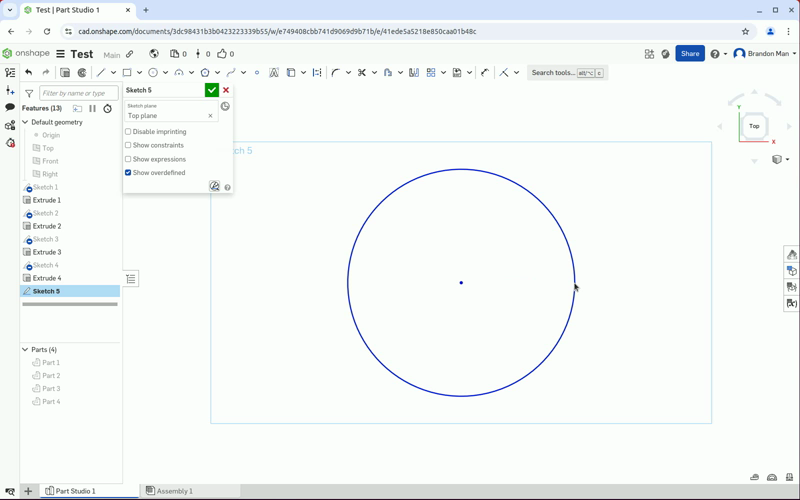
key(c)
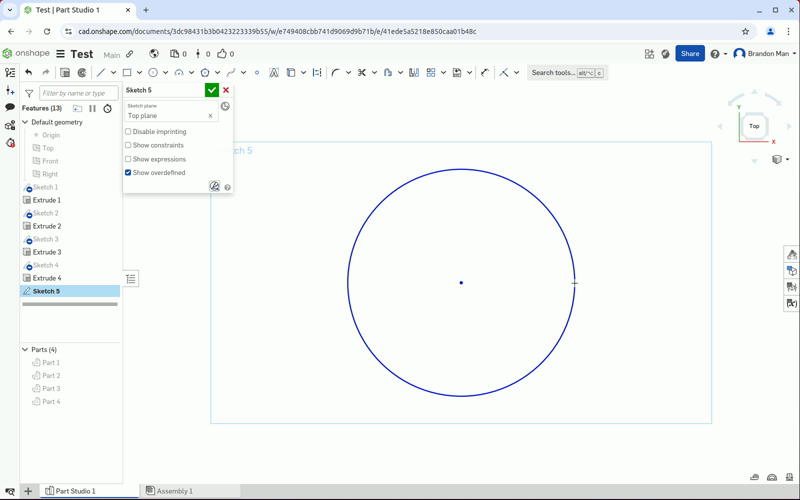
key_down(shift)
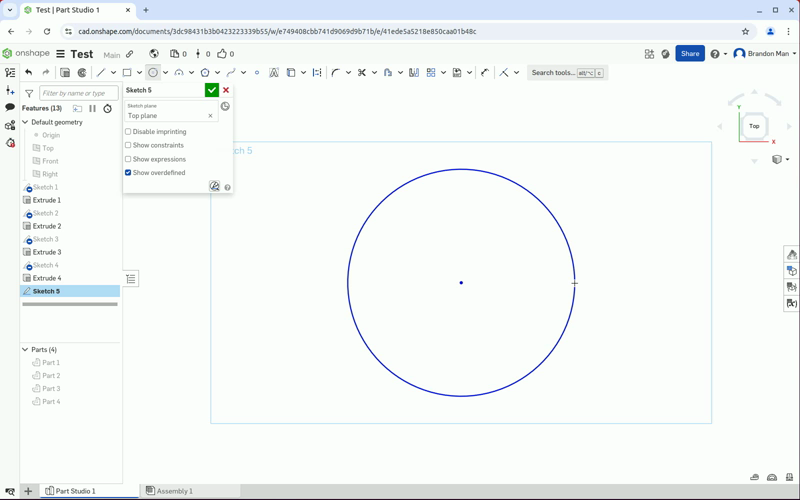
mouse_move(461, 282)
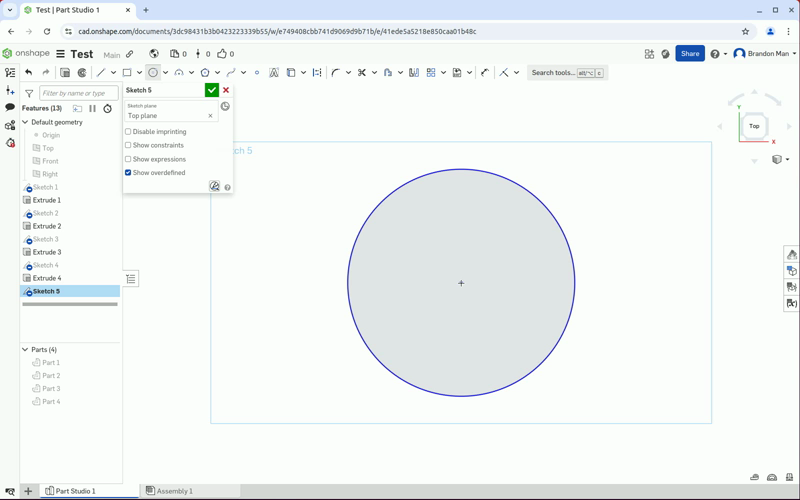
click(461, 282)
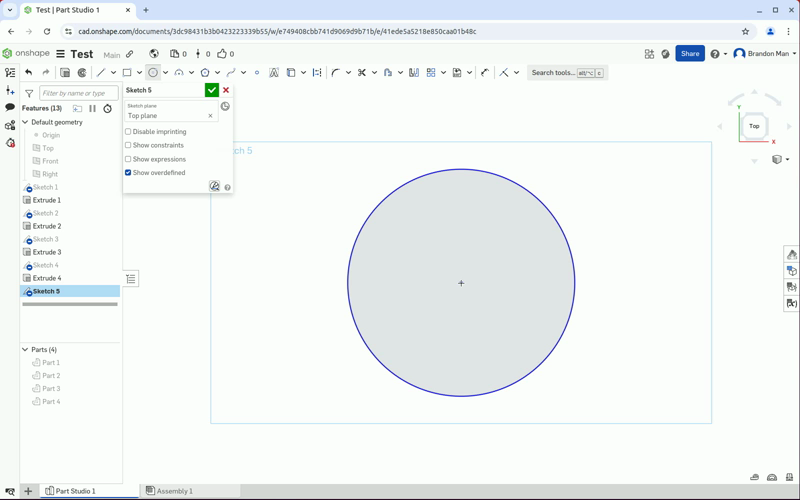
key_up(shift)
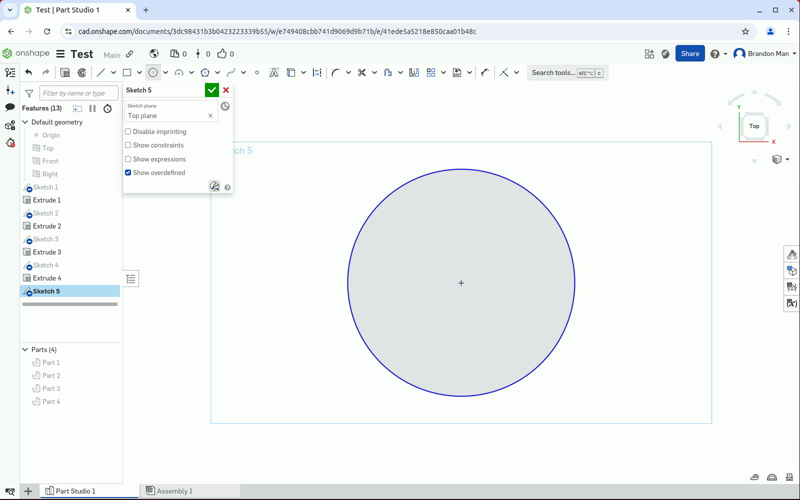
mouse_move(529, 282)
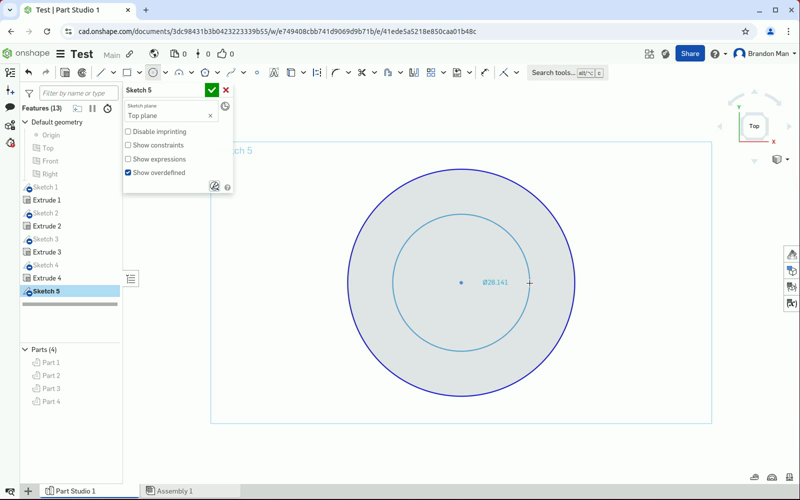
click(529, 282)
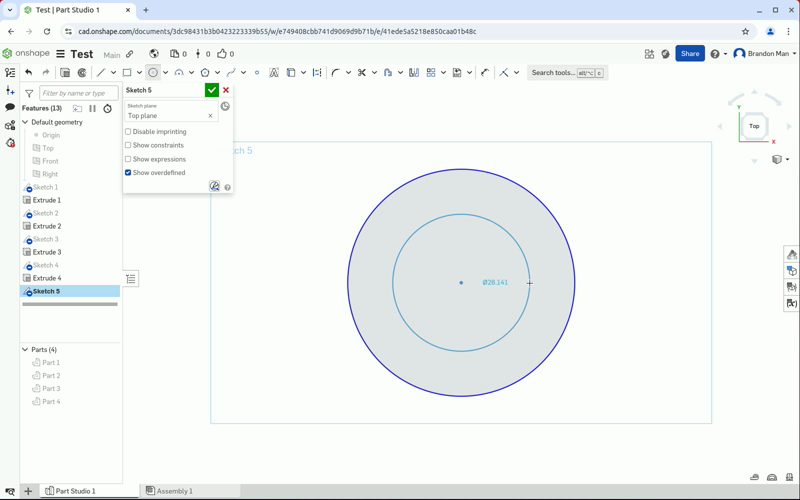
key(esc)
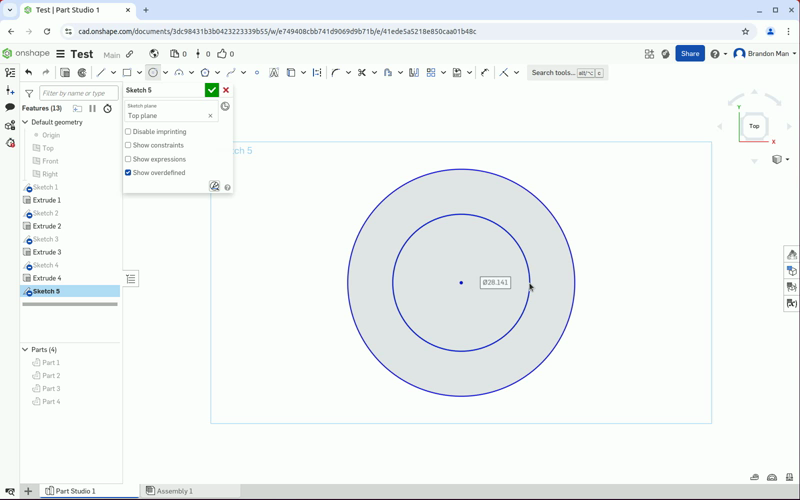
mouse_move(456, 370)
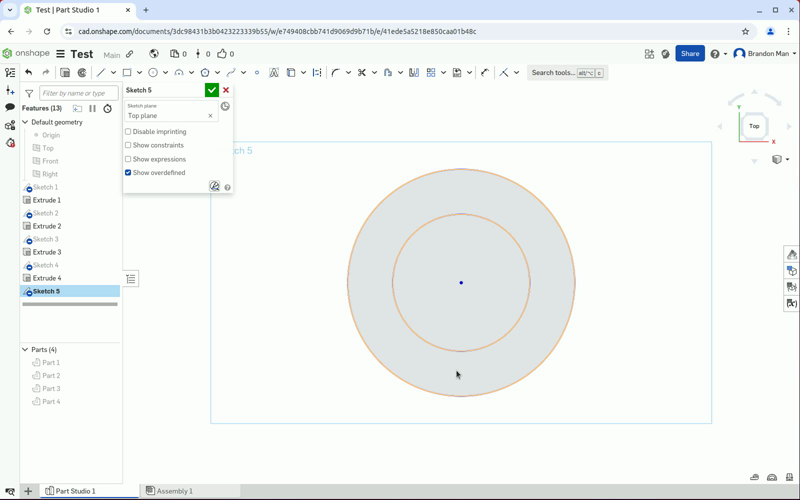
click(456, 370)
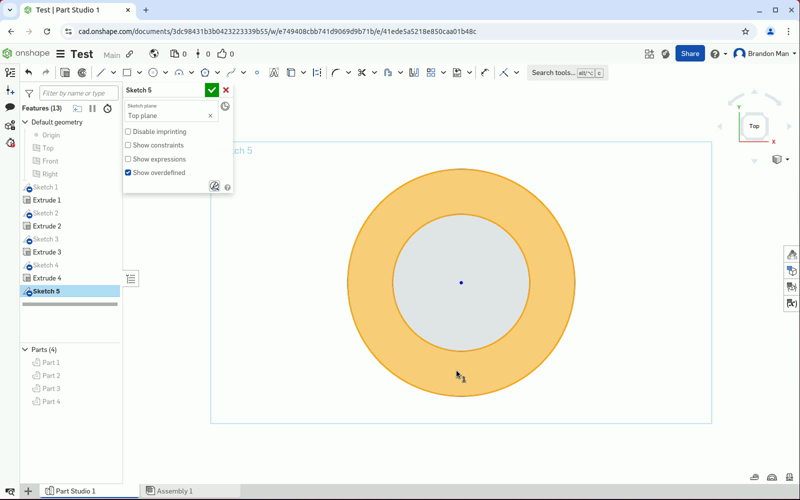
mouse_move(73, 352)
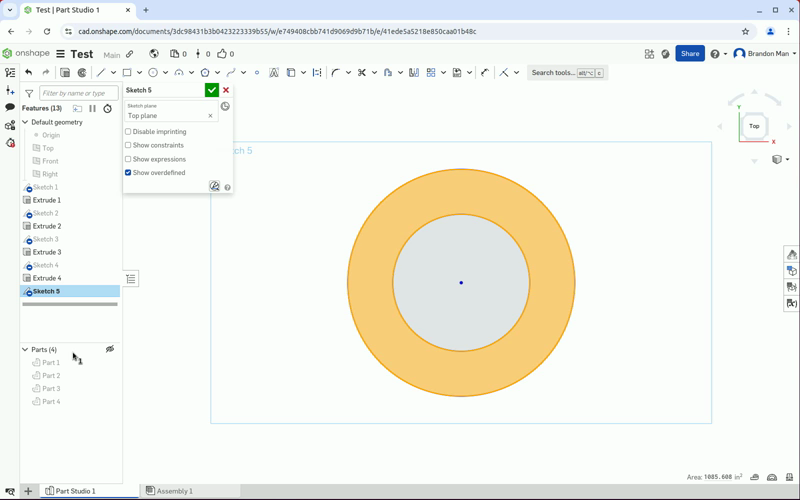
key(shift+y)
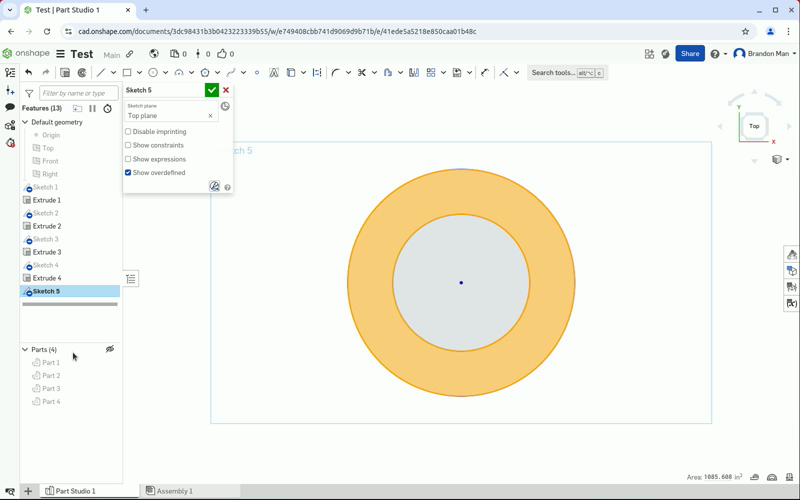
key(shift+e)
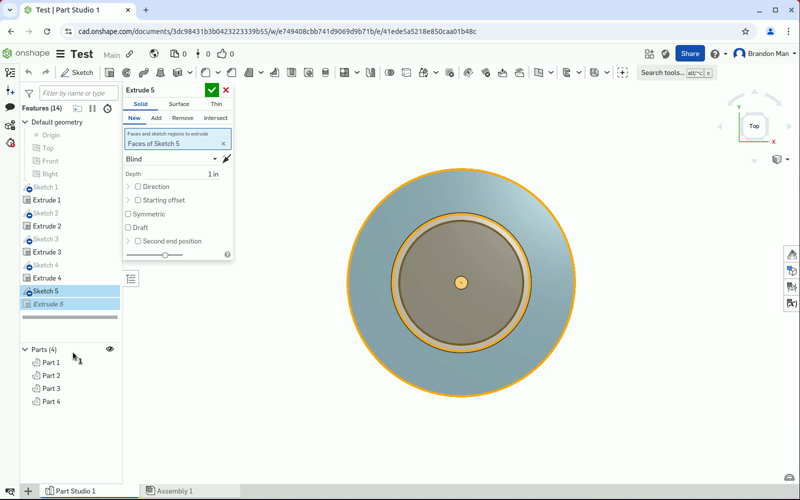
mouse_move(143, 106)
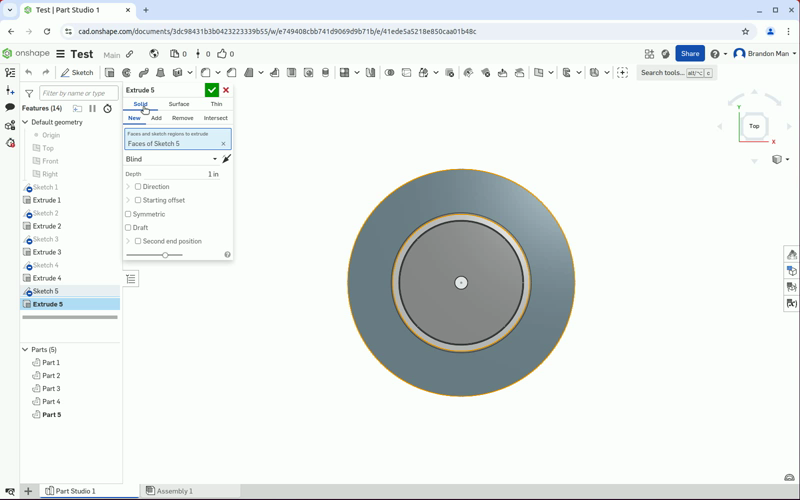
click(143, 106)
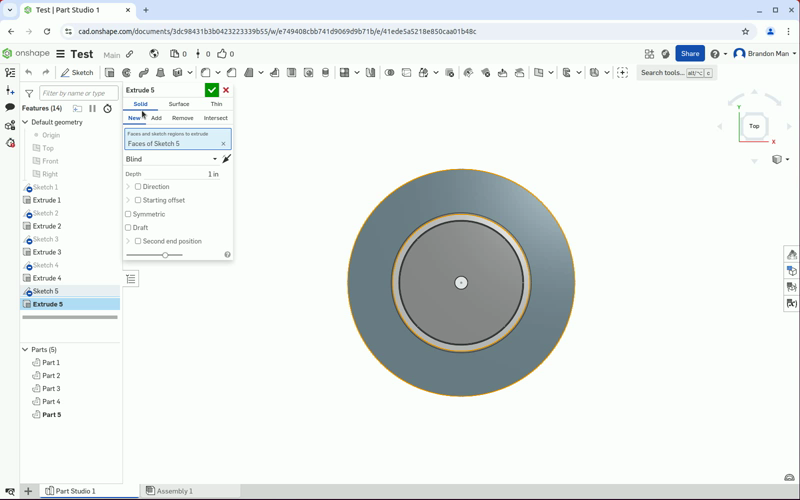
mouse_move(137, 120)
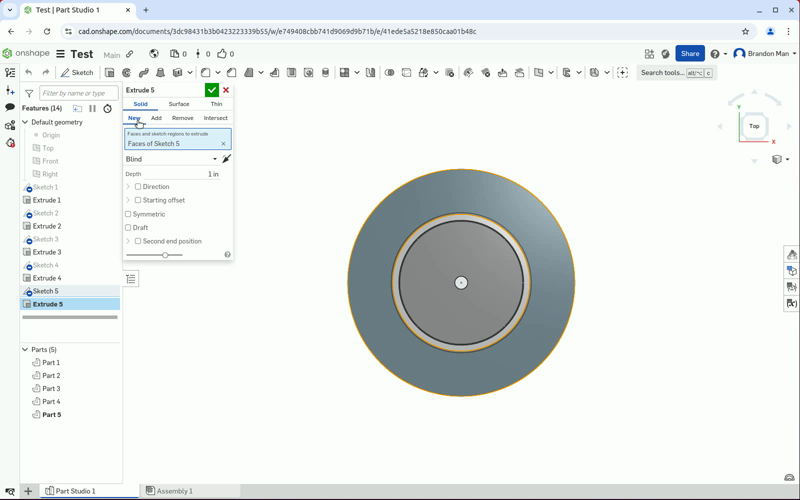
click(137, 120)
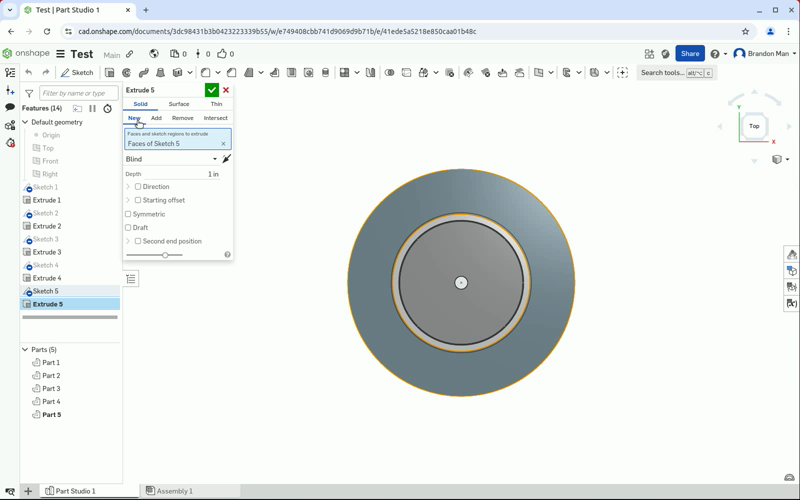
key(tab, 4)
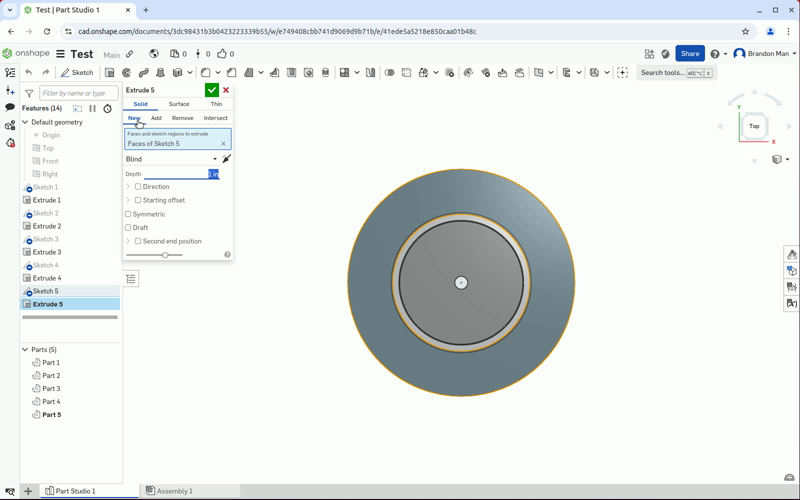
text(1.685)
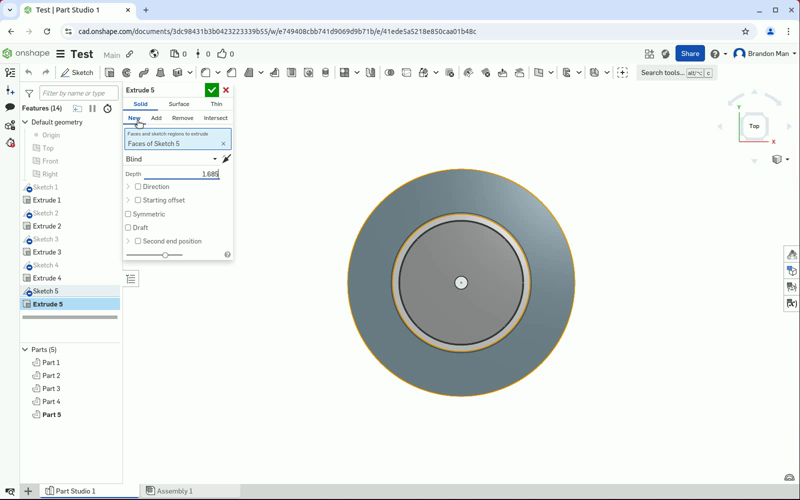
key(enter)
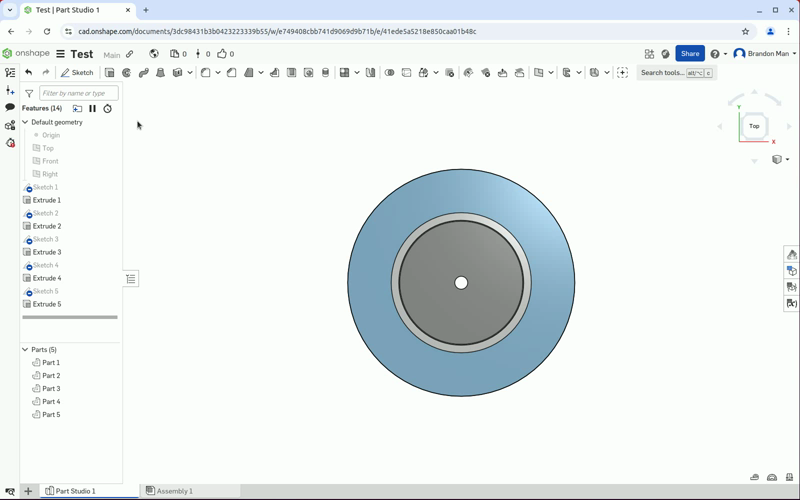
key(shift+h)
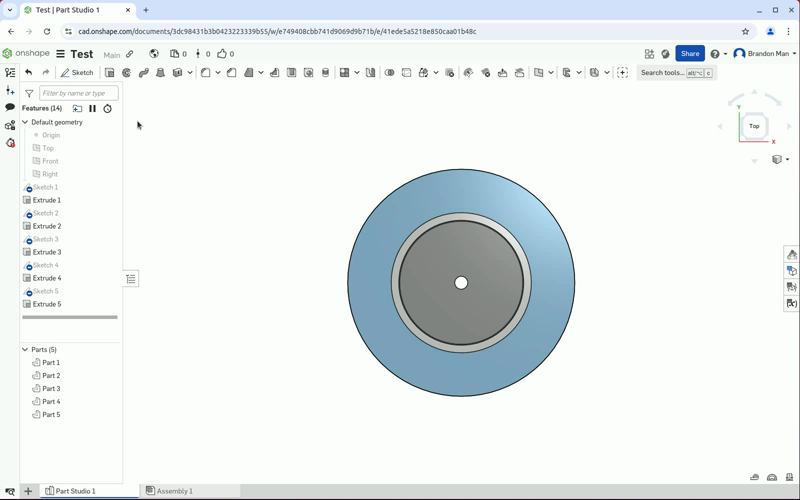
key(shift+h)
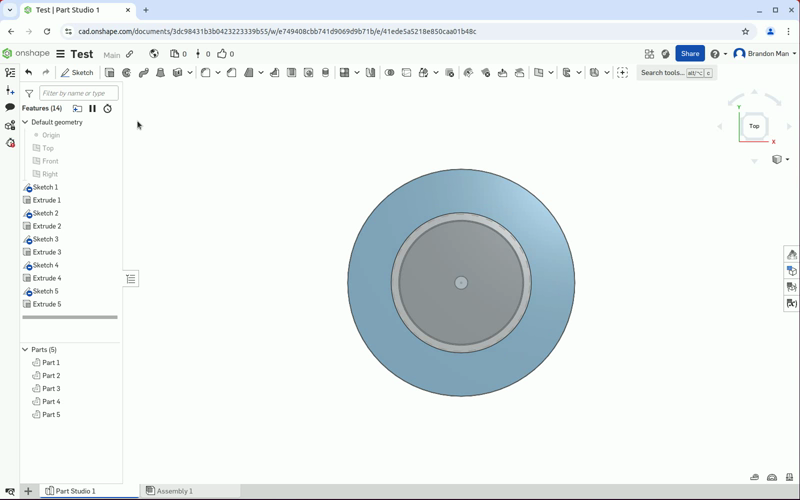
key(shift+7)
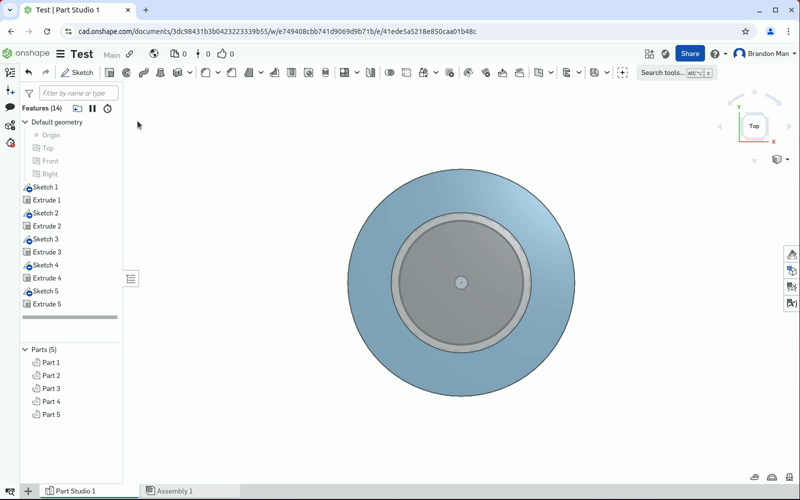
key(up, 3)
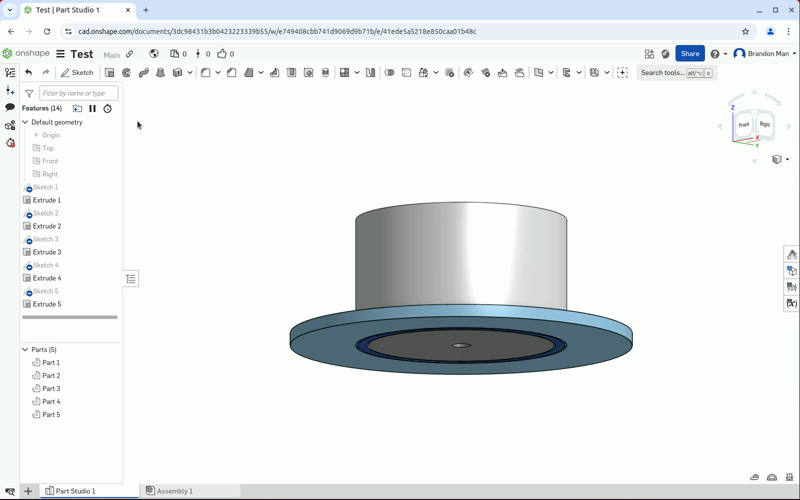
key(left, 3)
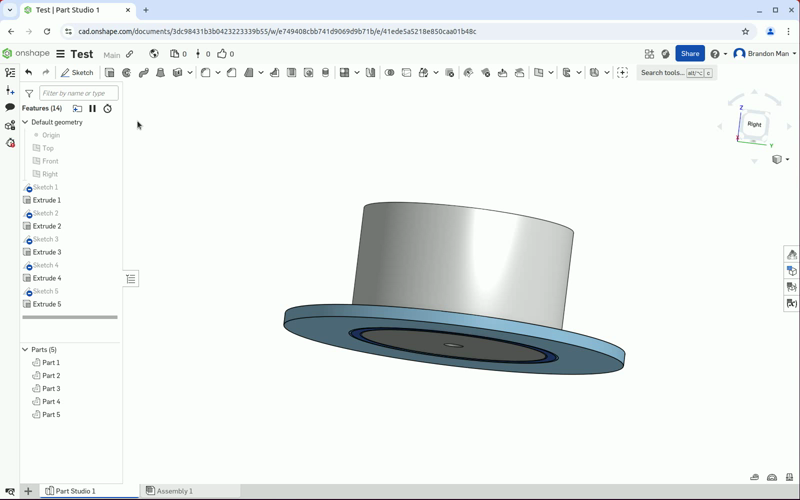
key(right, 3)
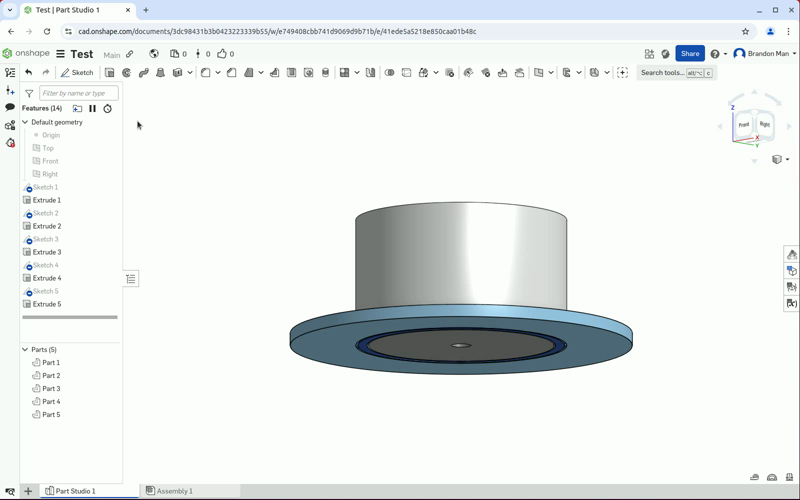
key(down, 3)
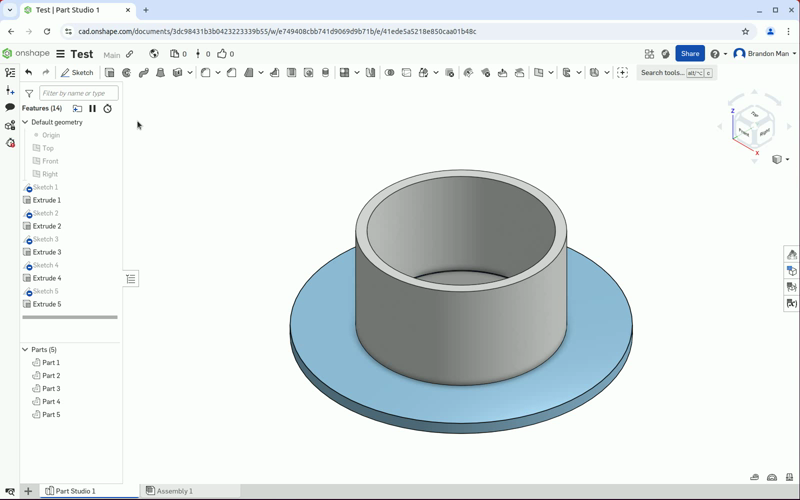
mouse_move(73, 189)
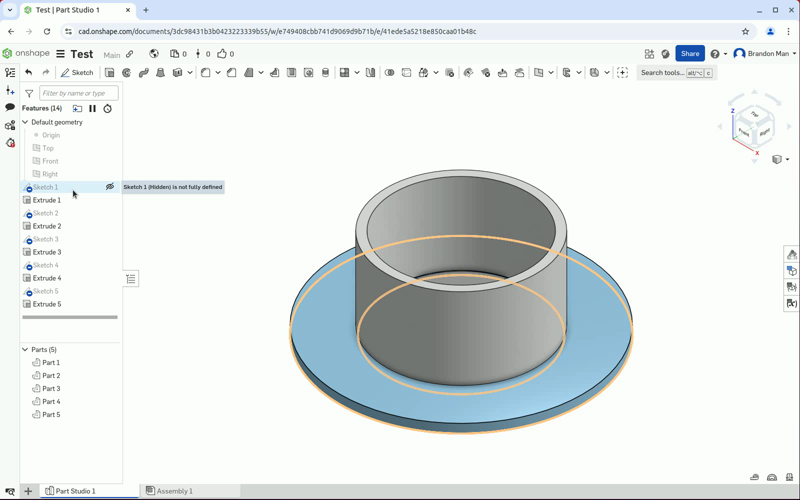
click(73, 189)